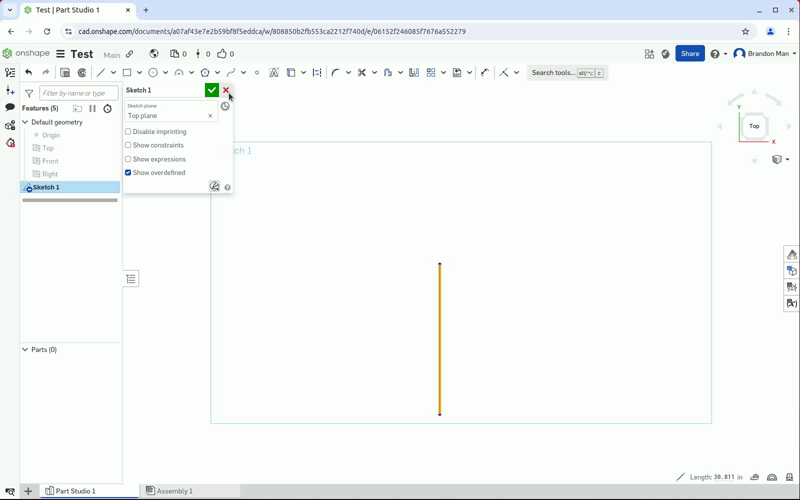
key(shift+h)
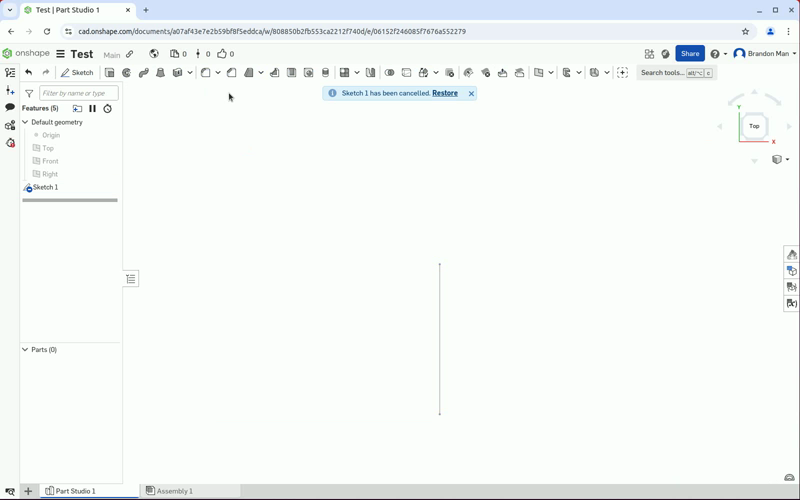
mouse_move(73, 352)
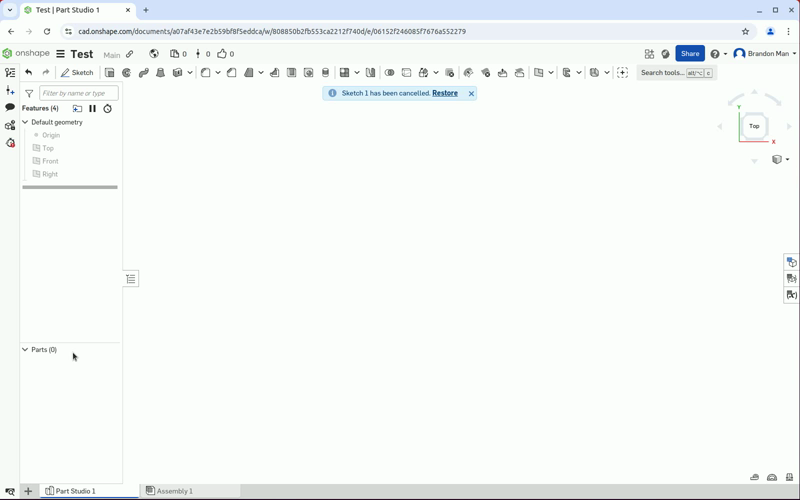
key(y)
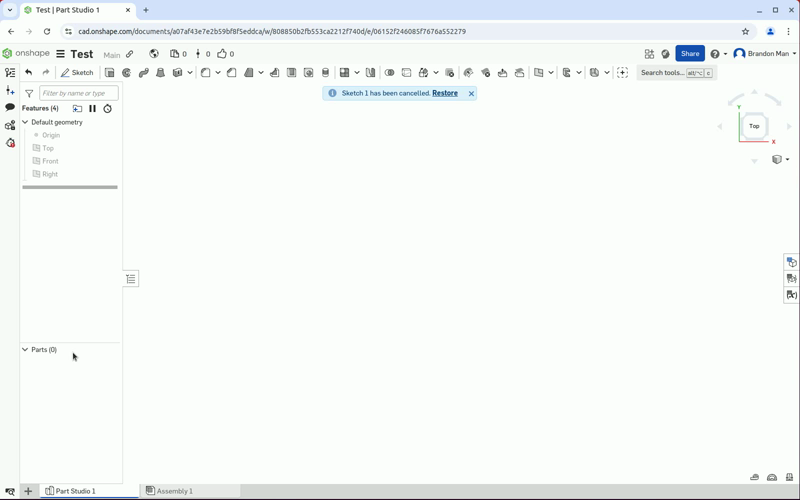
key(shift+p)
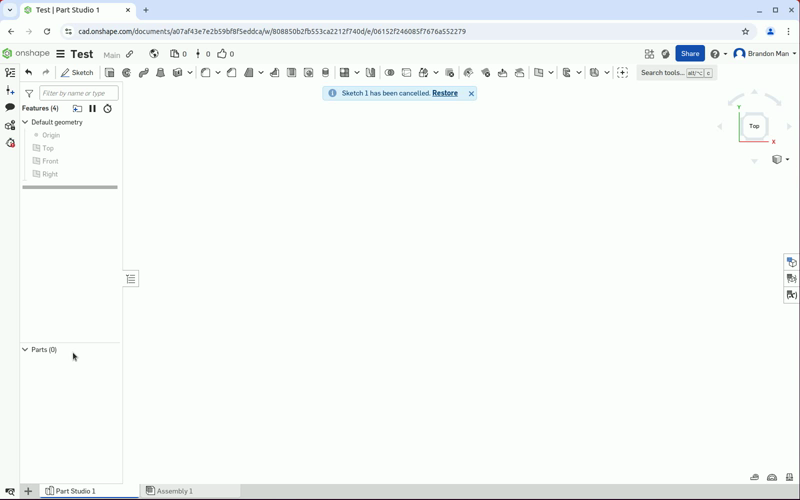
key(space)
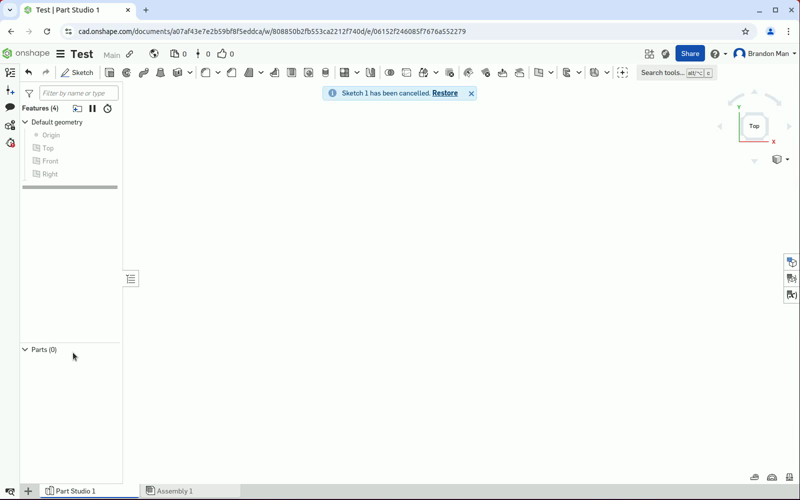
key_down(shift)
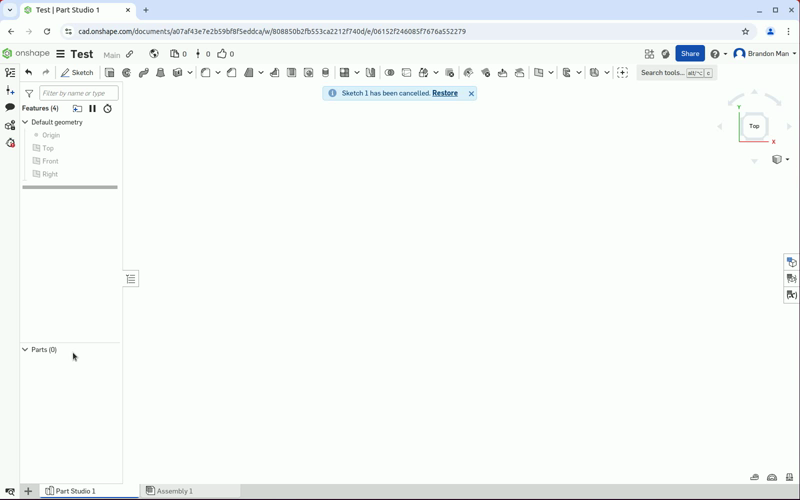
key(up)
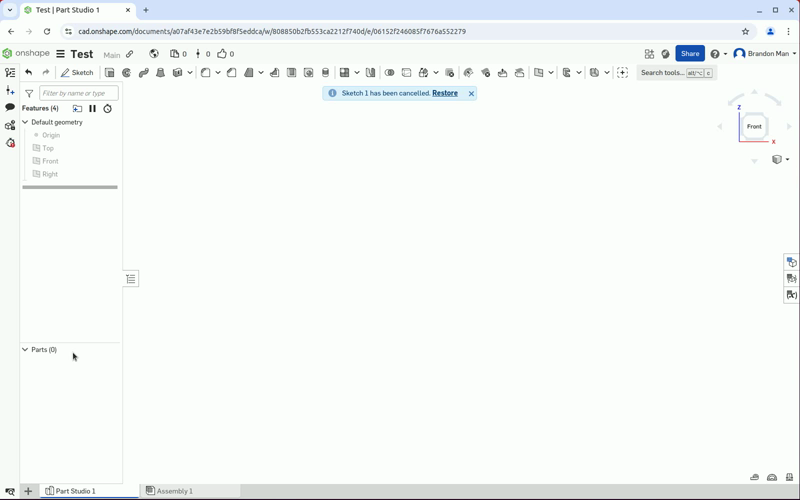
key_up(shift)
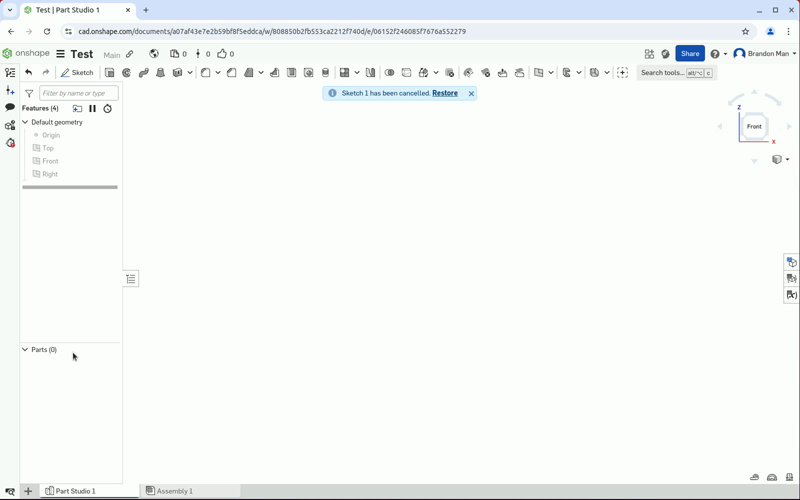
mouse_move(73, 352)
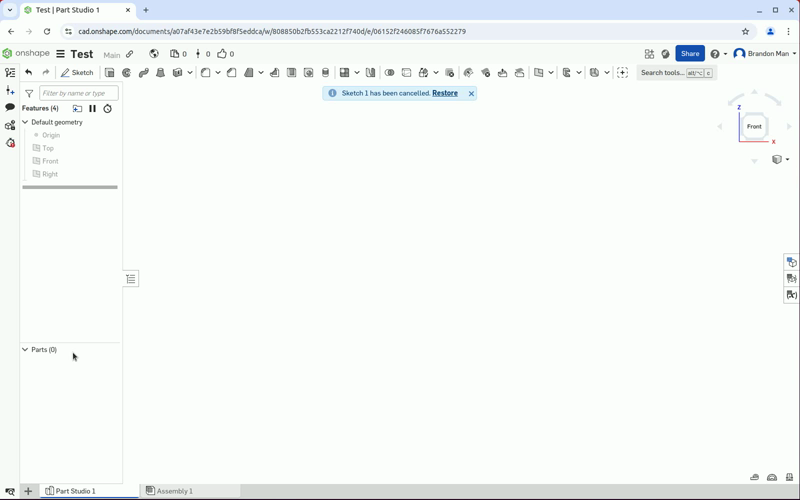
key(shift+y)
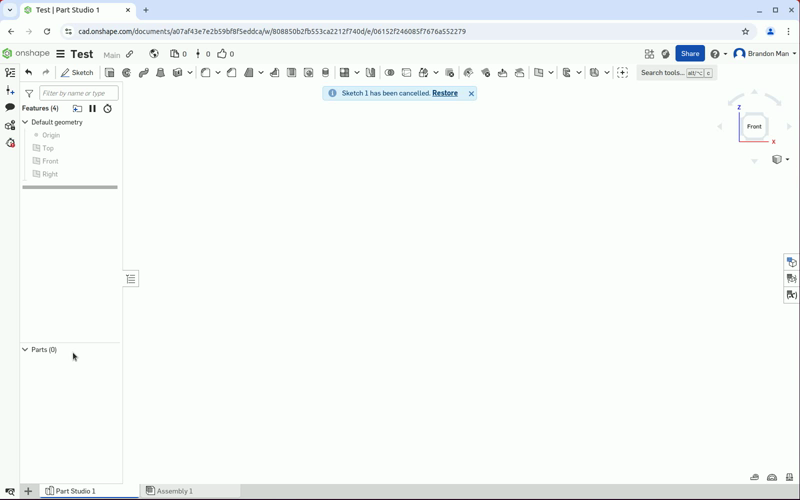
key(shift+s)
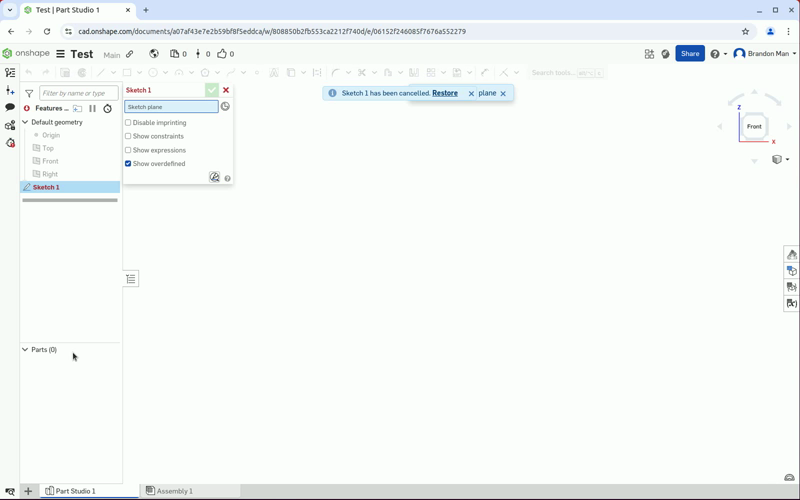
mouse_move(73, 163)
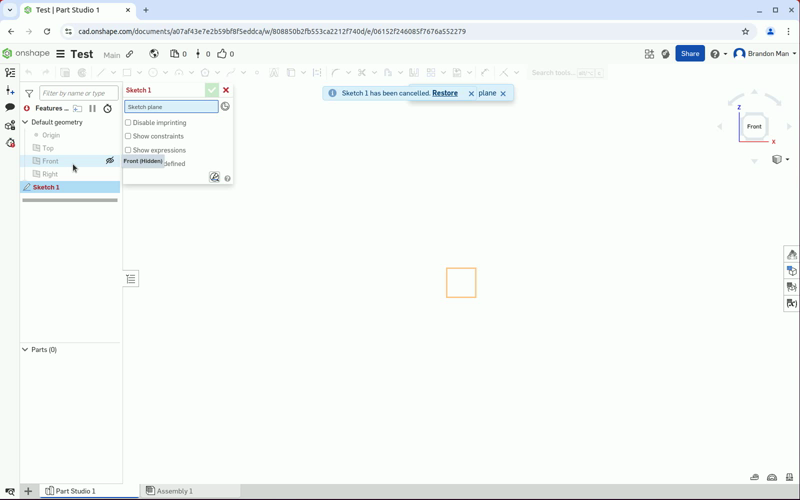
click(73, 163)
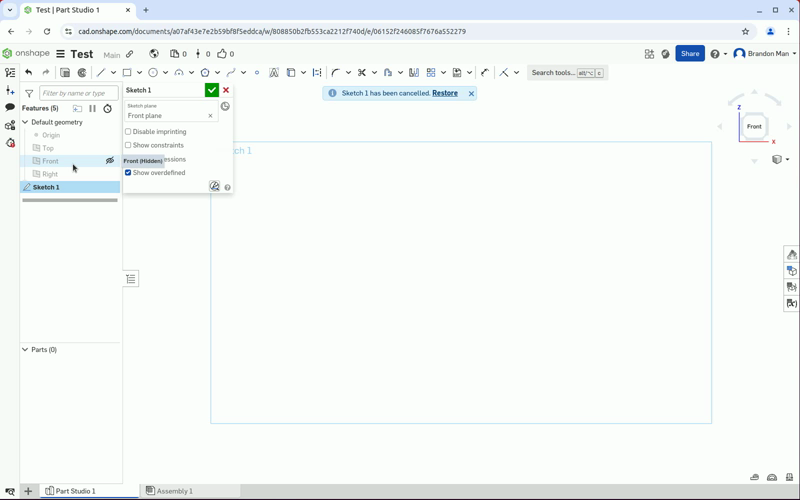
mouse_move(73, 352)
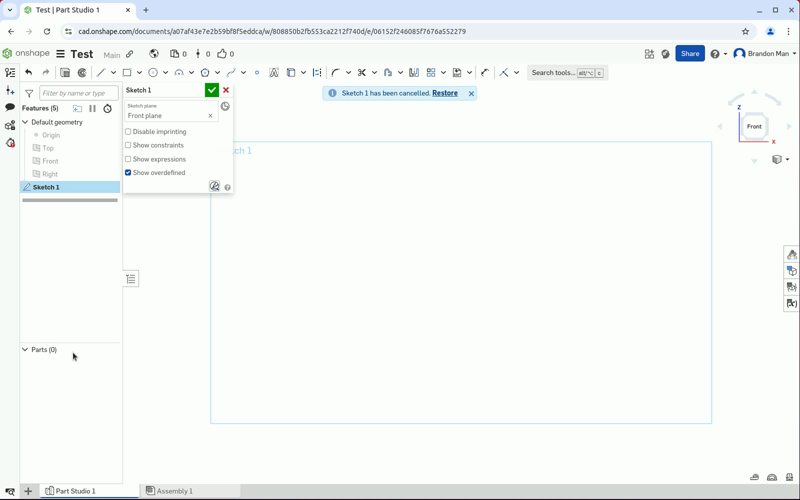
key(y)
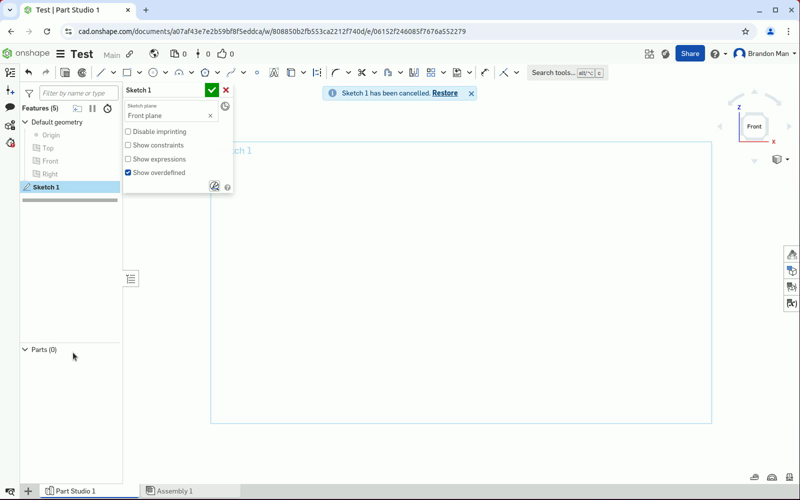
key(l)
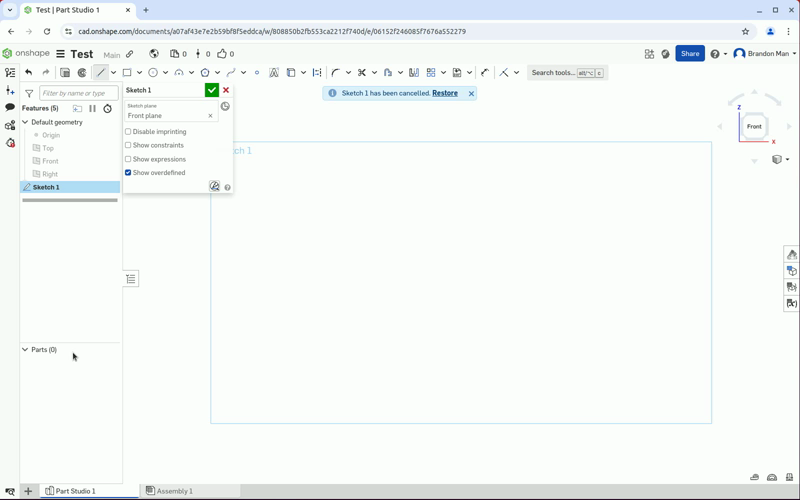
key_down(shift)
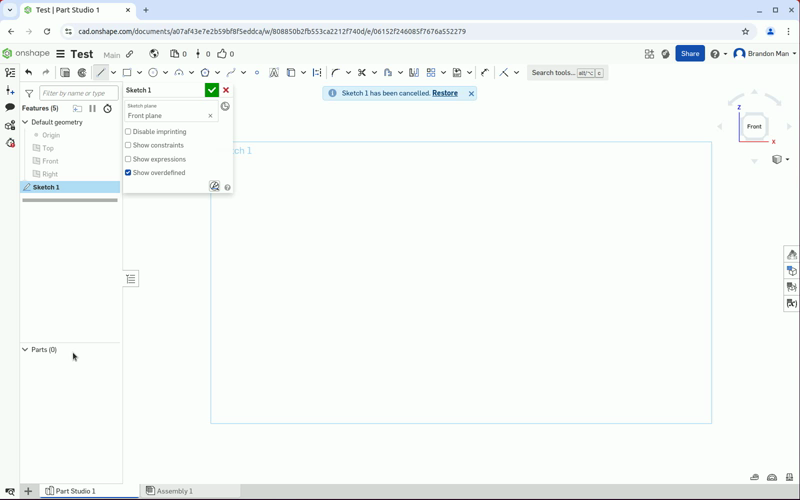
mouse_move(390, 298)
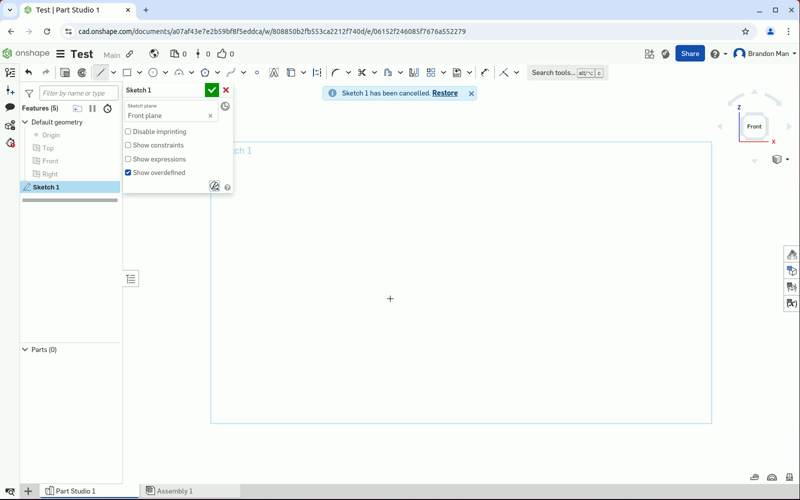
click(390, 298)
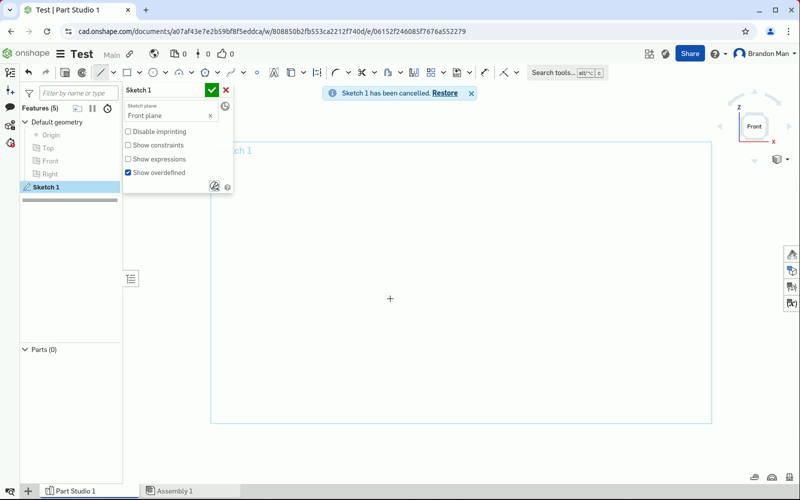
key_up(shift)
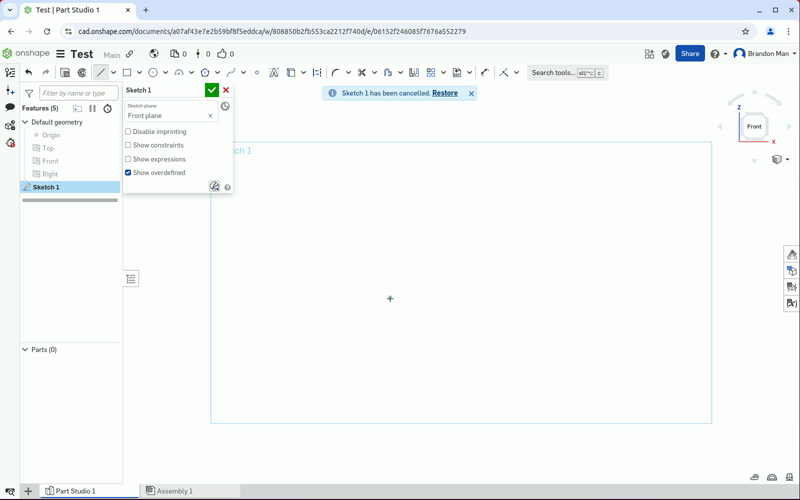
key_down(shift)
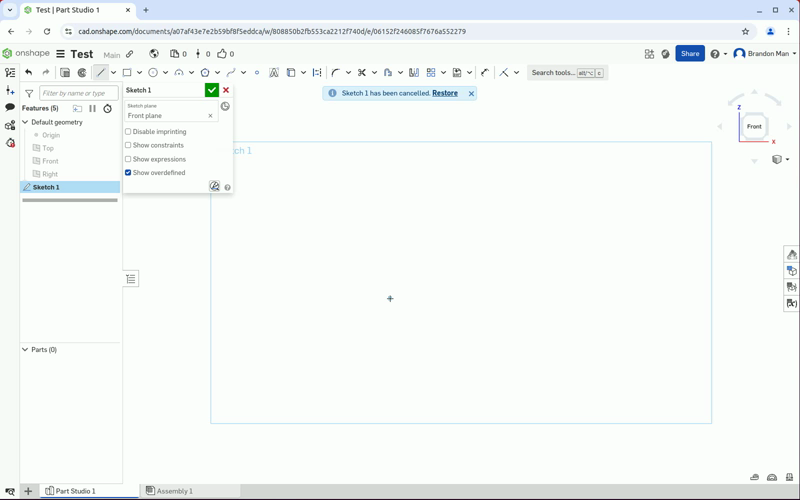
mouse_move(420, 298)
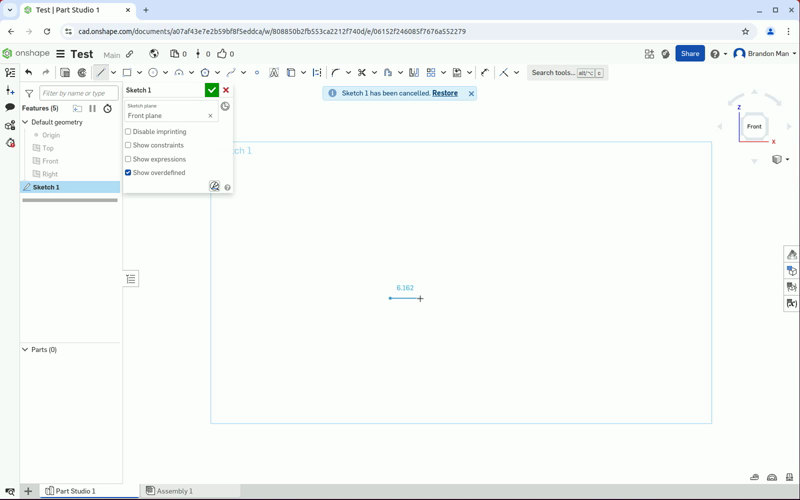
mouse_move(413, 298)
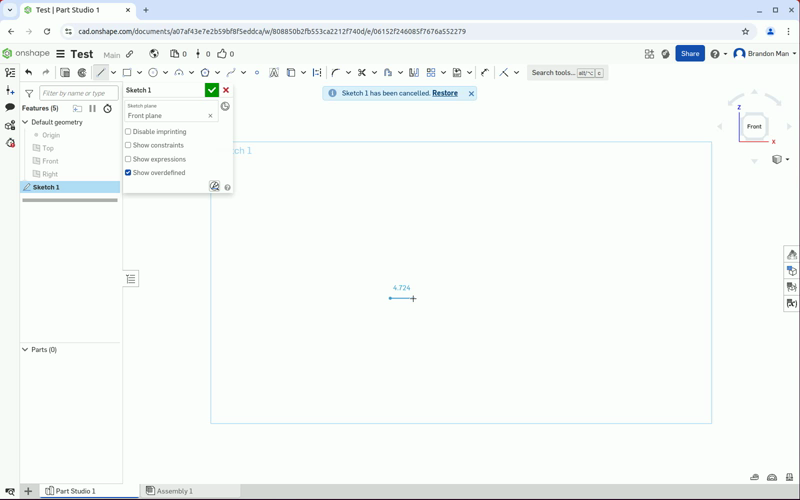
click(413, 298)
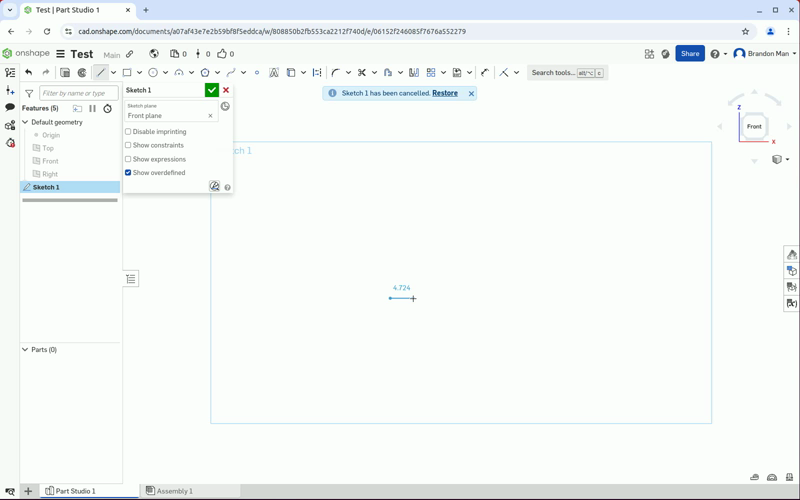
key_up(shift)
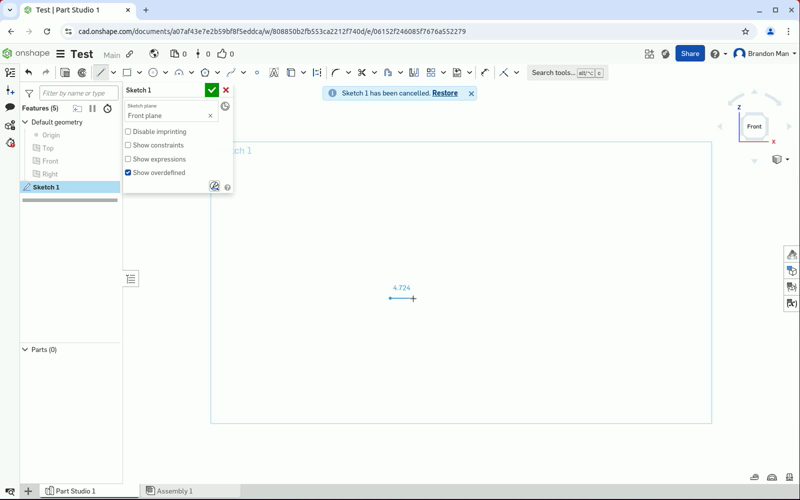
key_down(shift)
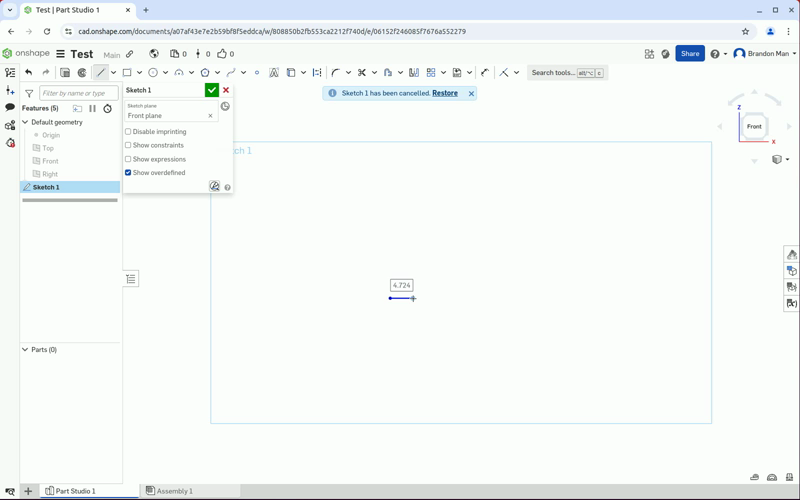
mouse_move(443, 298)
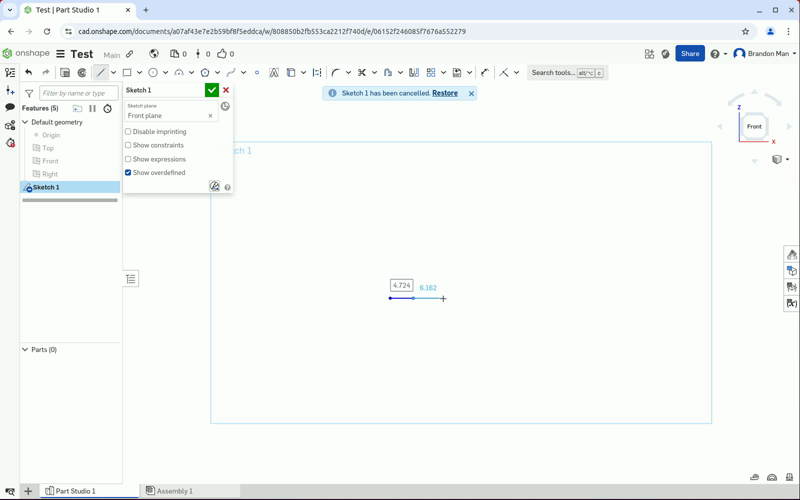
mouse_move(413, 302)
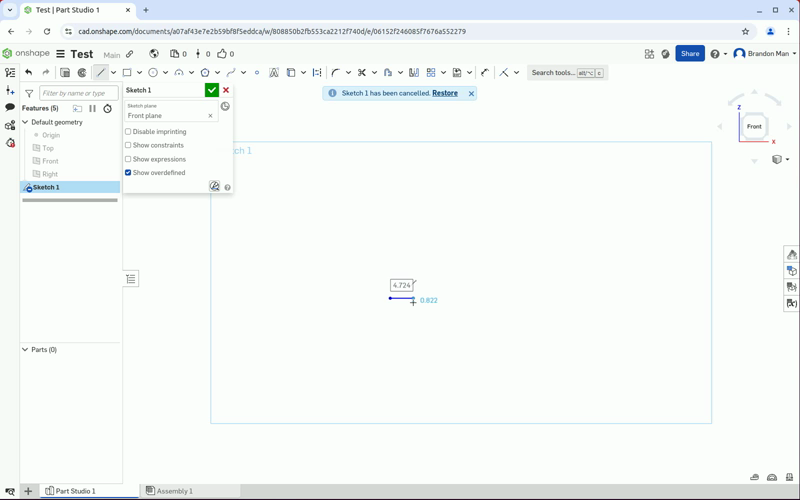
scroll(6)
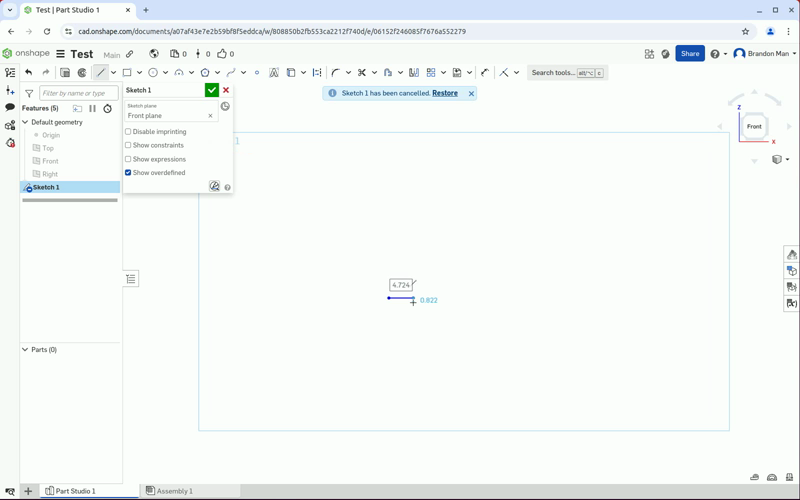
scroll(6)
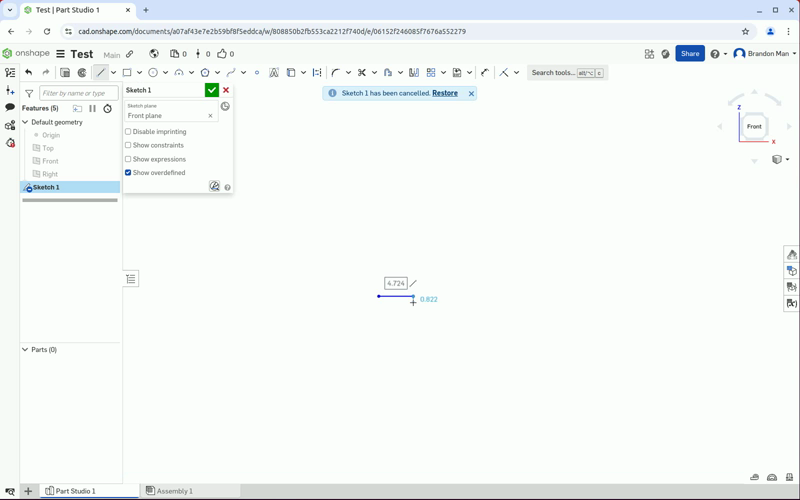
scroll(6)
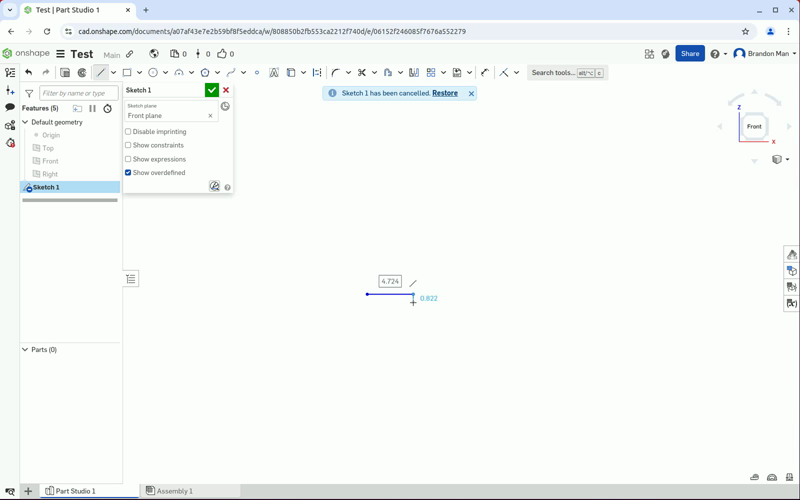
scroll(6)
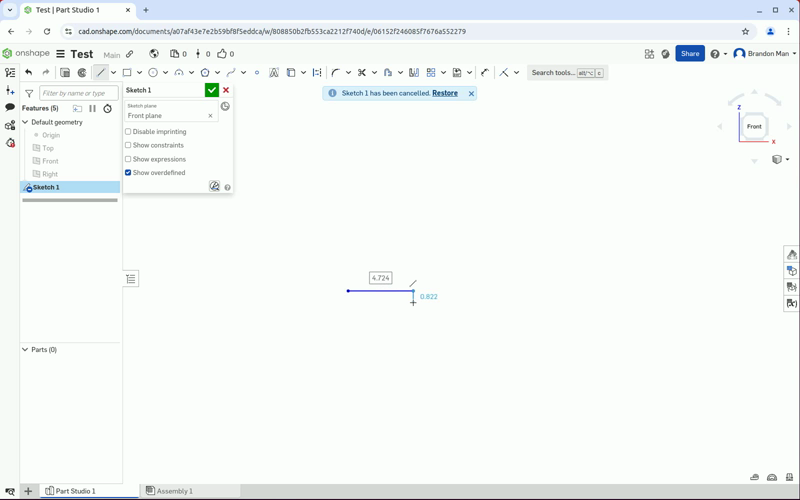
scroll(6)
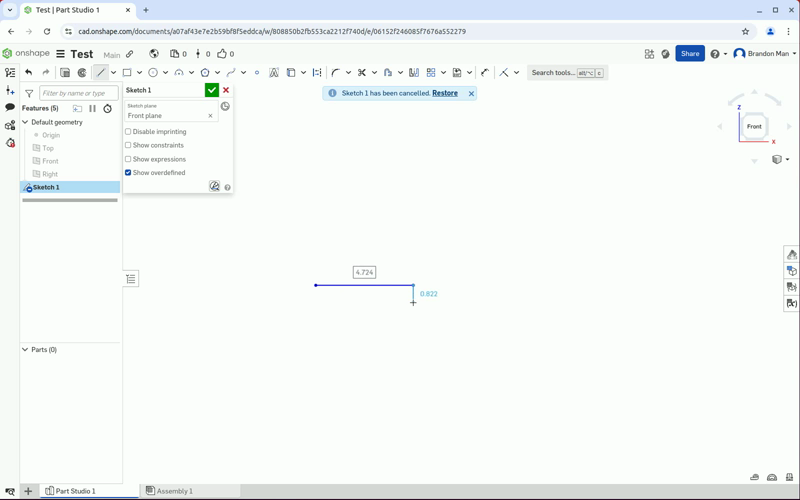
scroll(6)
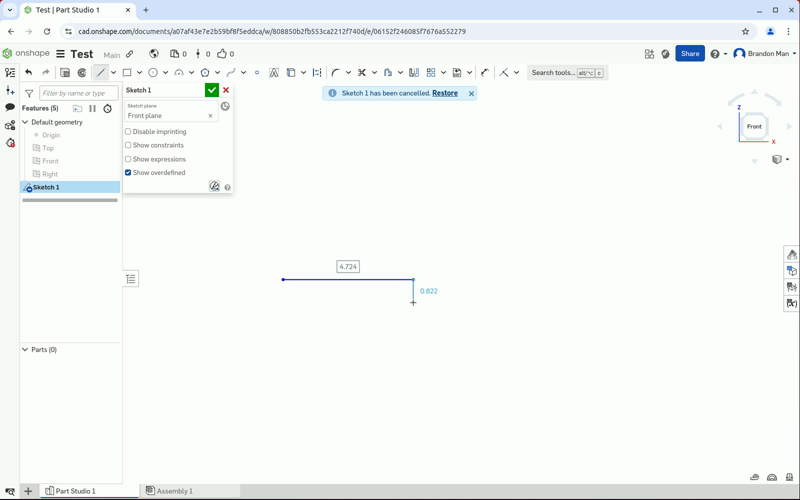
scroll(6)
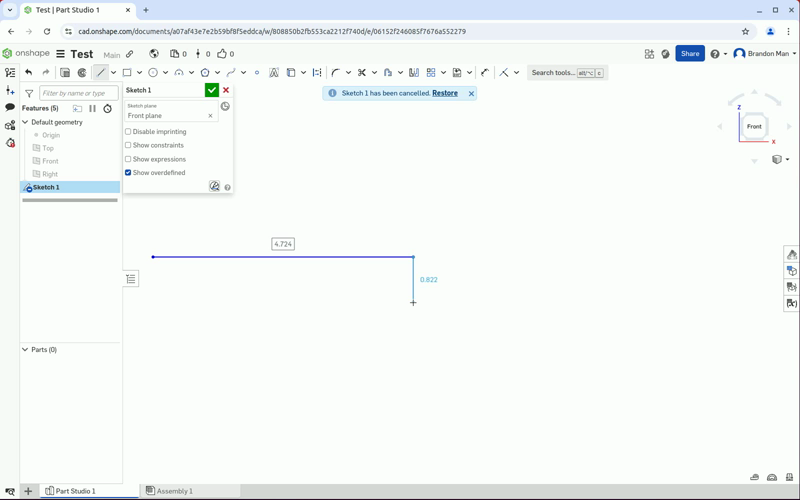
click(413, 302)
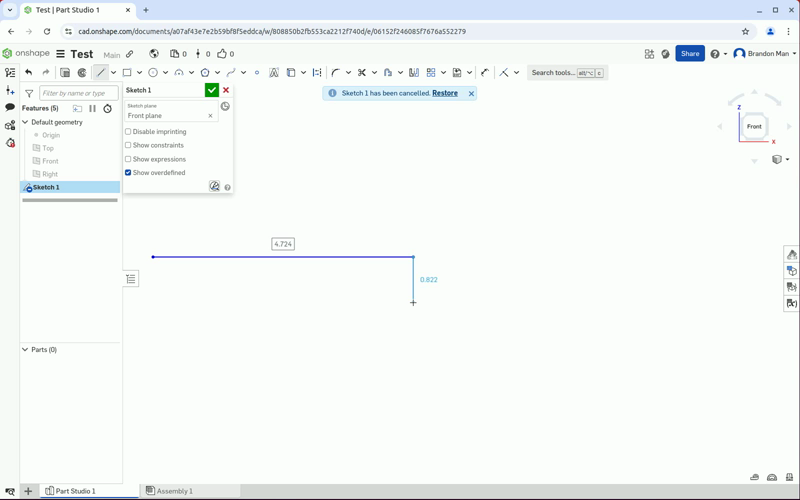
scroll(-6)
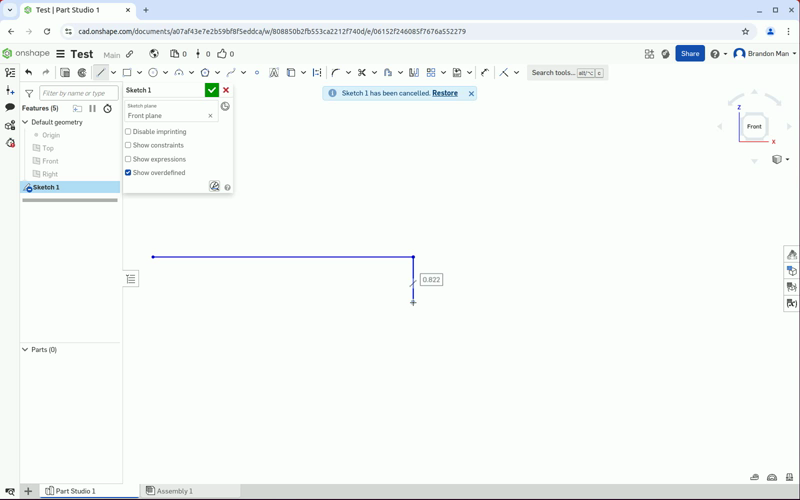
scroll(-6)
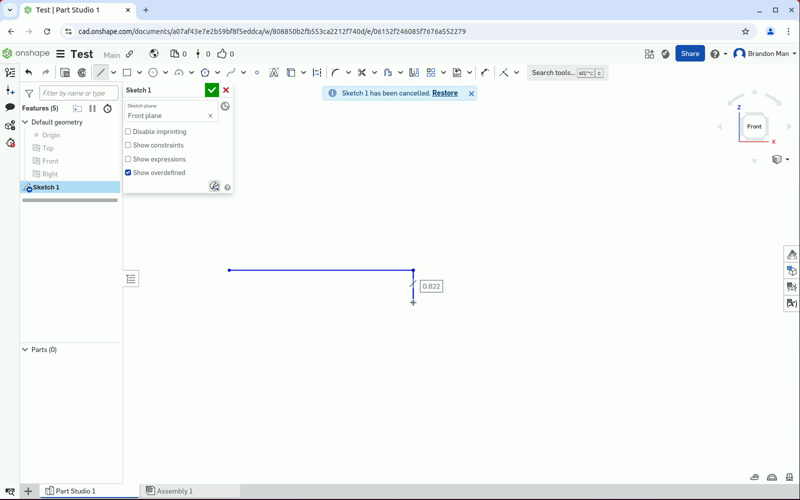
scroll(-6)
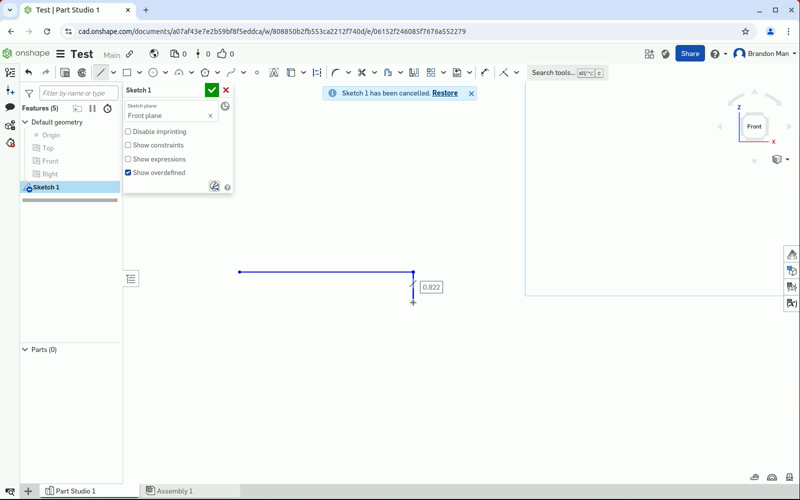
scroll(-6)
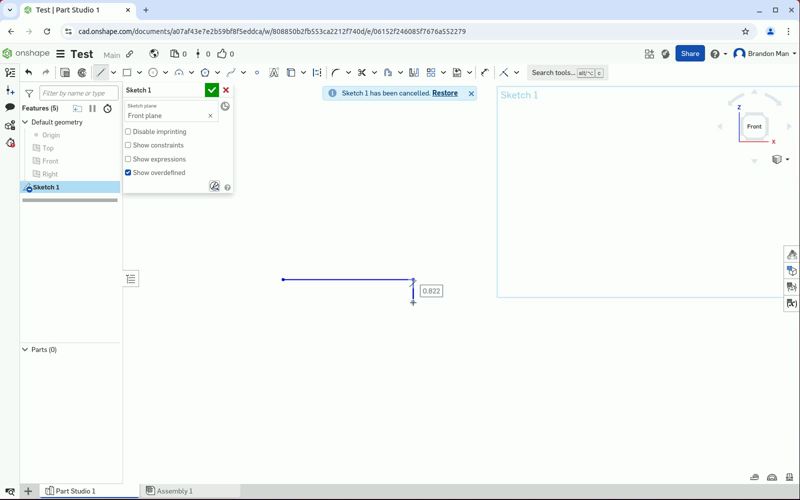
scroll(-6)
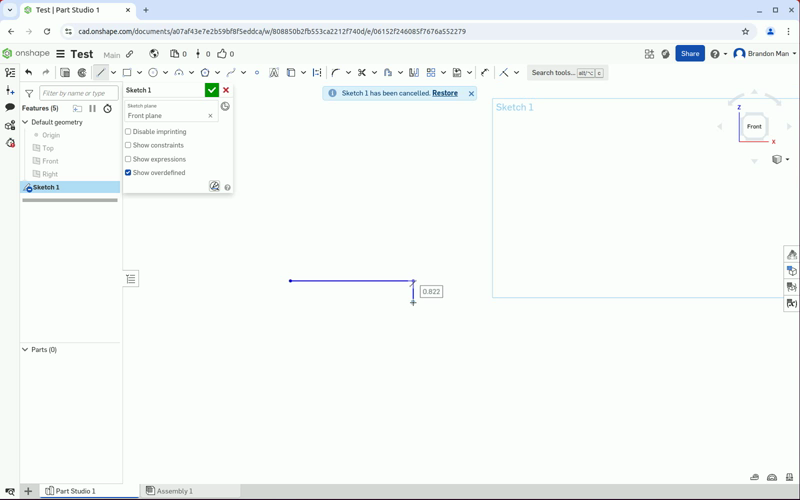
scroll(-6)
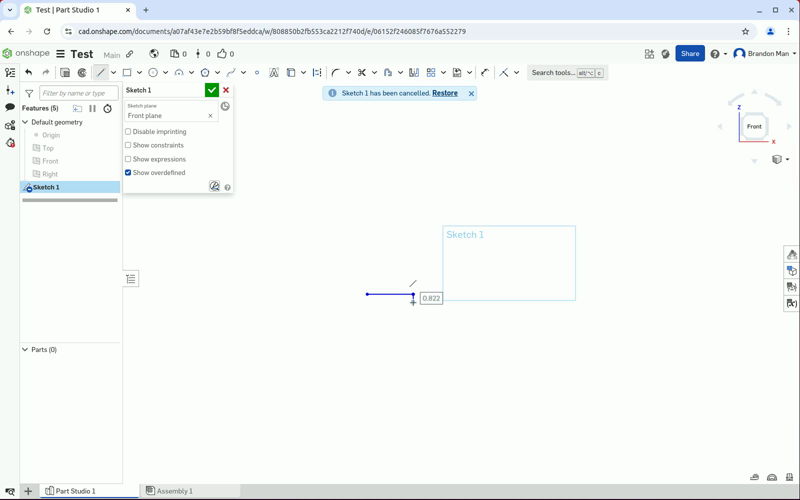
scroll(-6)
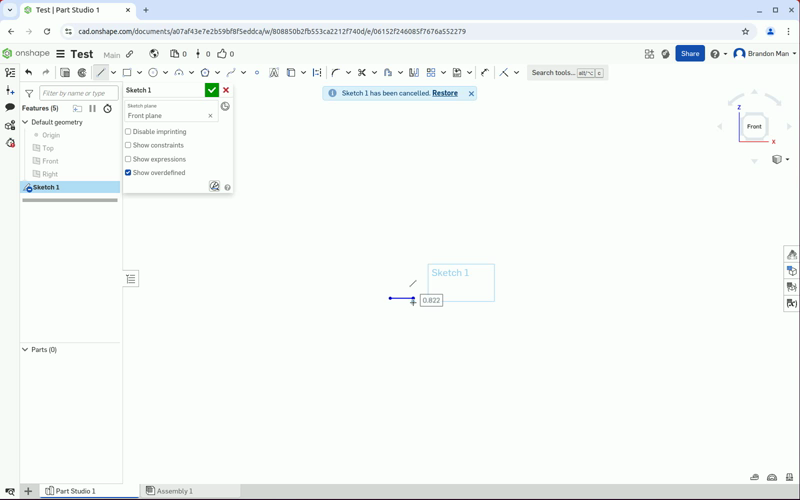
key_up(shift)
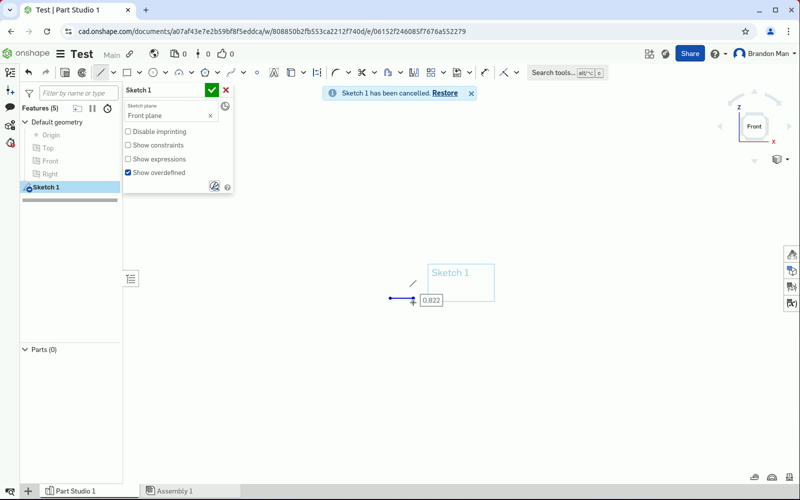
key_down(shift)
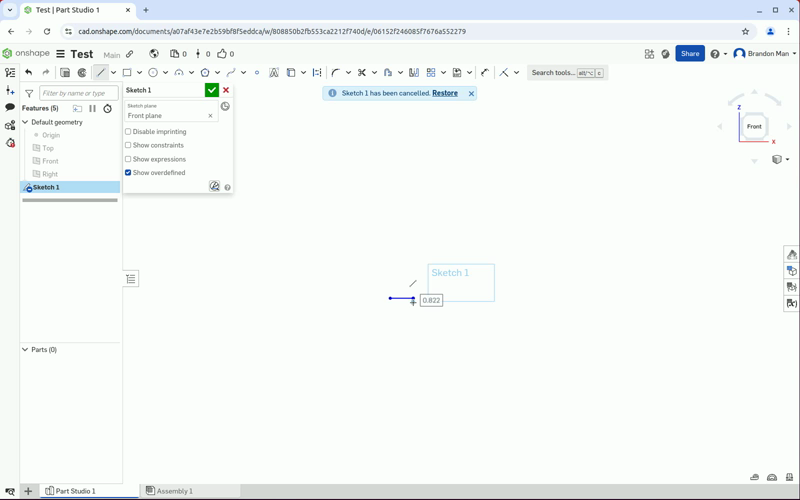
mouse_move(549, 302)
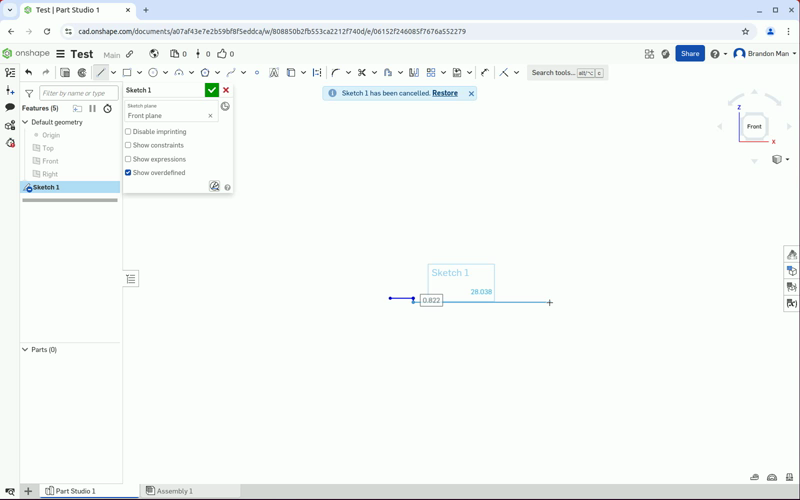
click(549, 302)
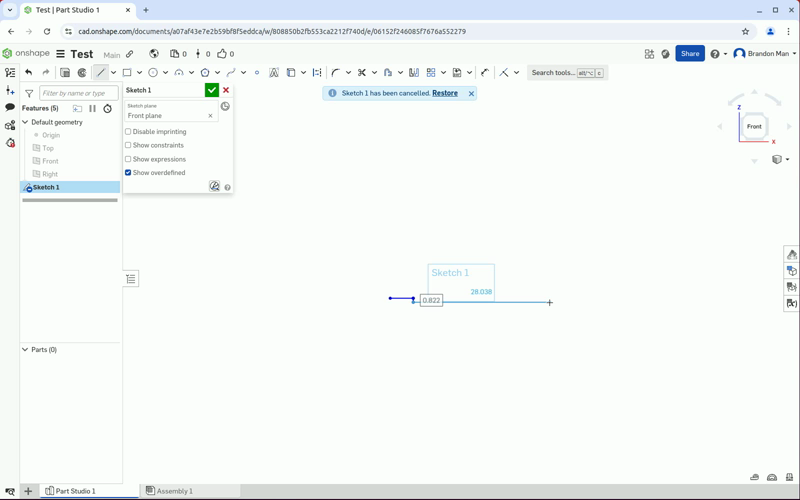
key_up(shift)
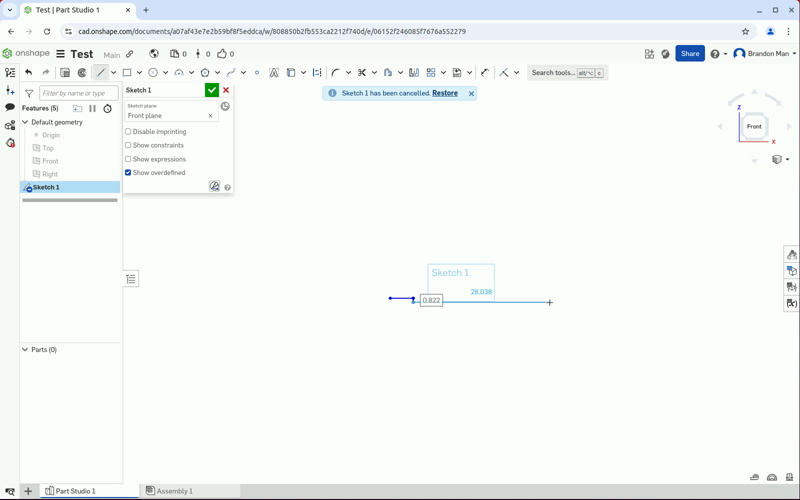
key_down(shift)
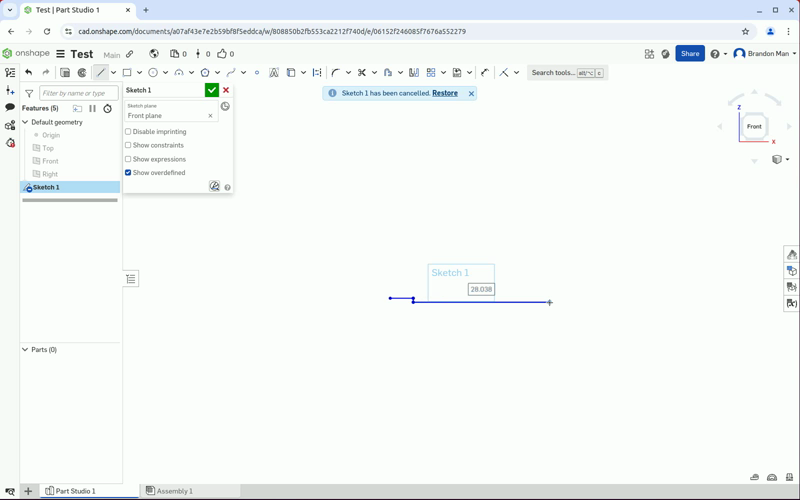
mouse_move(579, 302)
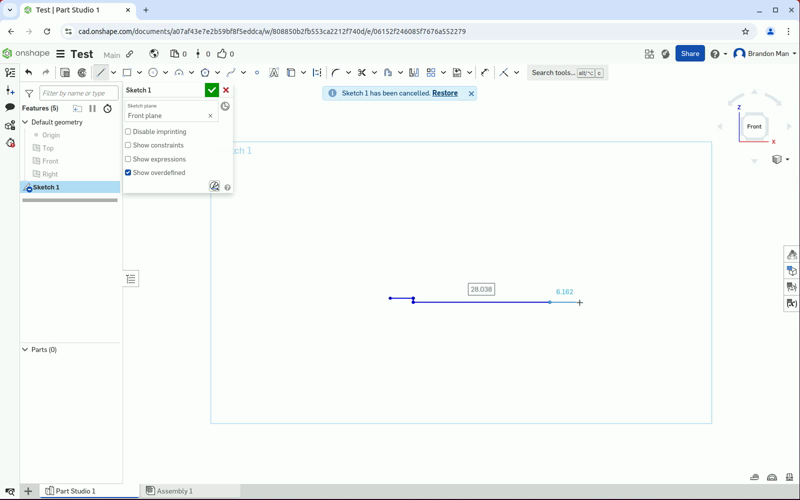
mouse_move(549, 298)
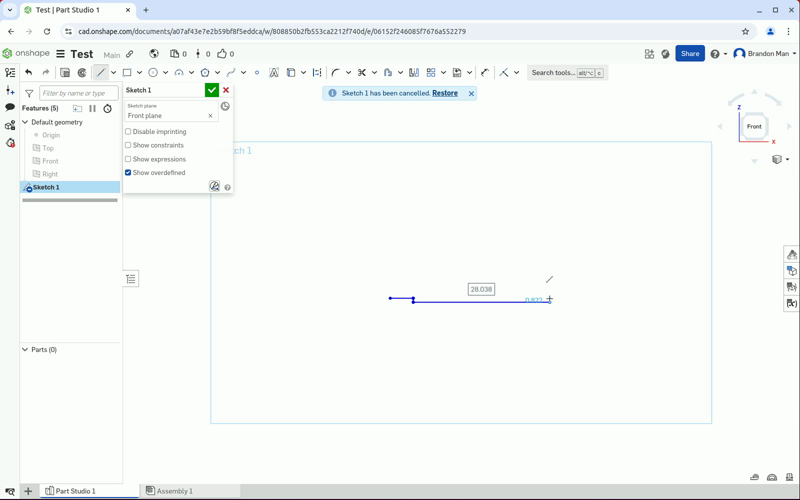
scroll(6)
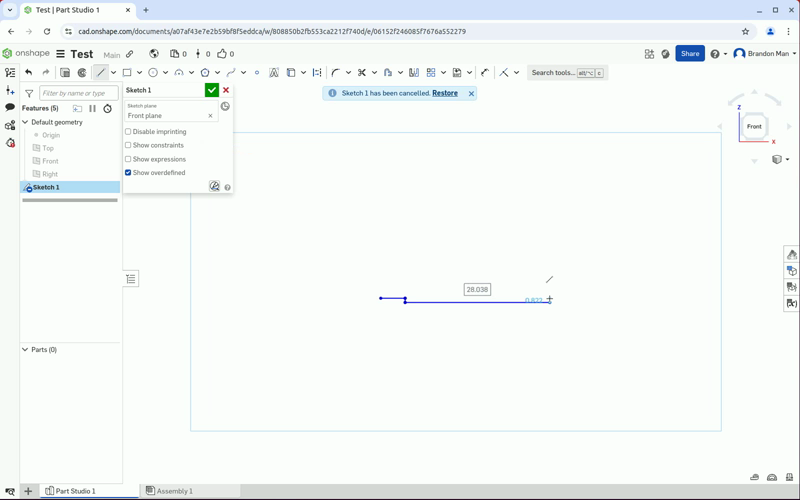
scroll(6)
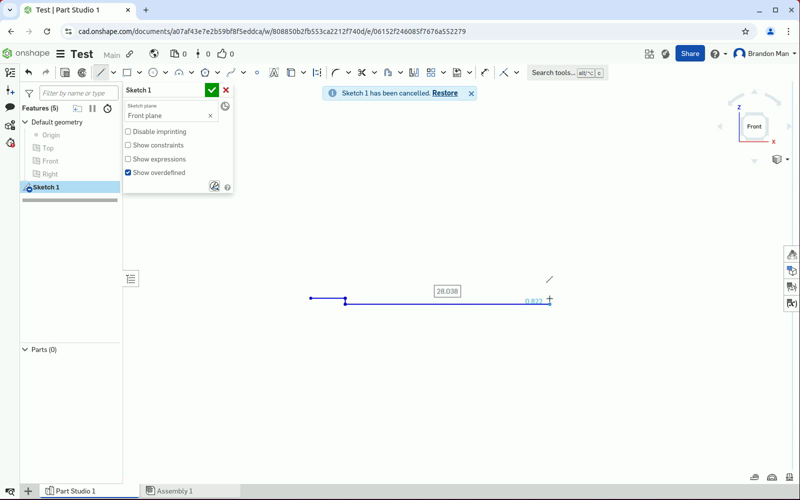
scroll(6)
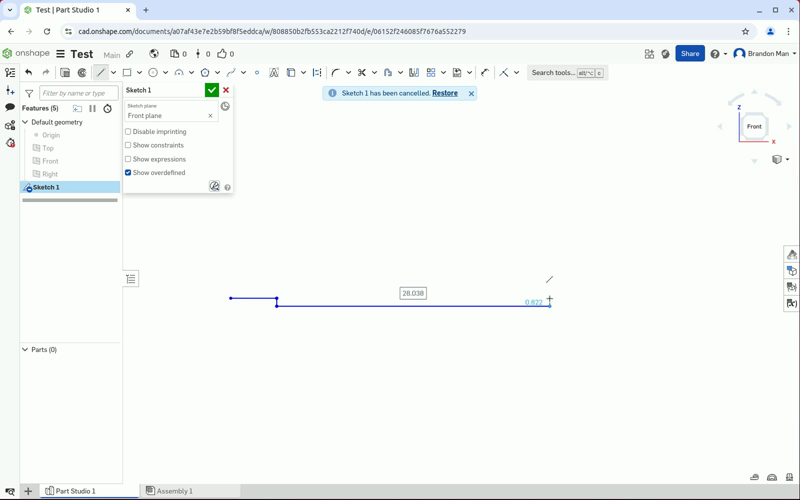
scroll(6)
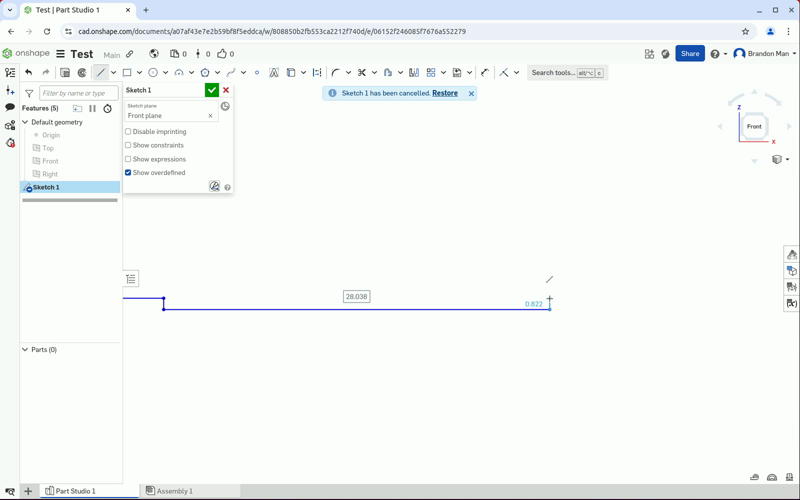
scroll(6)
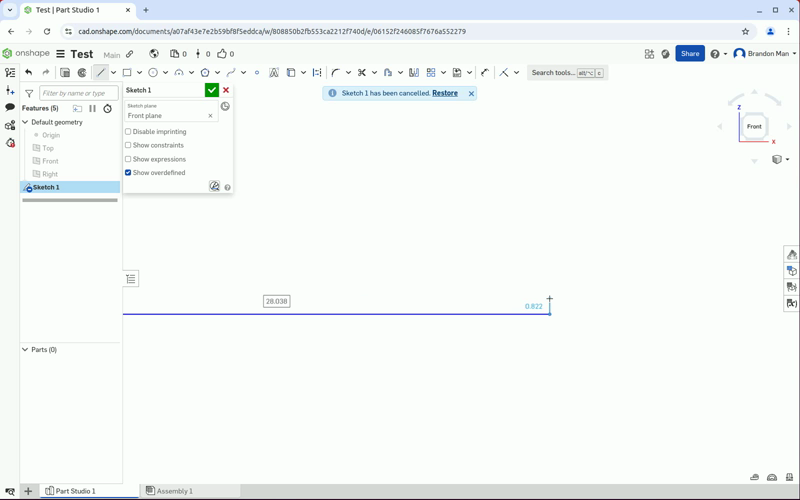
scroll(6)
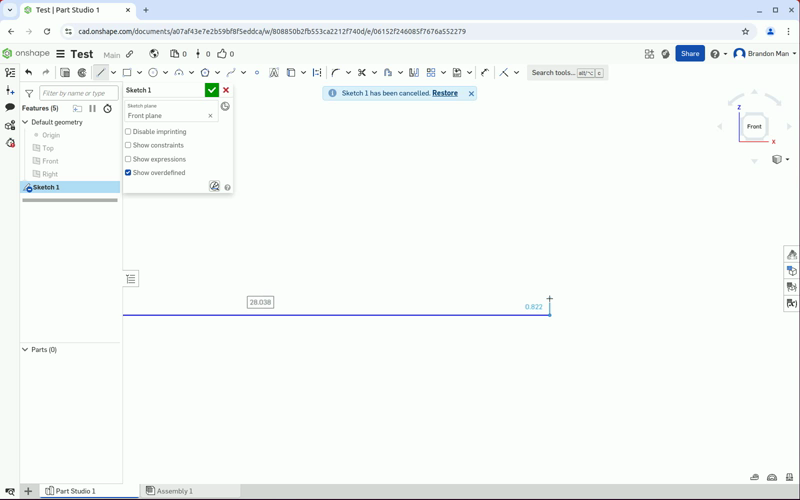
scroll(6)
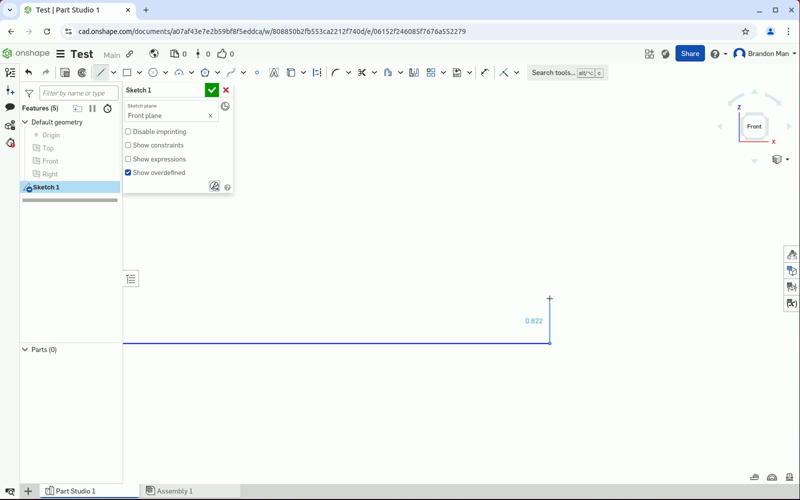
click(549, 298)
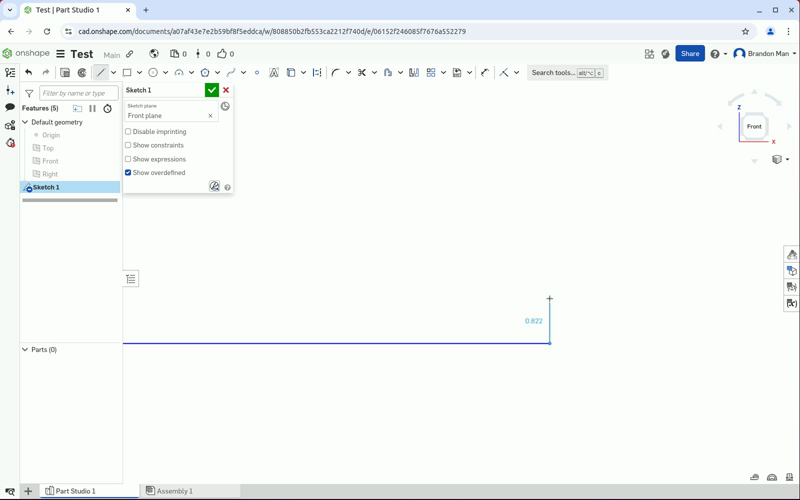
scroll(-6)
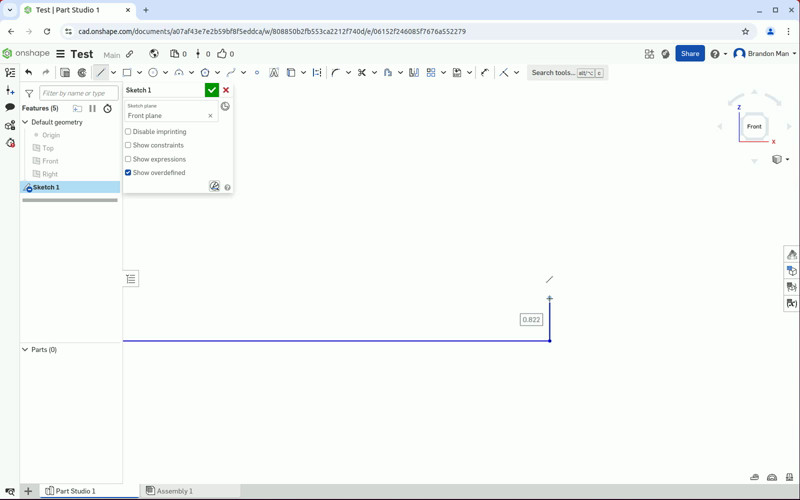
scroll(-6)
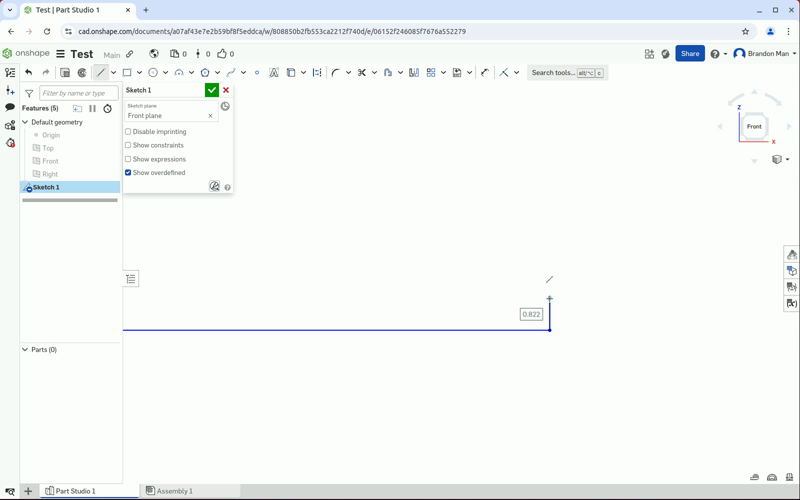
scroll(-6)
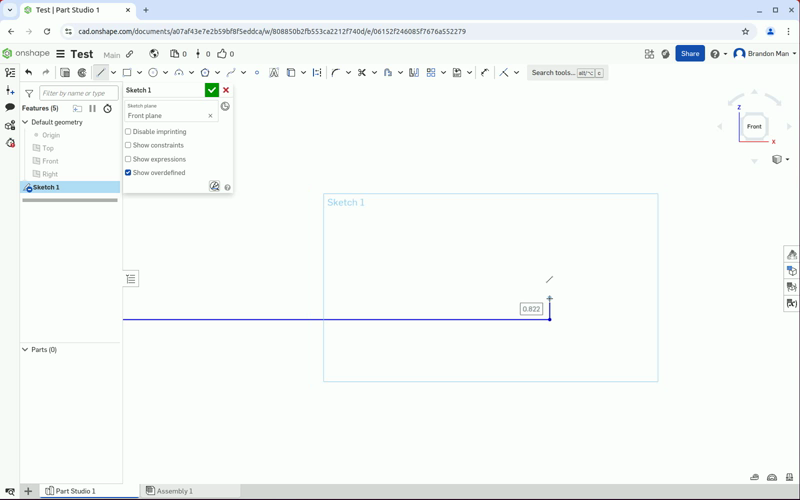
scroll(-6)
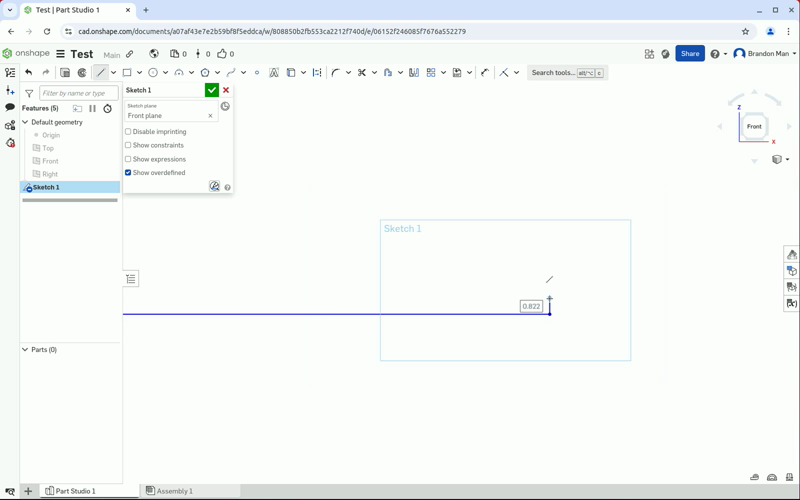
scroll(-6)
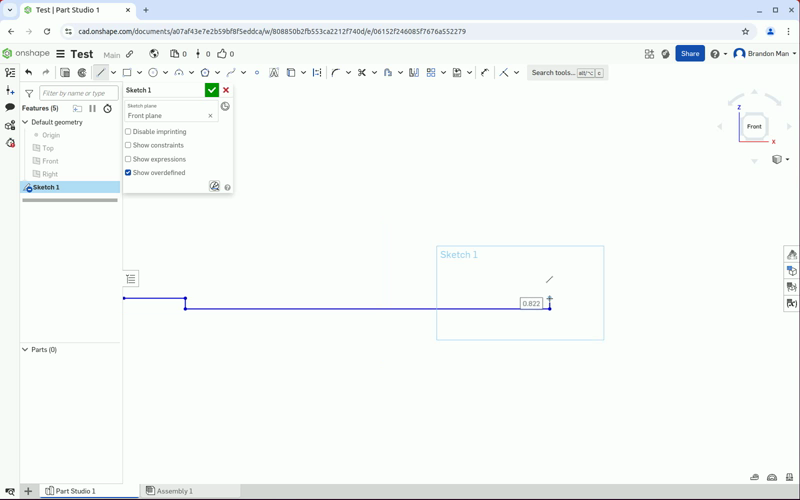
scroll(-6)
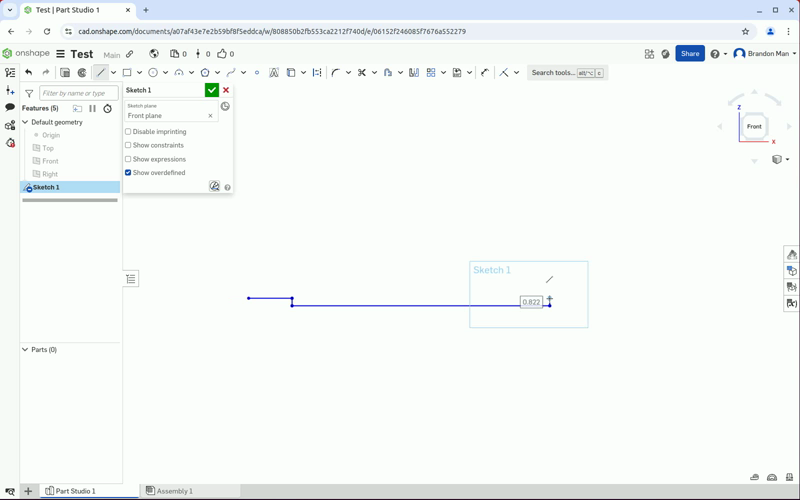
scroll(-6)
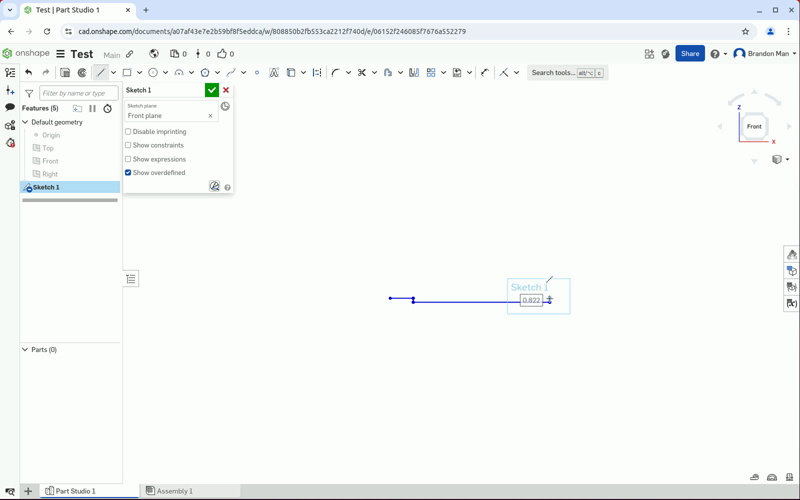
key_up(shift)
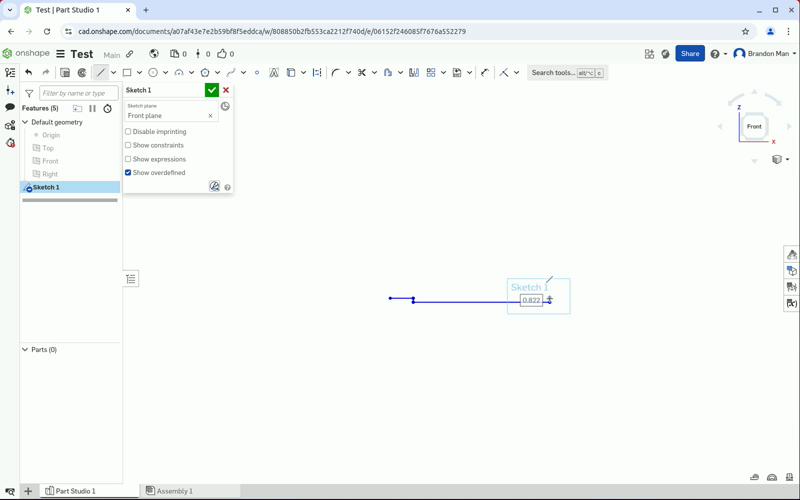
key_down(shift)
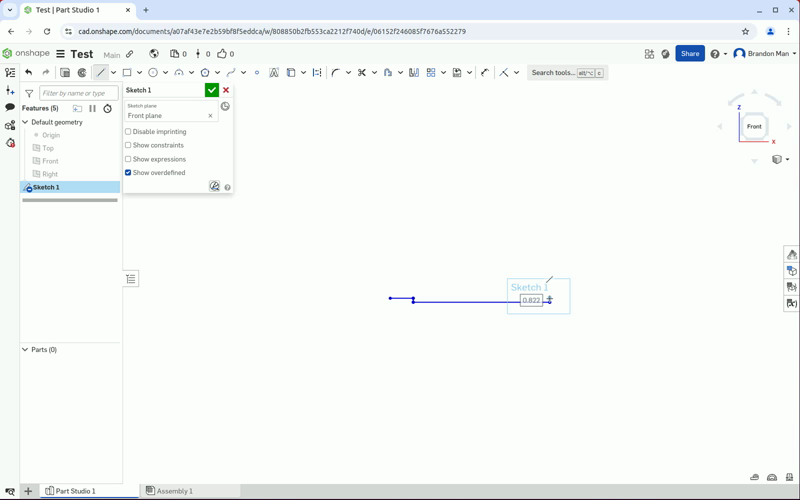
mouse_move(579, 298)
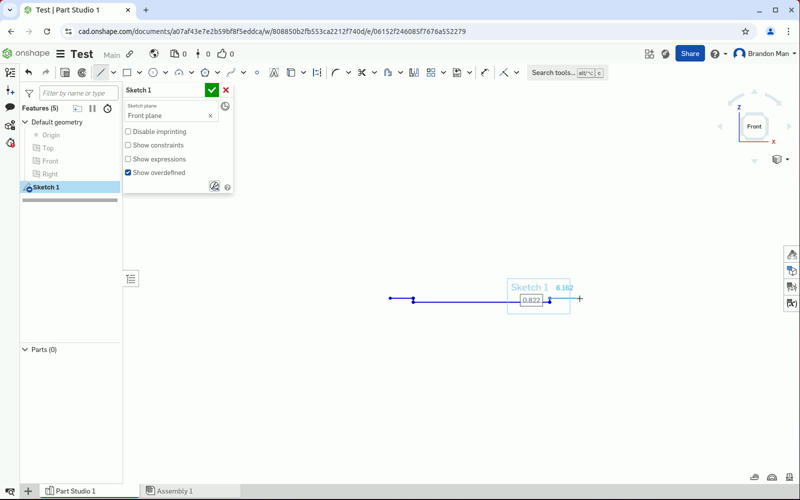
mouse_move(572, 298)
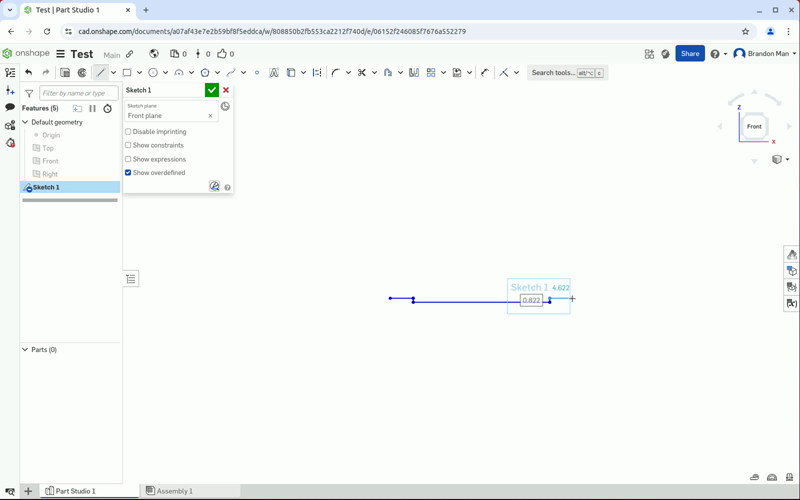
click(572, 298)
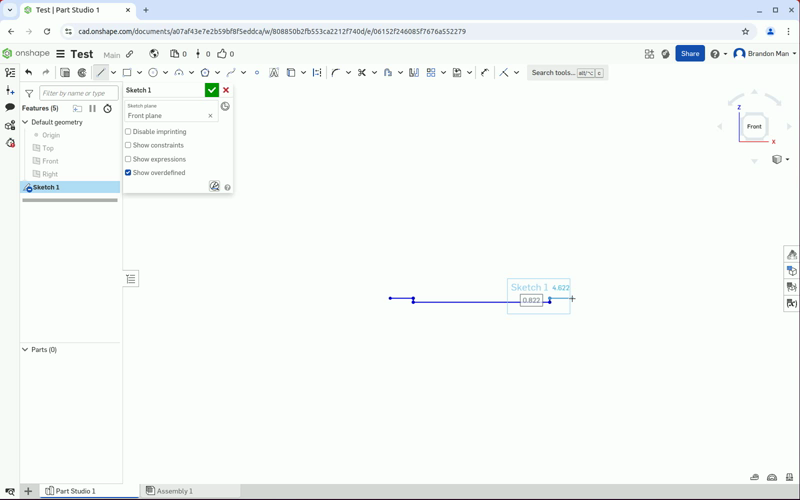
key_up(shift)
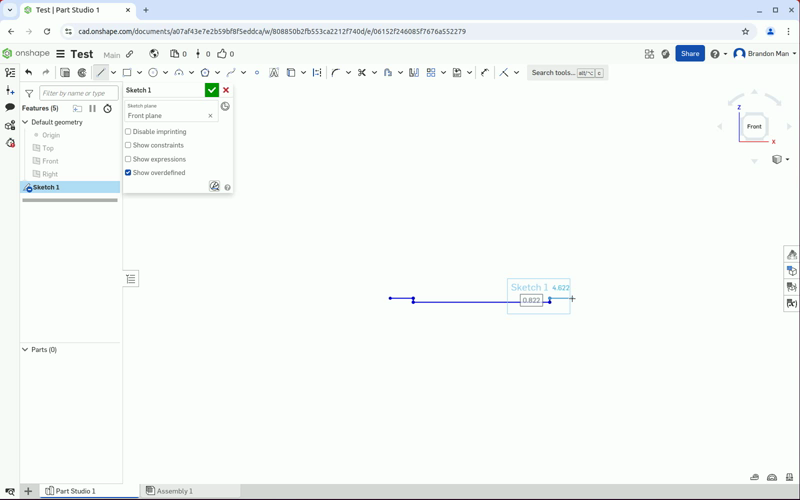
key_down(shift)
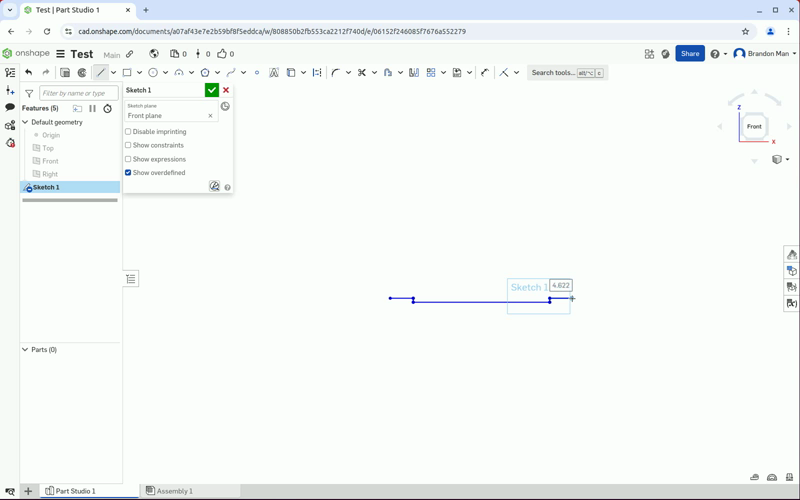
mouse_move(589, 298)
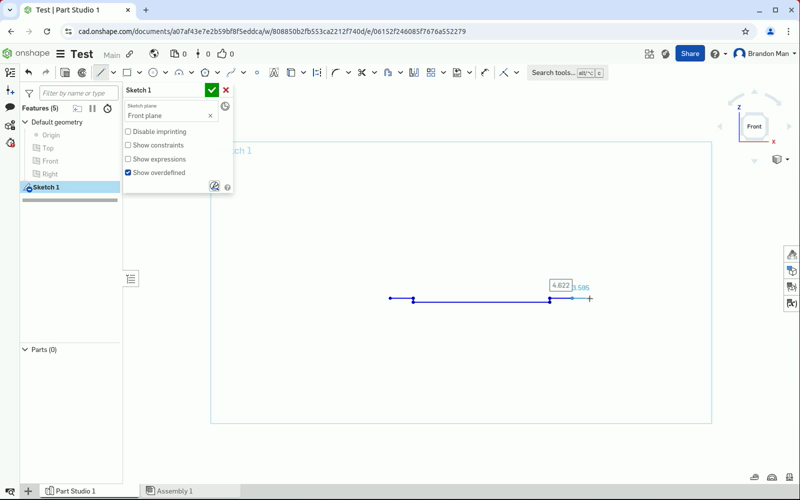
mouse_move(572, 258)
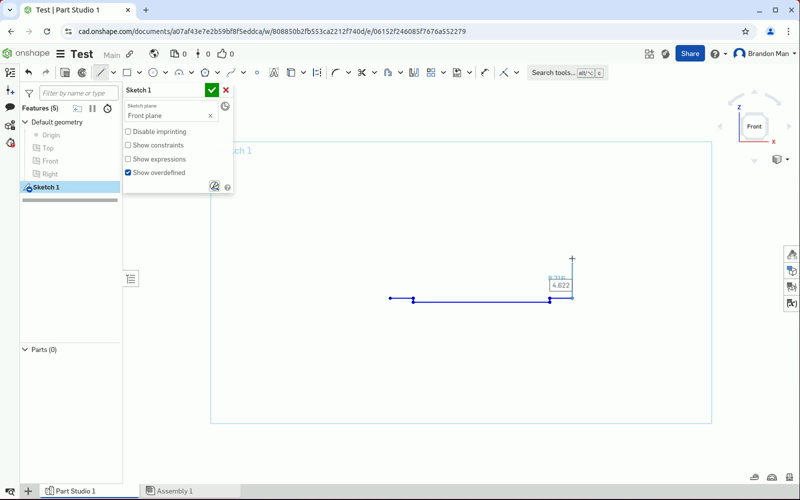
click(572, 258)
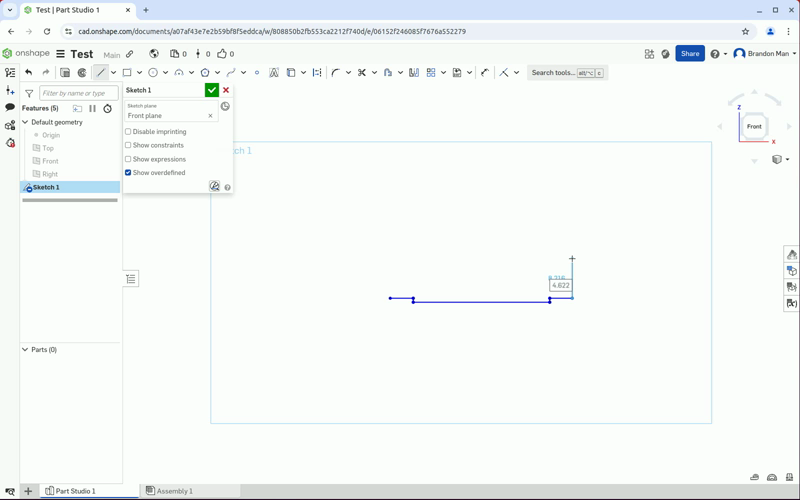
key_up(shift)
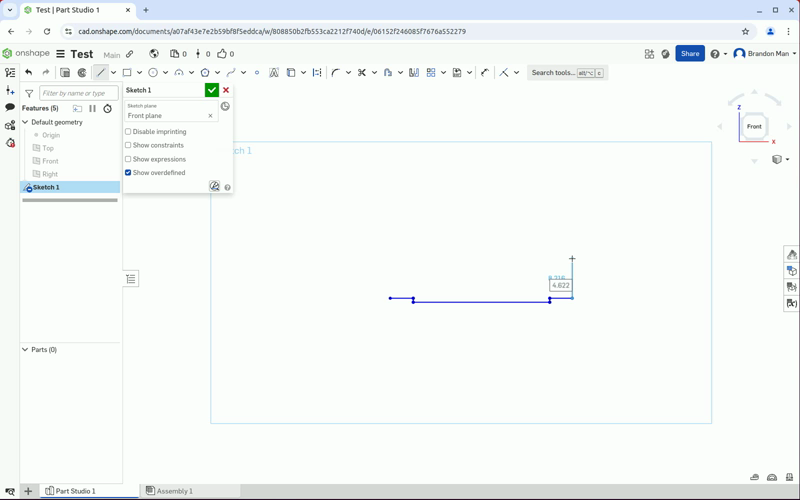
key_down(shift)
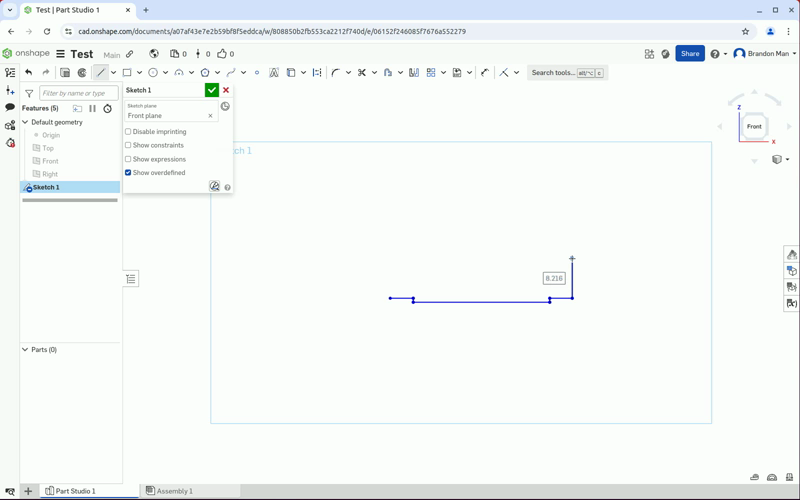
mouse_move(589, 258)
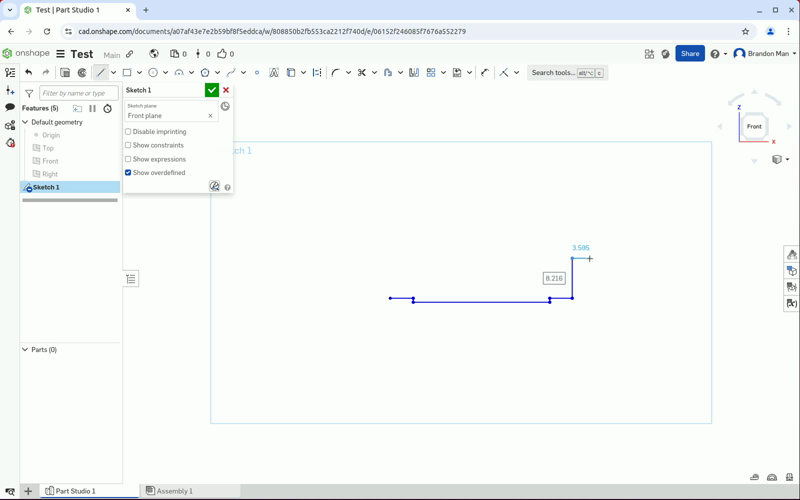
mouse_move(549, 258)
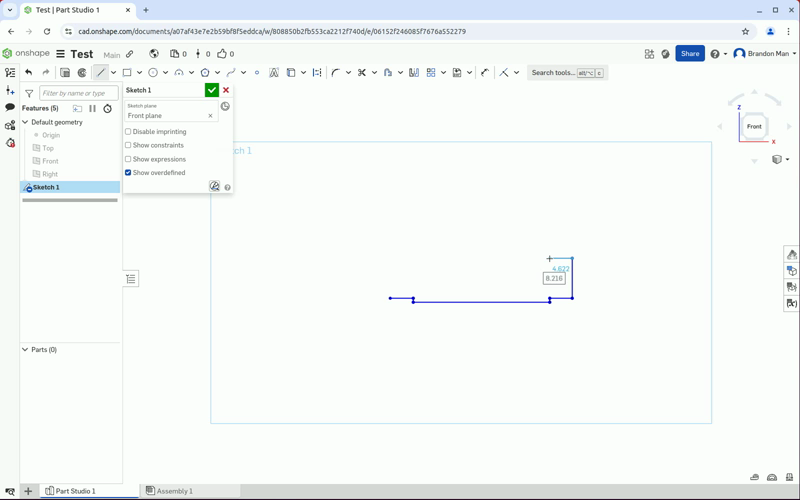
click(549, 258)
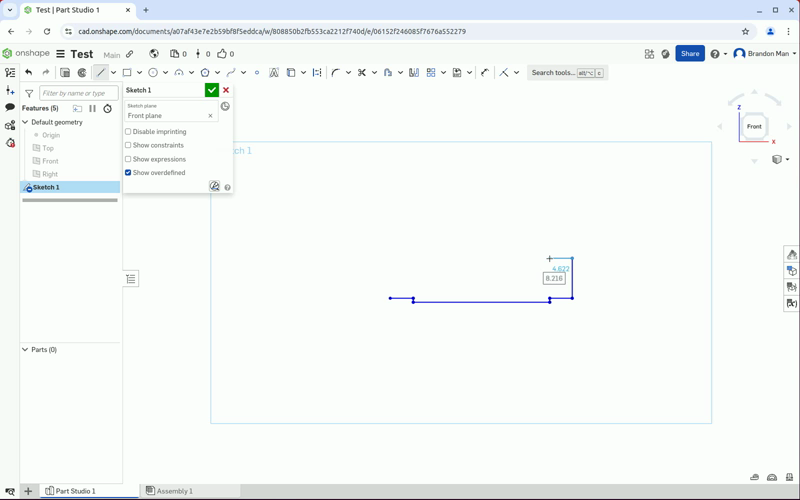
key_up(shift)
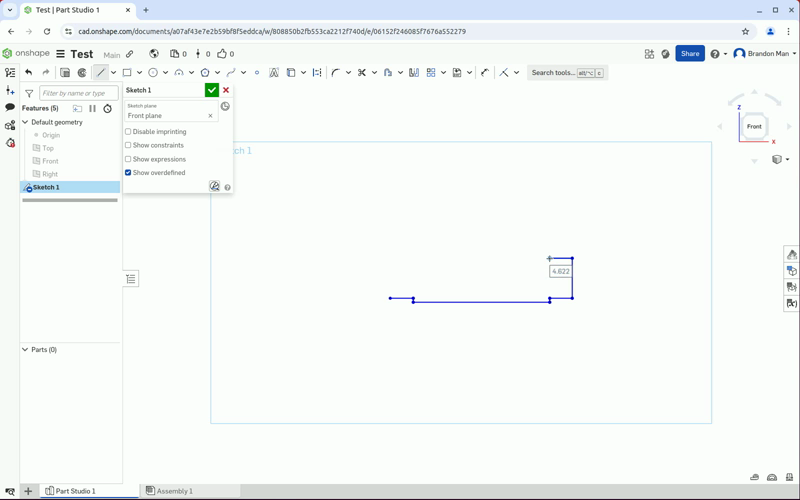
key_down(shift)
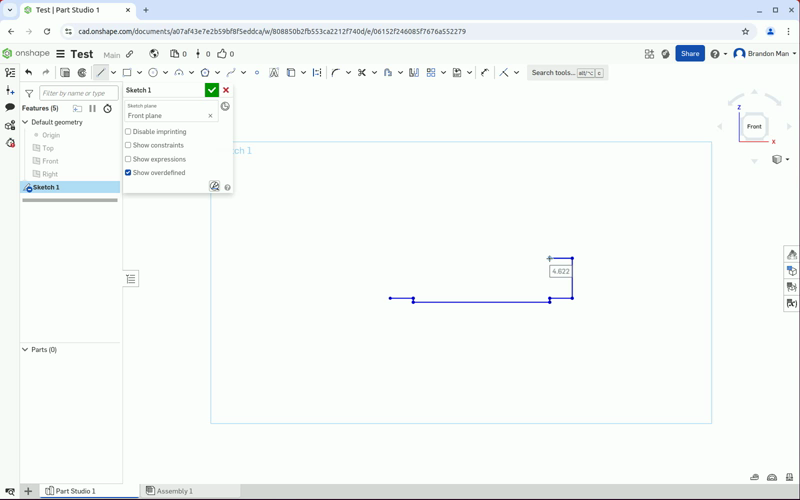
mouse_move(579, 258)
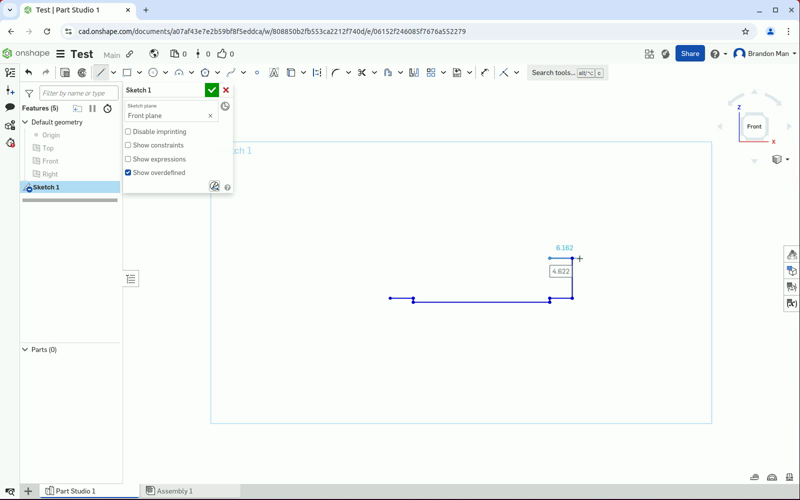
mouse_move(549, 254)
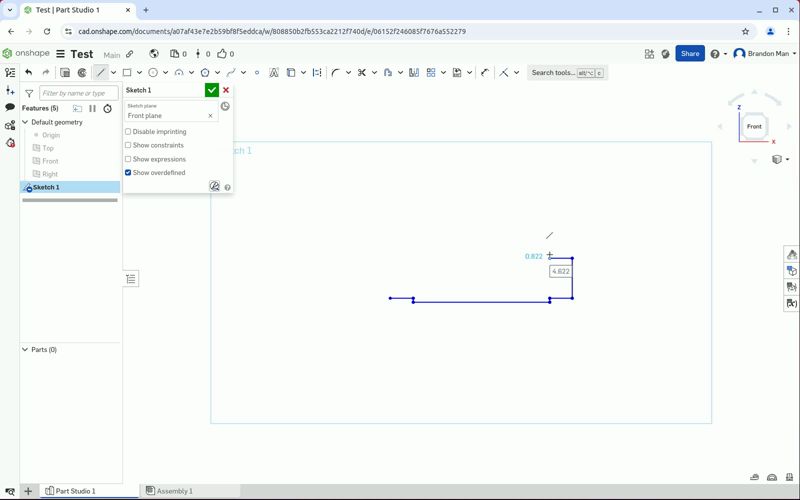
scroll(6)
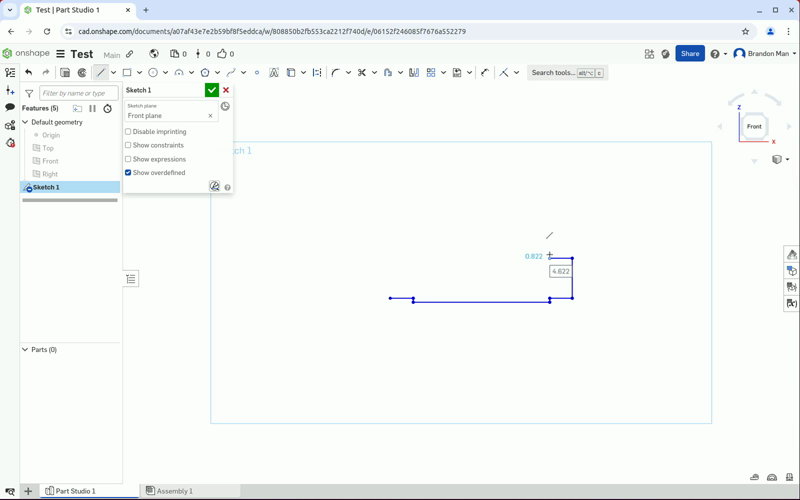
scroll(6)
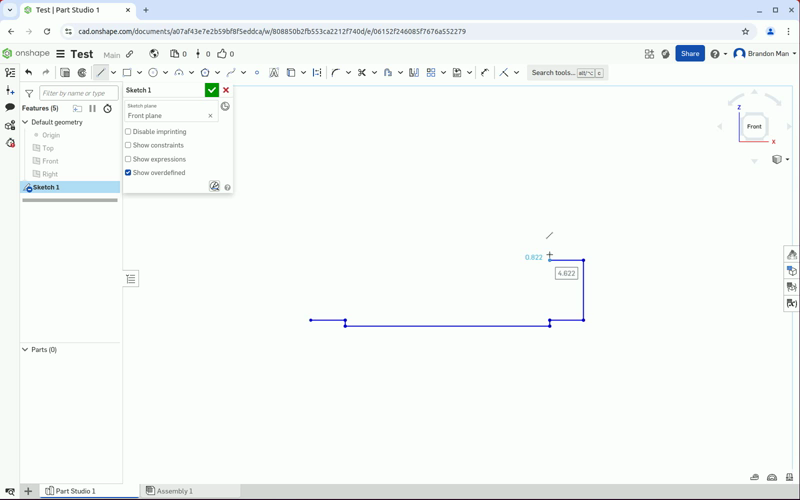
scroll(6)
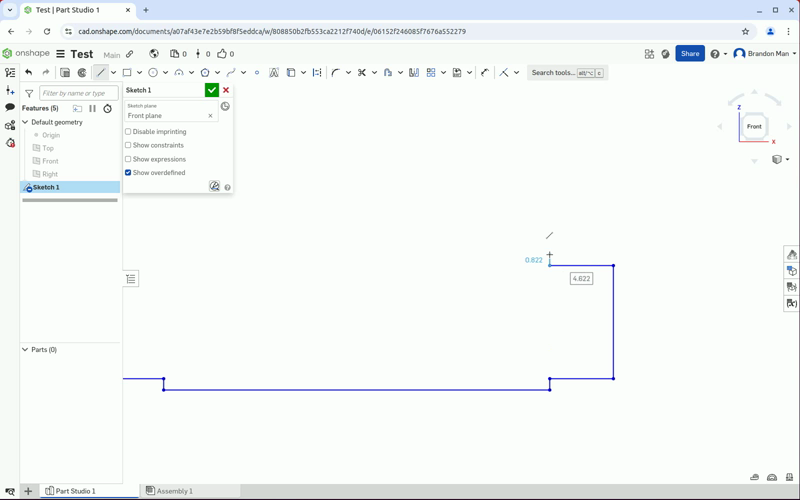
scroll(6)
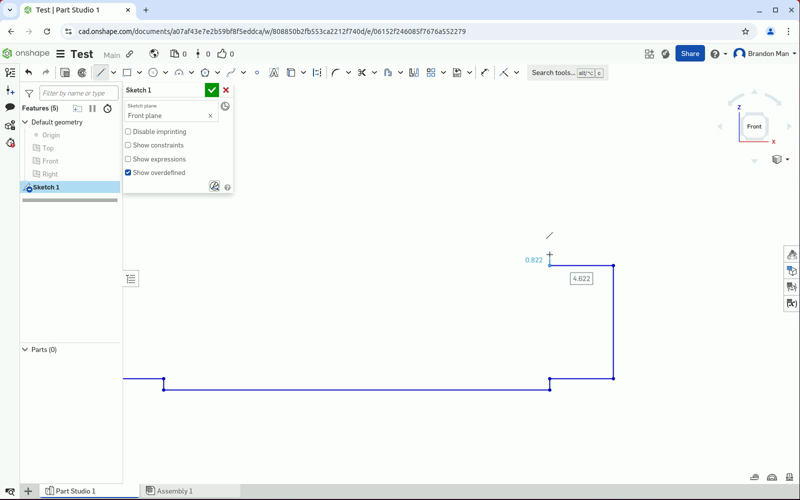
scroll(6)
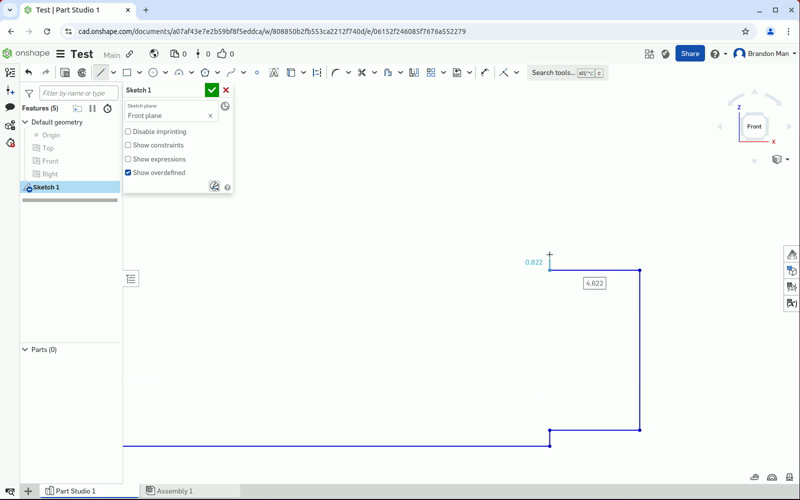
scroll(6)
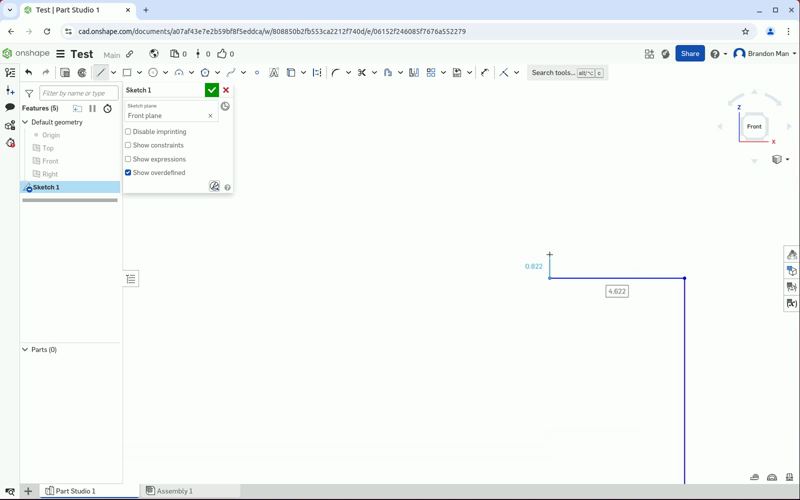
scroll(6)
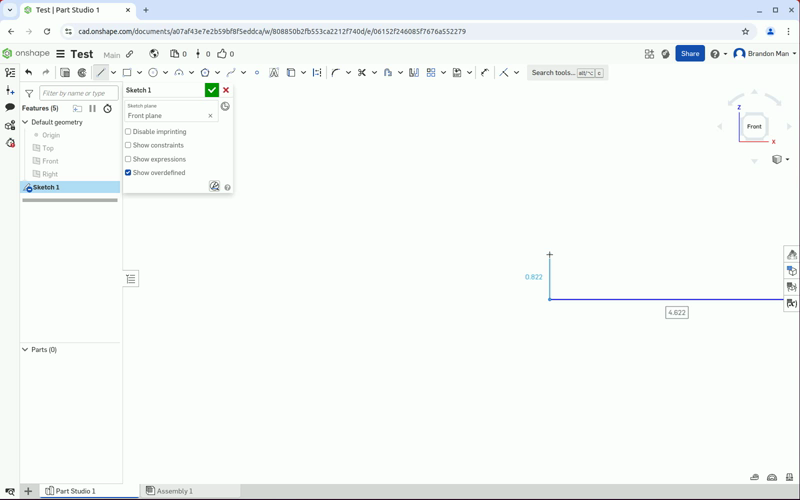
click(549, 254)
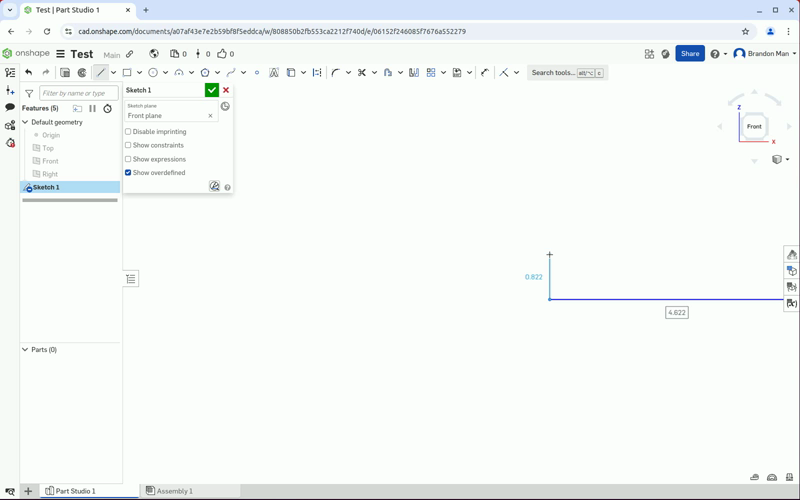
scroll(-6)
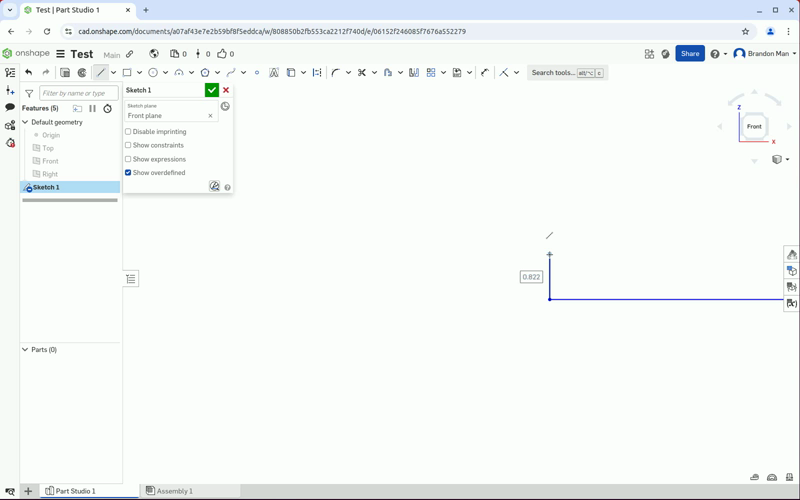
scroll(-6)
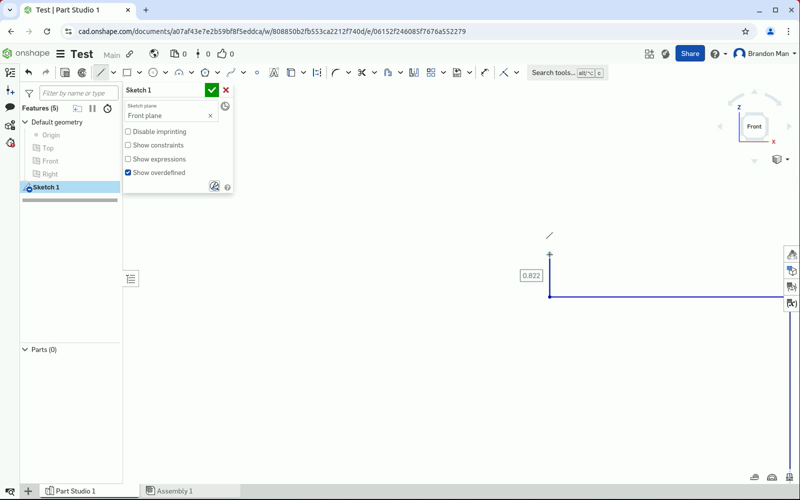
scroll(-6)
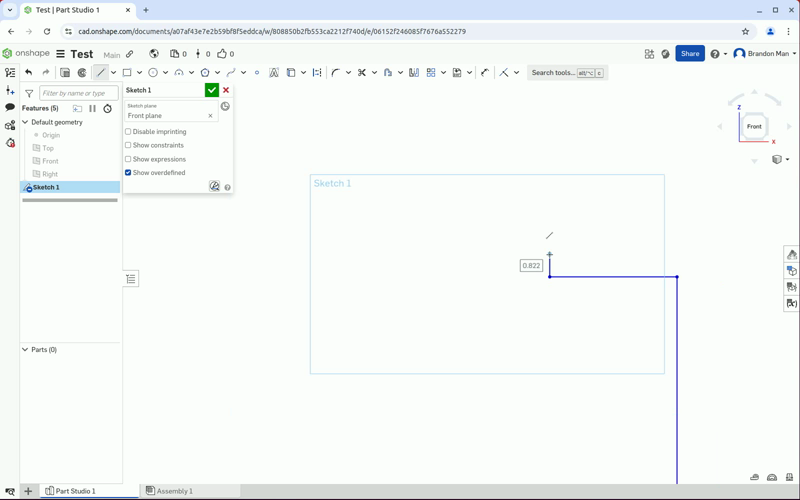
scroll(-6)
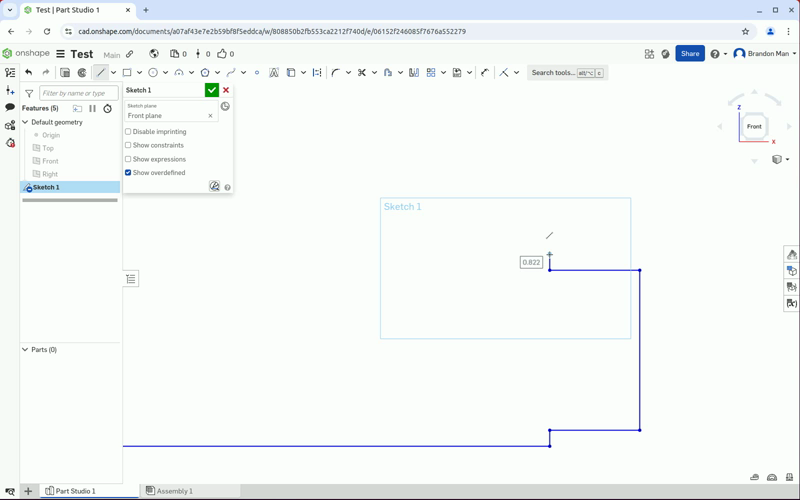
scroll(-6)
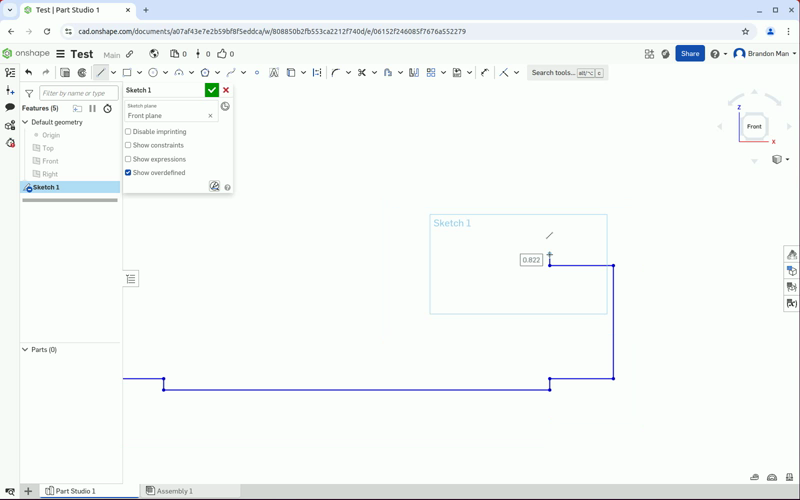
scroll(-6)
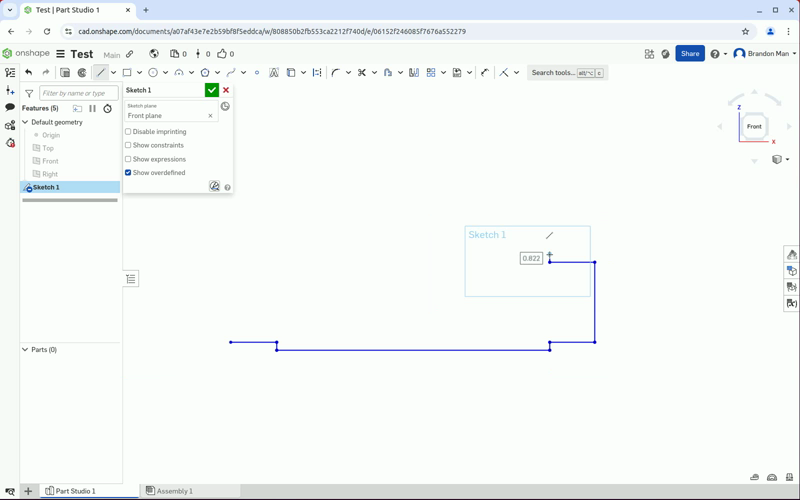
scroll(-6)
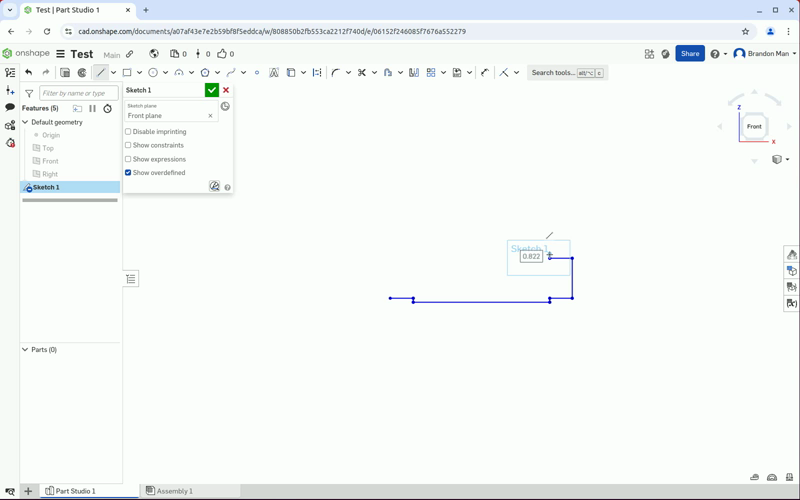
key_up(shift)
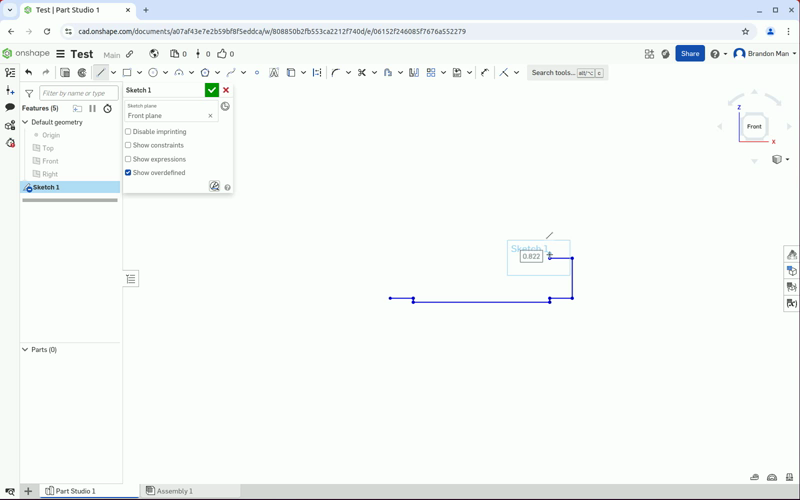
key_down(shift)
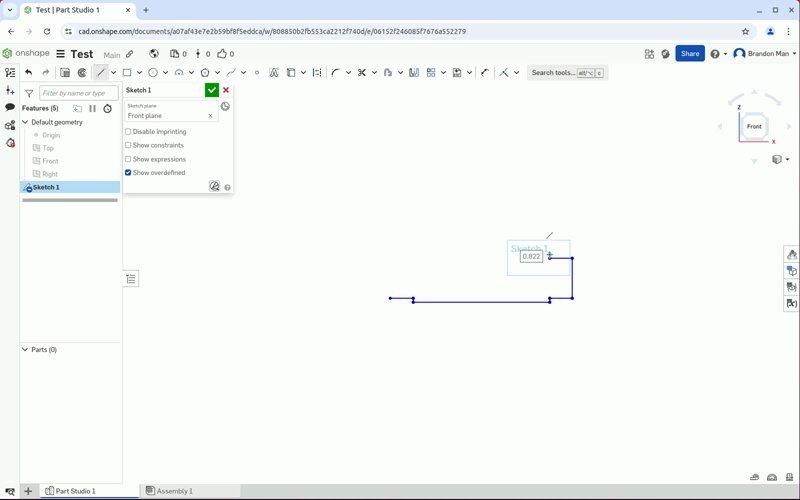
mouse_move(413, 254)
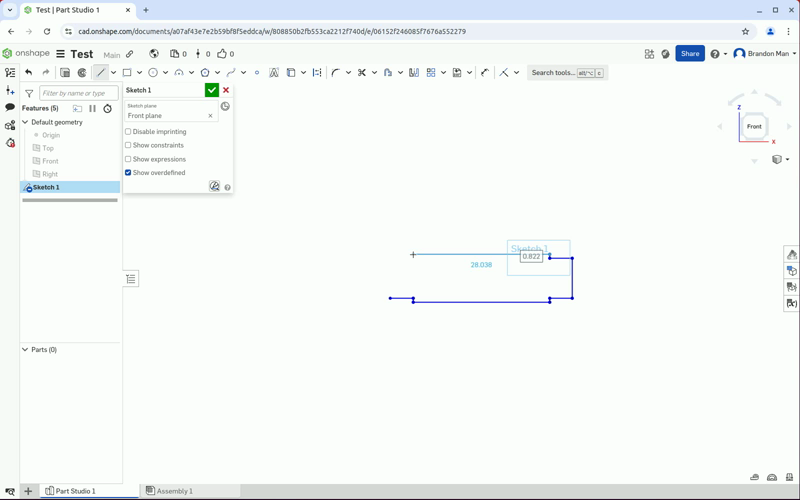
click(413, 254)
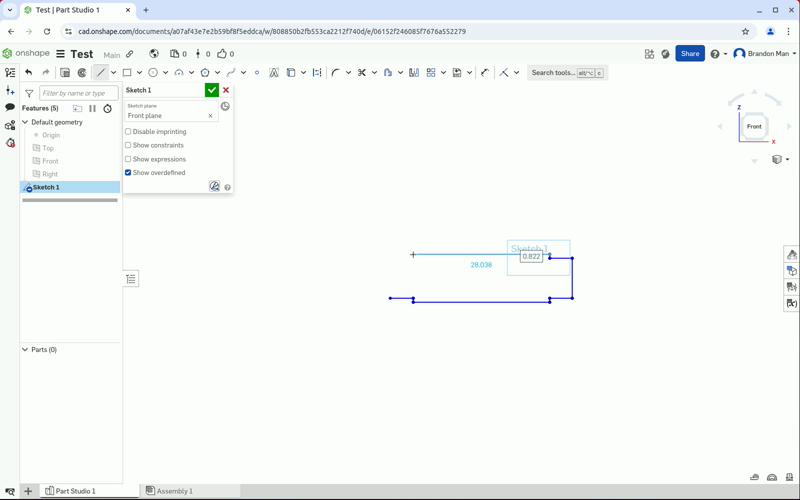
key_up(shift)
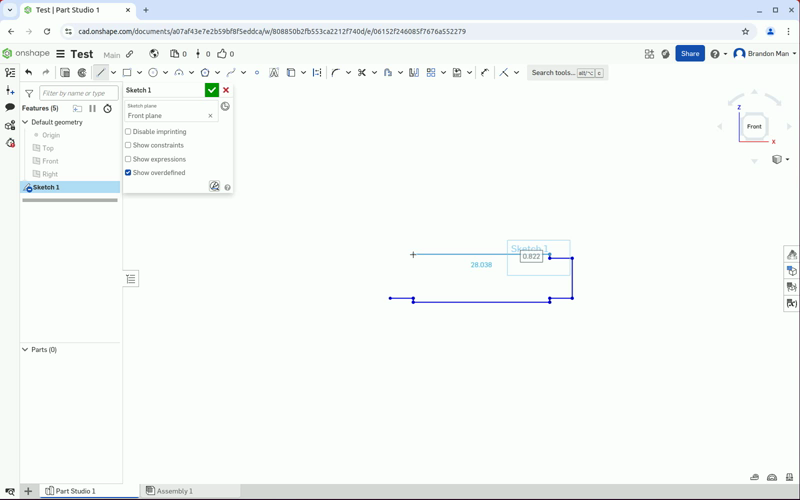
key_down(shift)
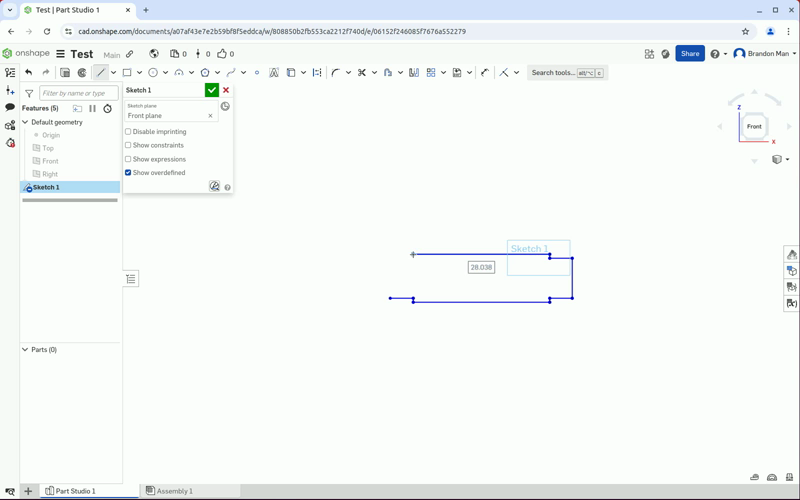
mouse_move(443, 254)
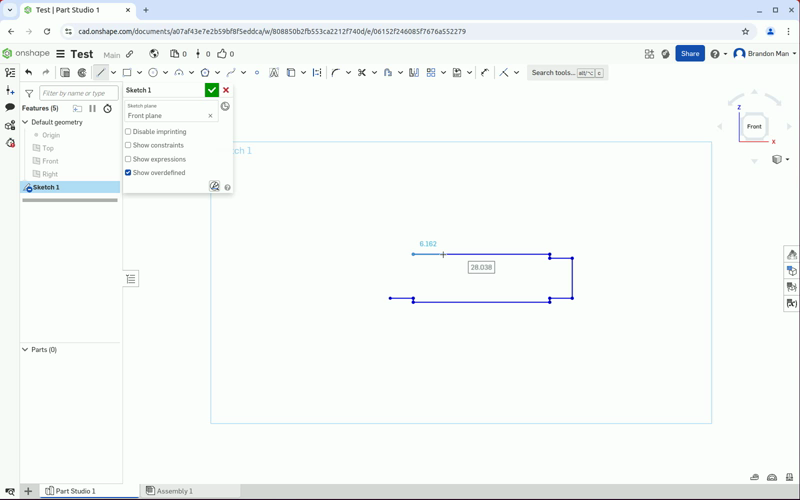
mouse_move(413, 258)
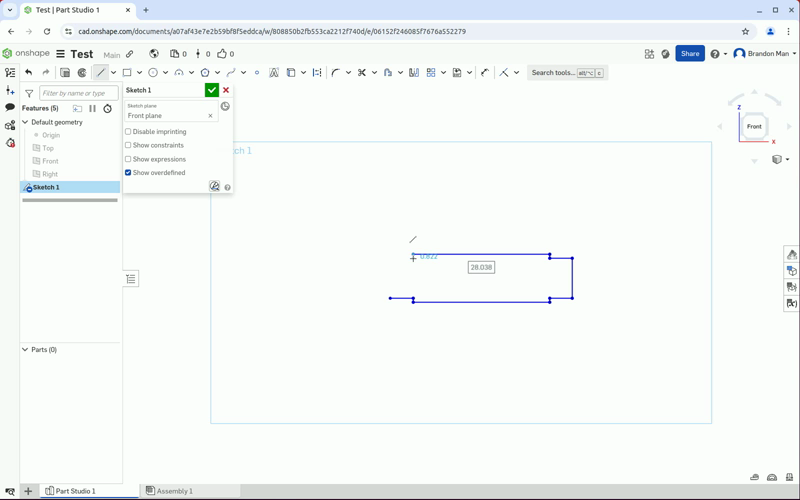
scroll(6)
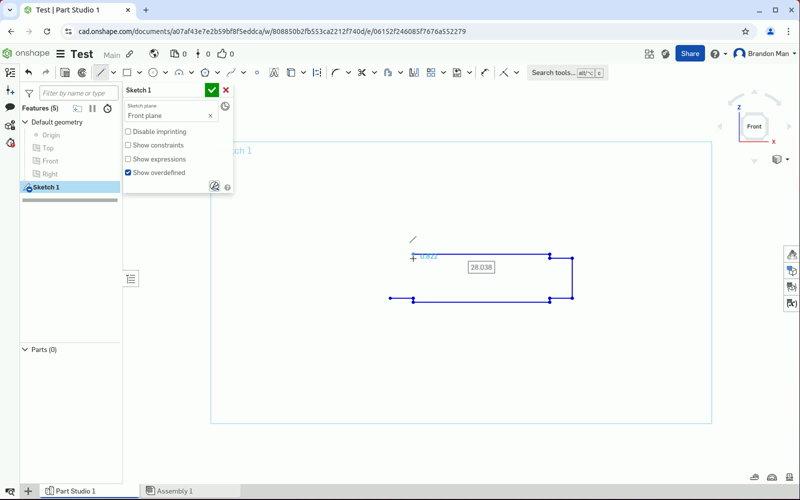
scroll(6)
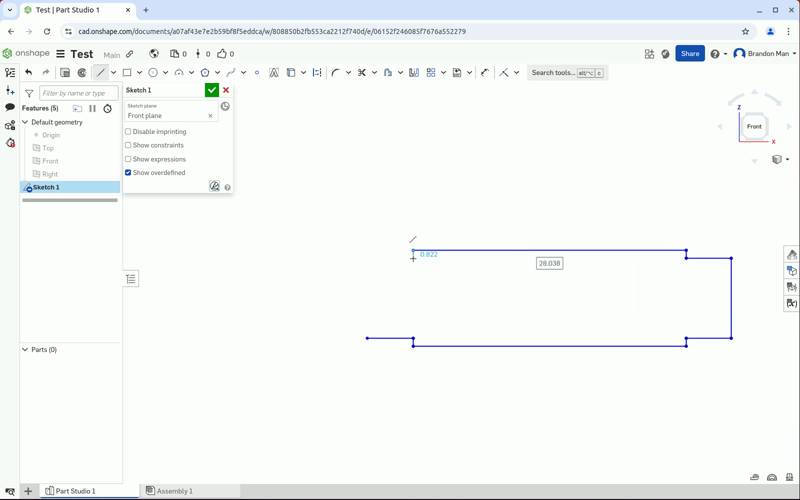
scroll(6)
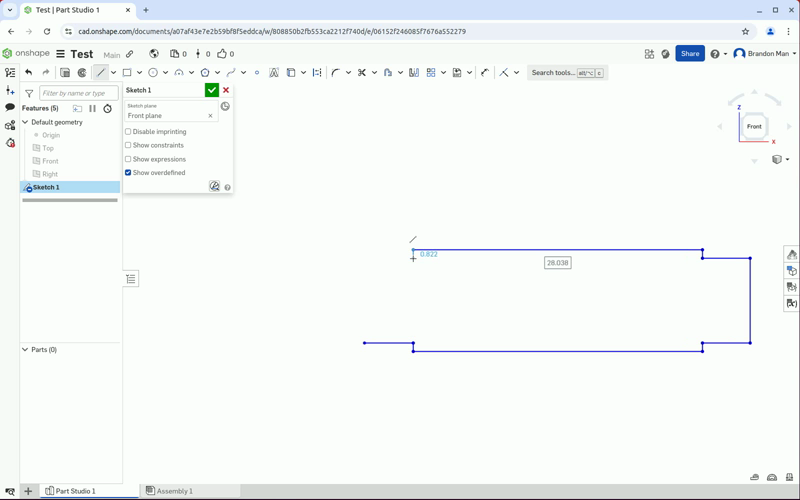
scroll(6)
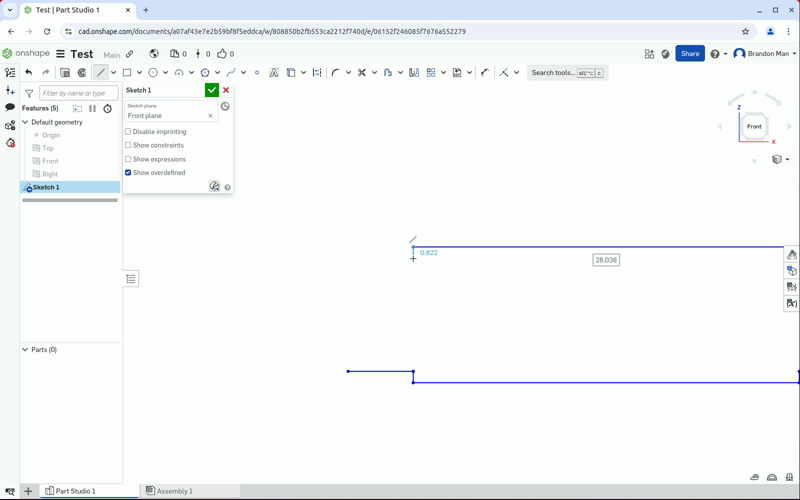
scroll(6)
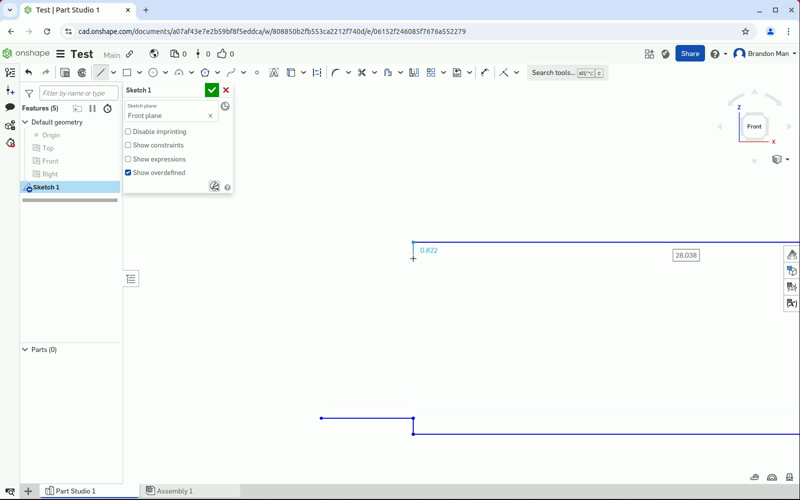
scroll(6)
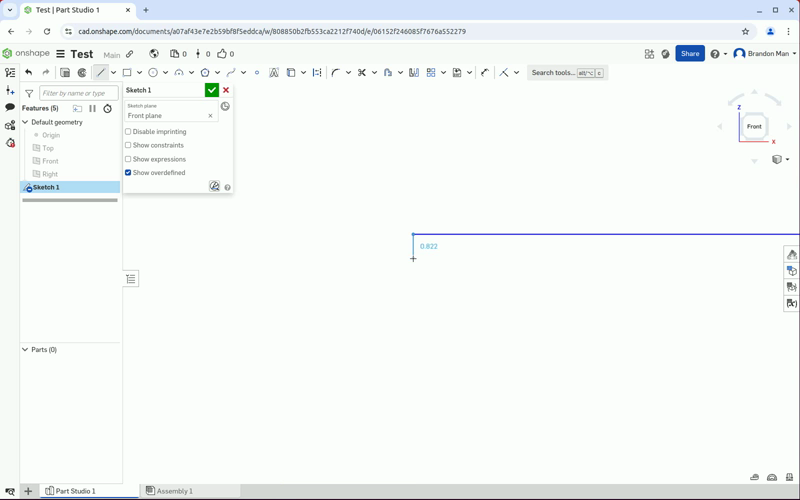
scroll(6)
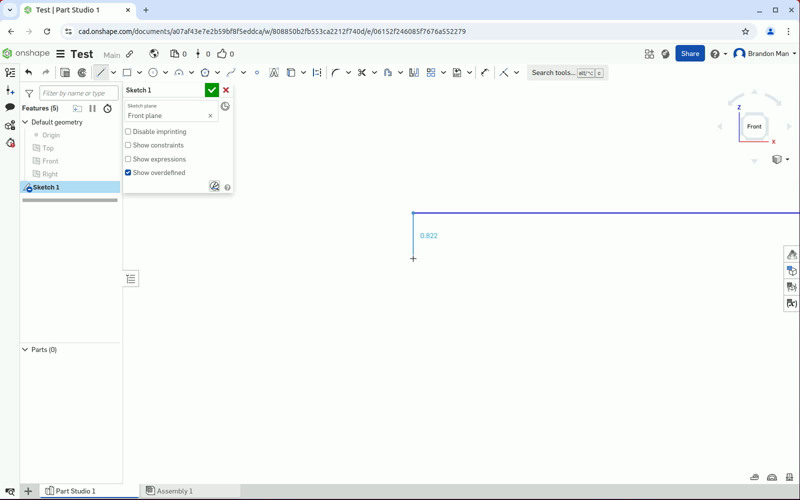
click(413, 258)
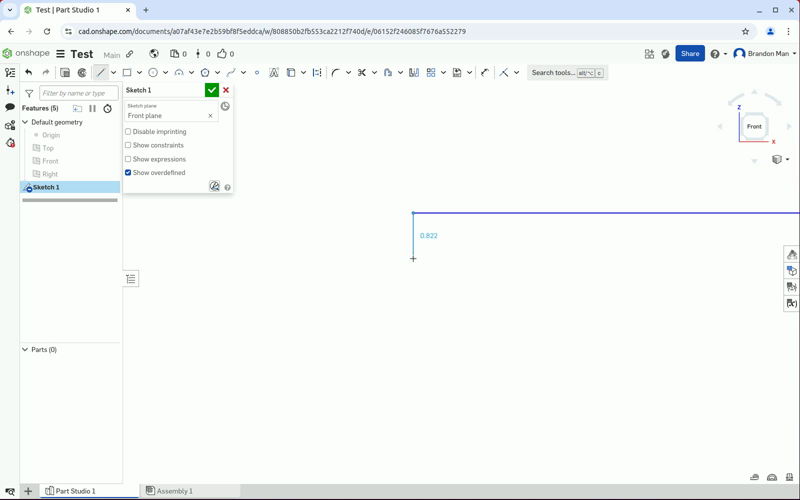
scroll(-6)
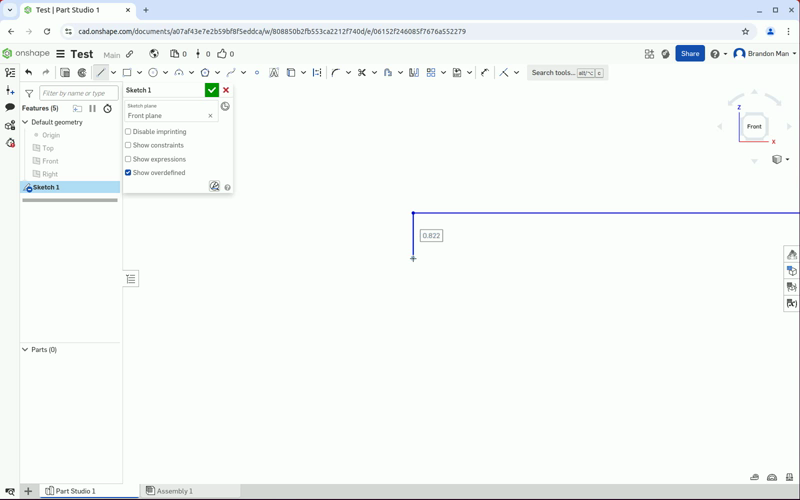
scroll(-6)
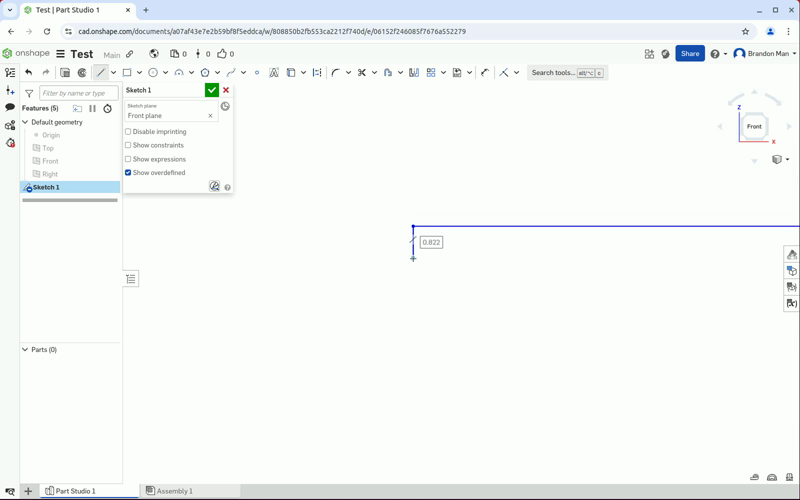
scroll(-6)
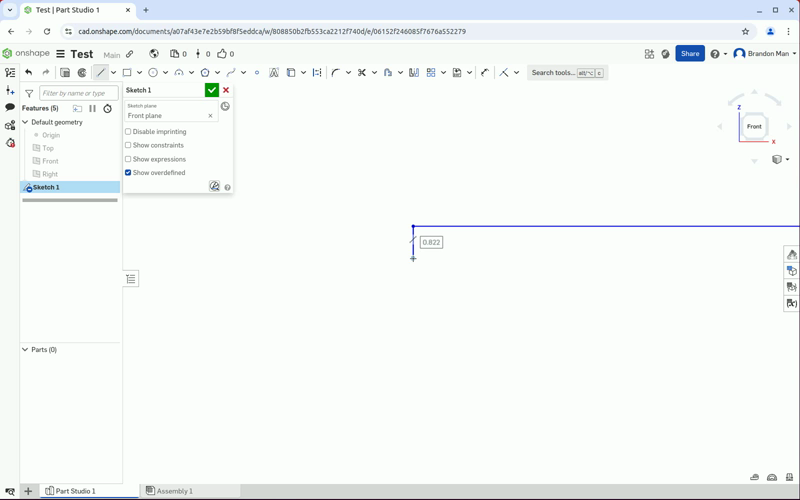
scroll(-6)
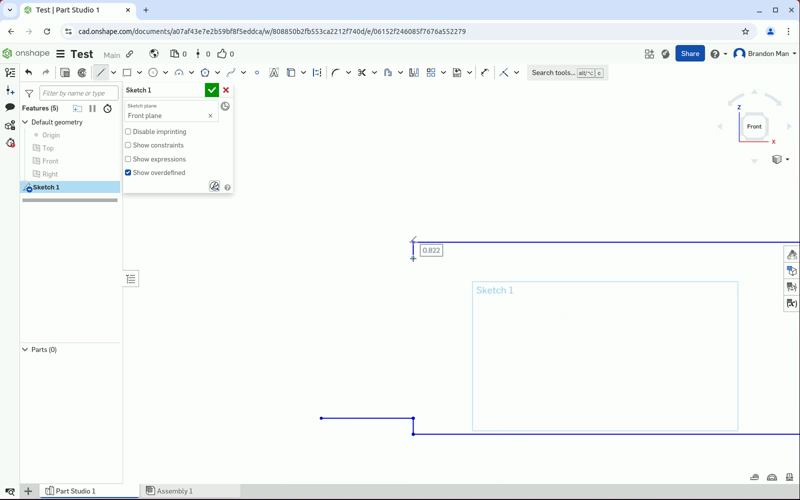
scroll(-6)
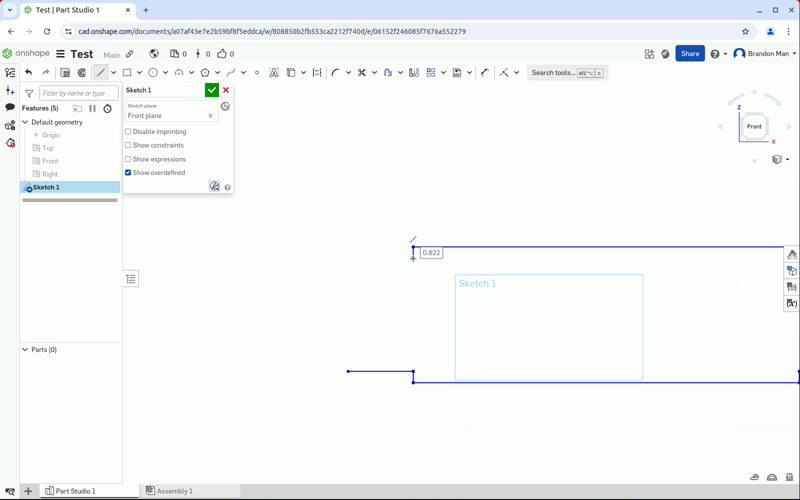
scroll(-6)
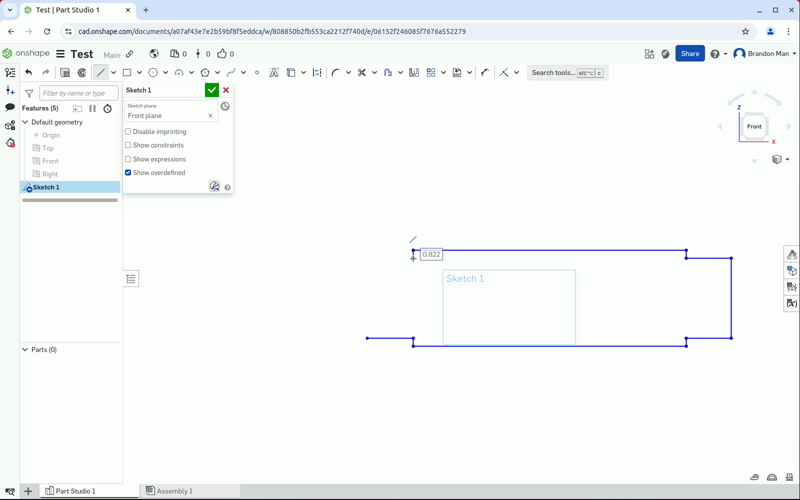
scroll(-6)
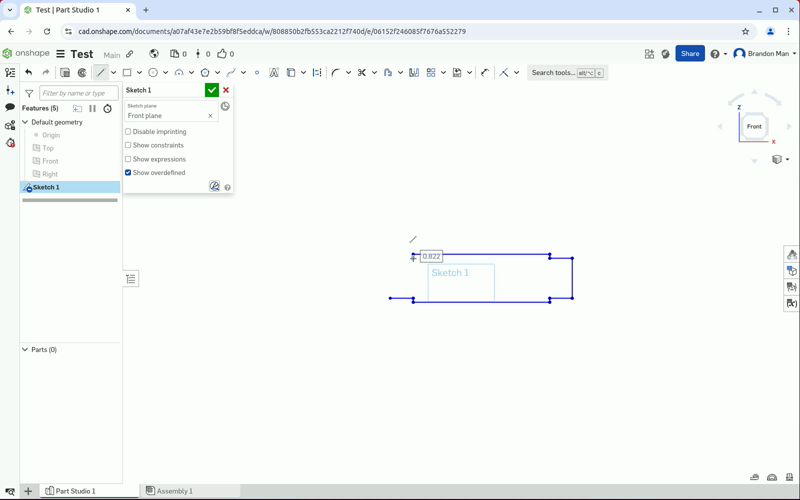
key_up(shift)
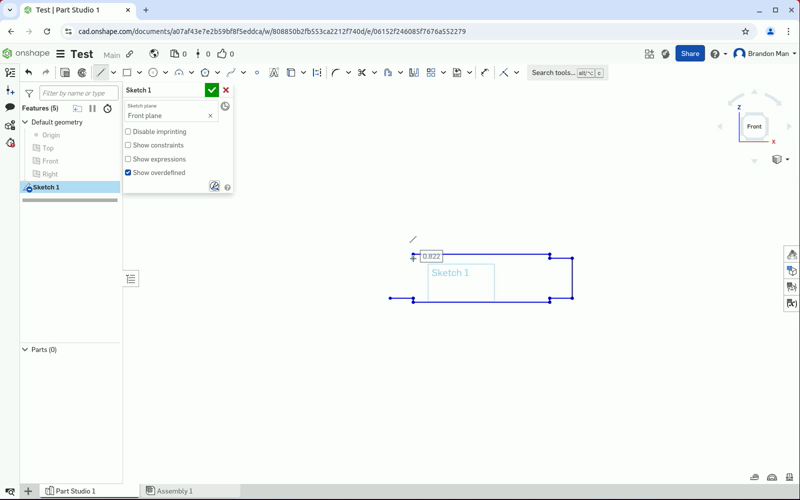
key_down(shift)
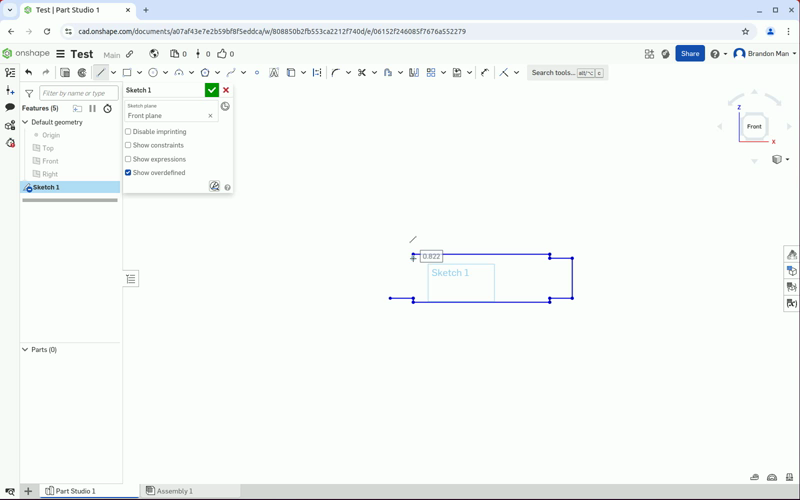
mouse_move(443, 258)
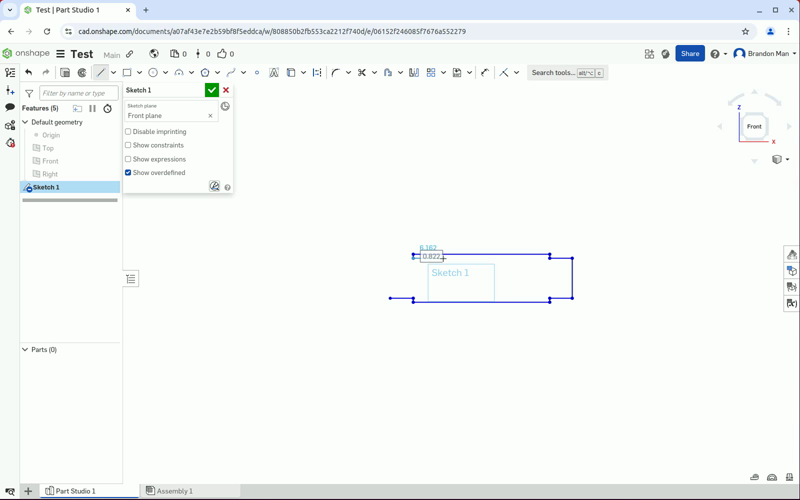
mouse_move(390, 258)
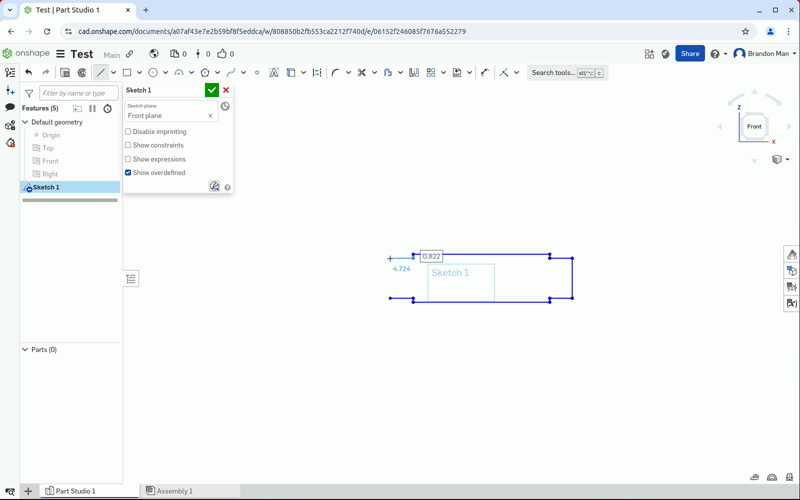
click(390, 258)
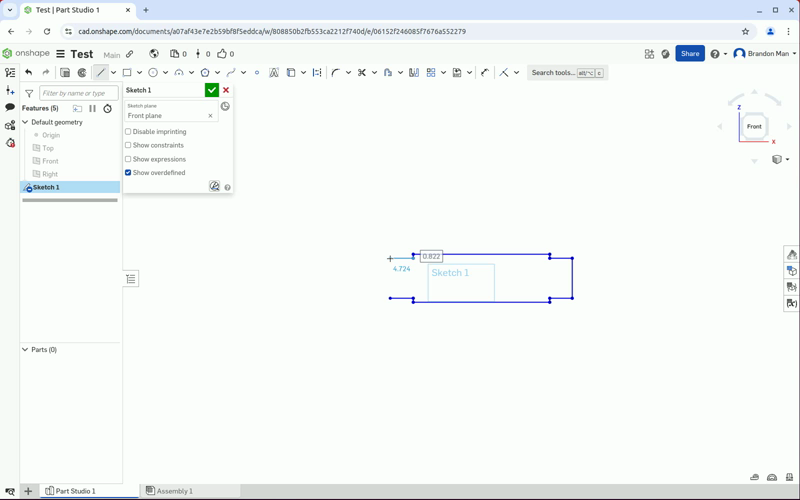
key_up(shift)
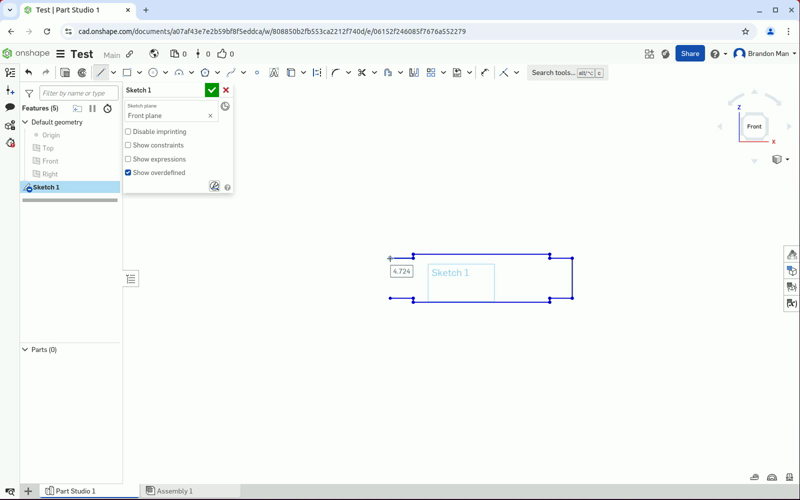
mouse_move(420, 258)
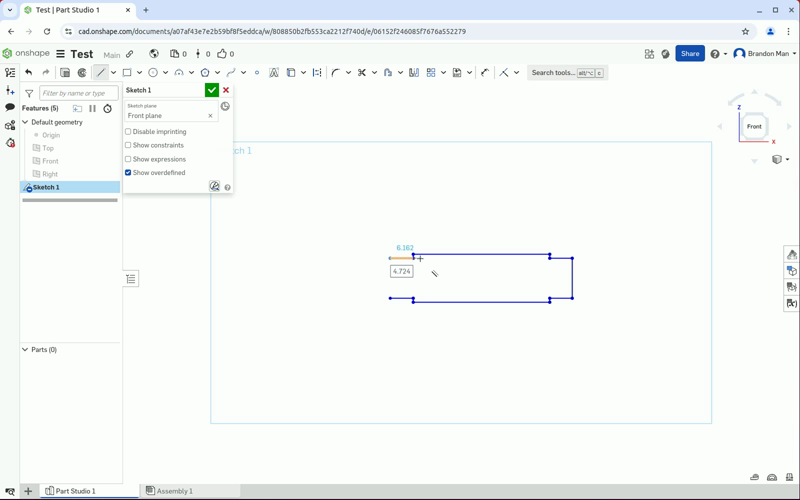
key_down(shift)
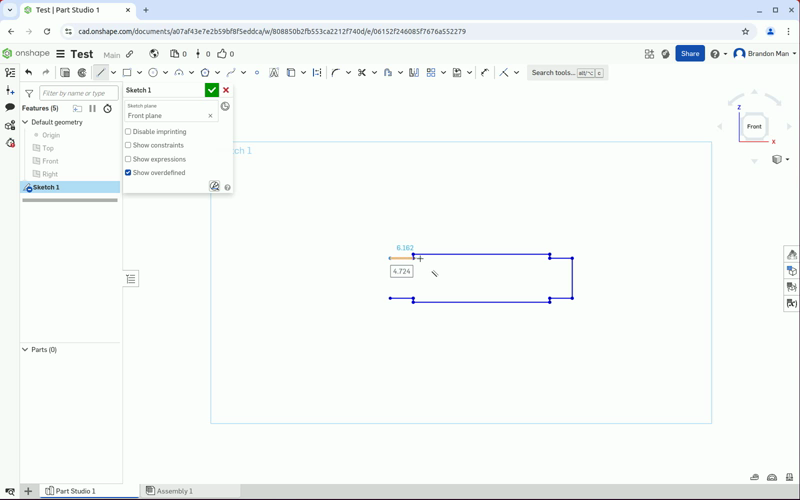
mouse_move(390, 298)
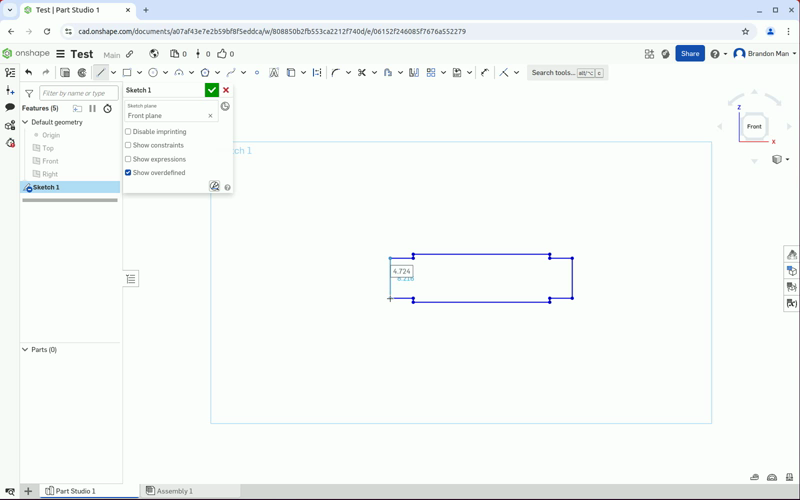
key_up(shift)
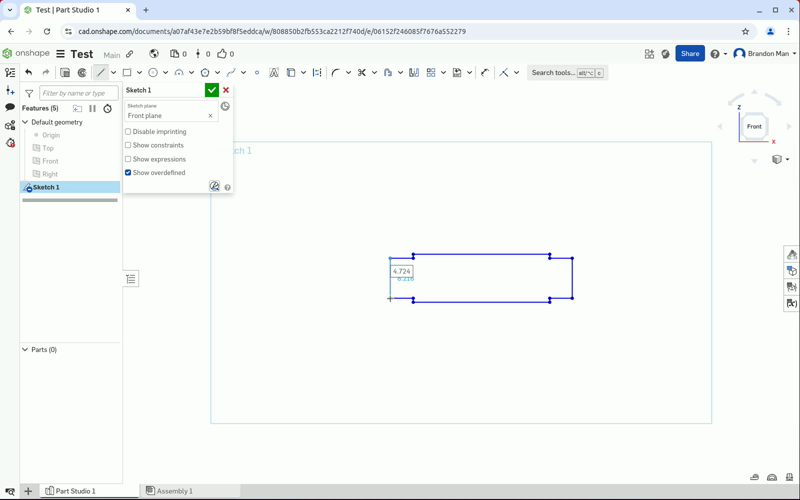
click(390, 298)
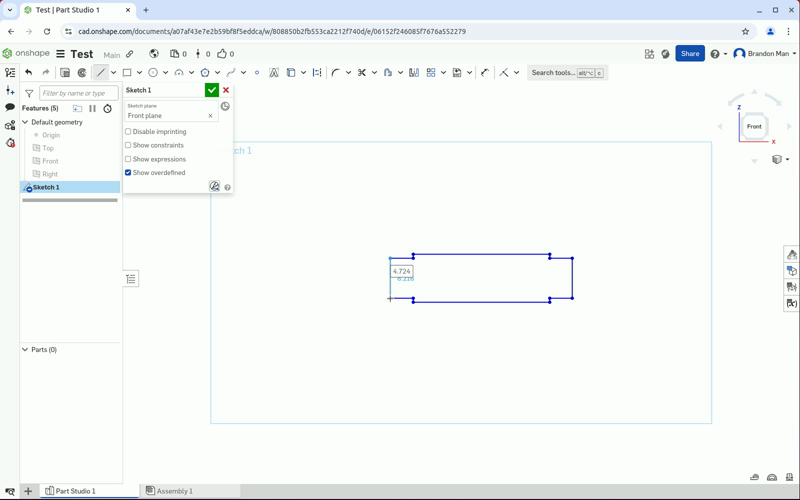
key(esc)
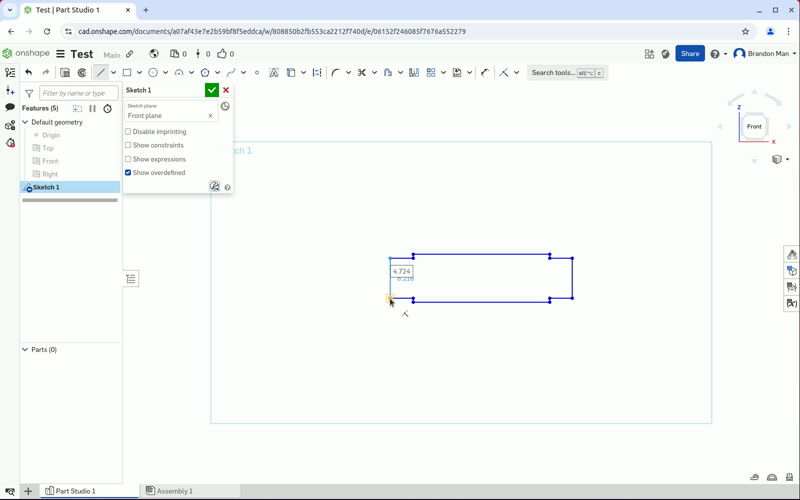
mouse_move(497, 286)
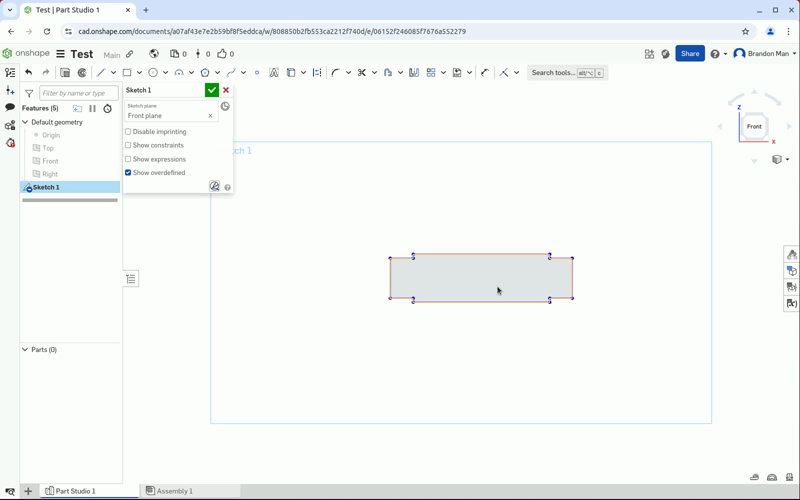
click(497, 286)
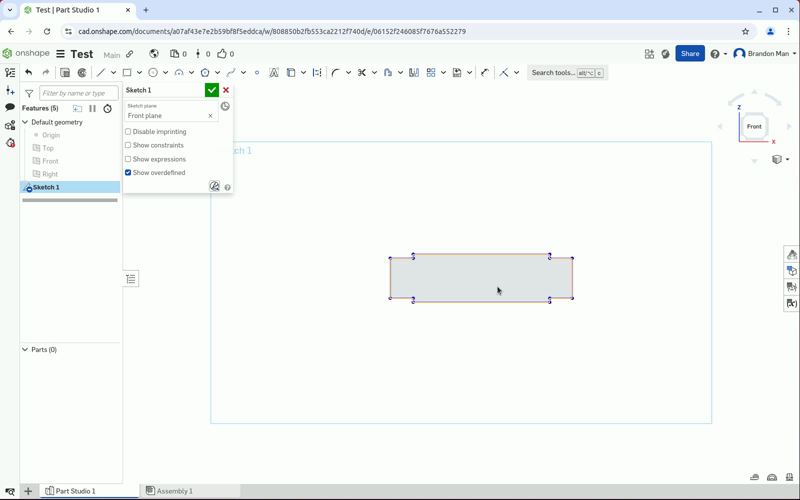
mouse_move(73, 352)
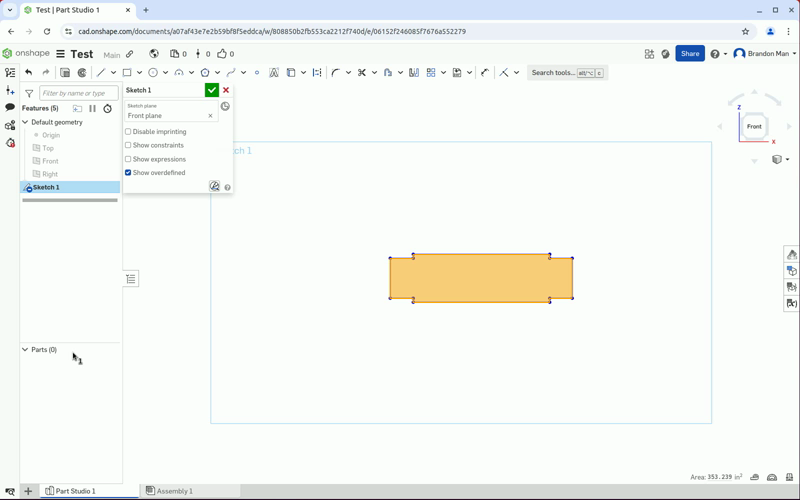
key(shift+y)
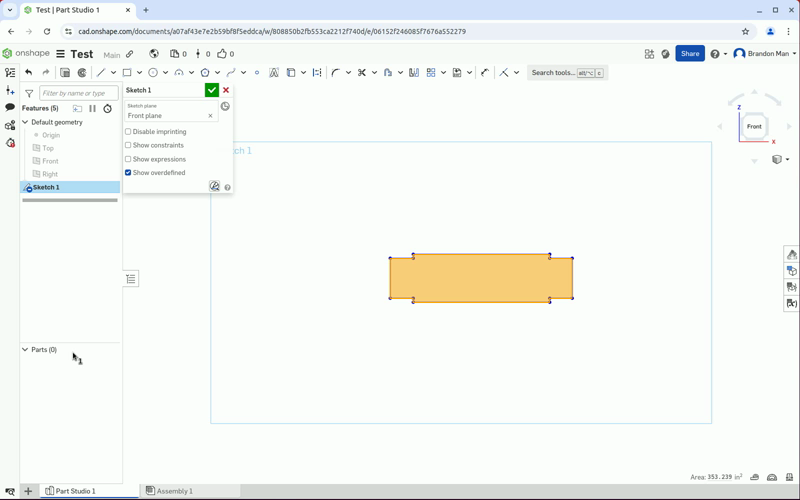
key(shift+e)
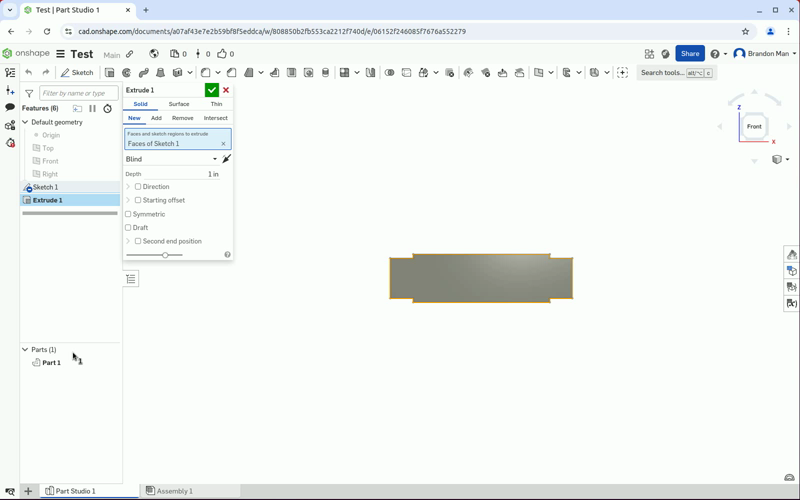
mouse_move(143, 106)
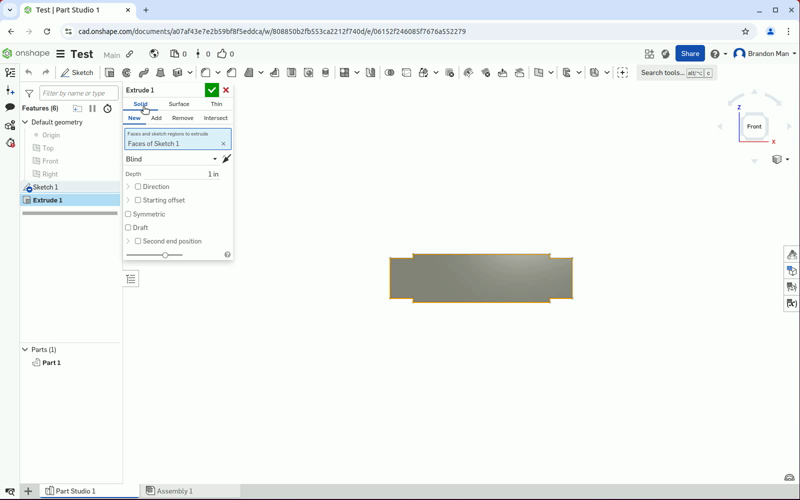
click(143, 106)
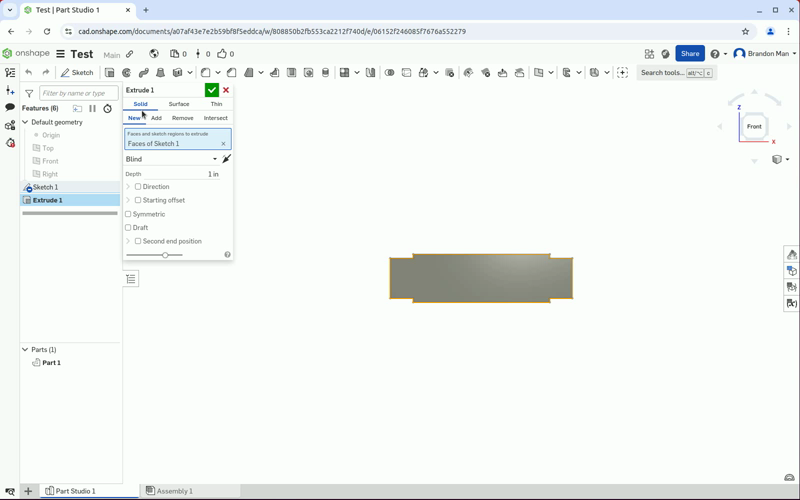
mouse_move(137, 120)
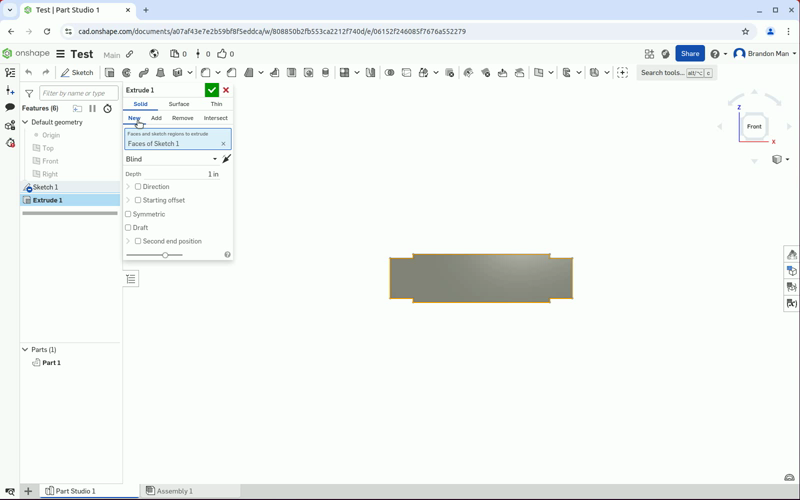
click(137, 120)
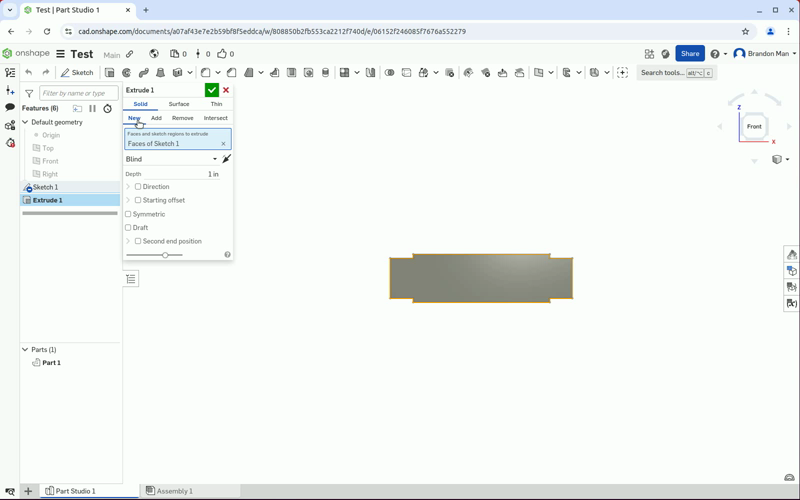
key(tab, 4)
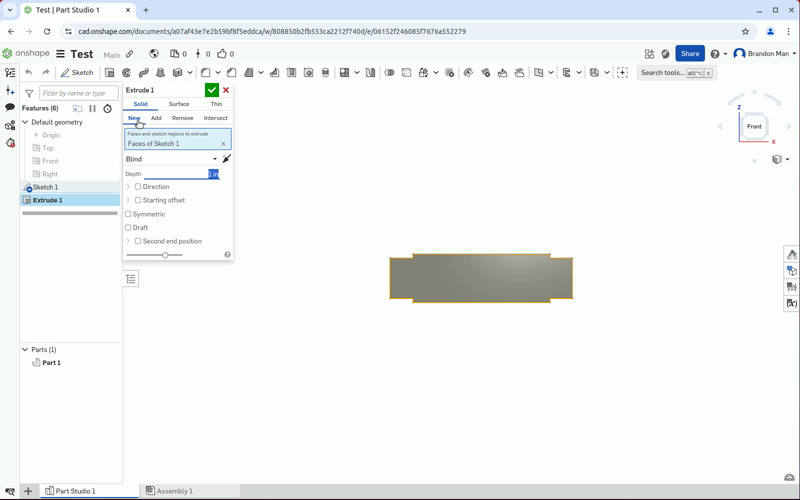
text(0.481)
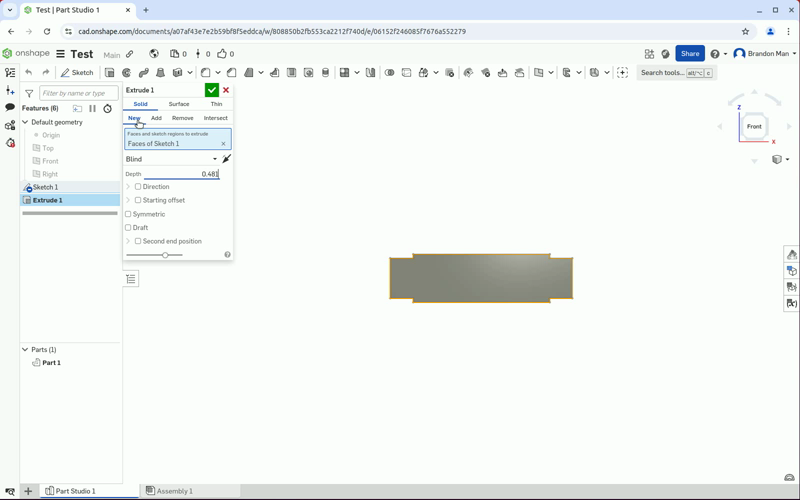
key(enter)
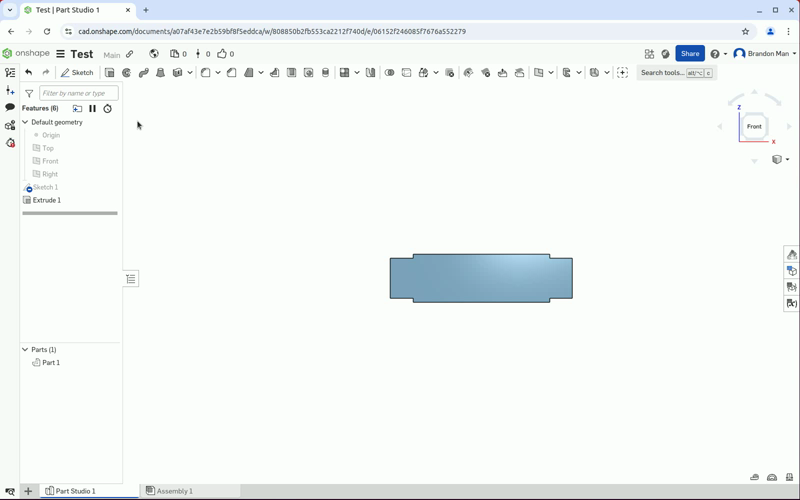
key(shift+h)
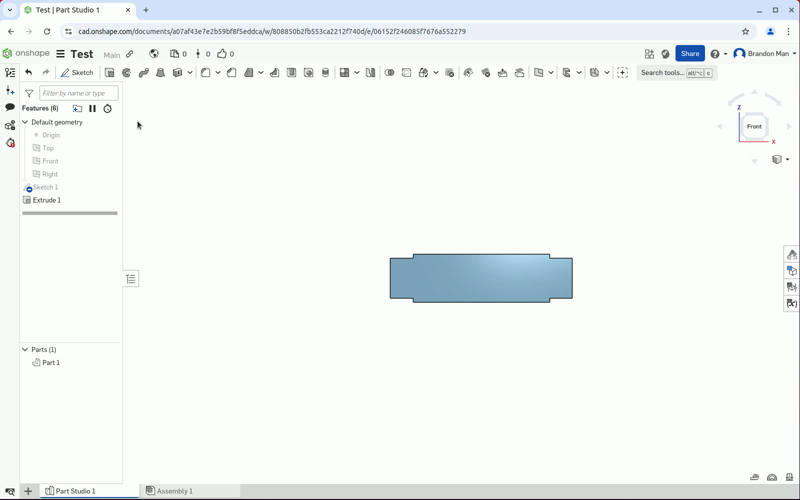
key(shift+h)
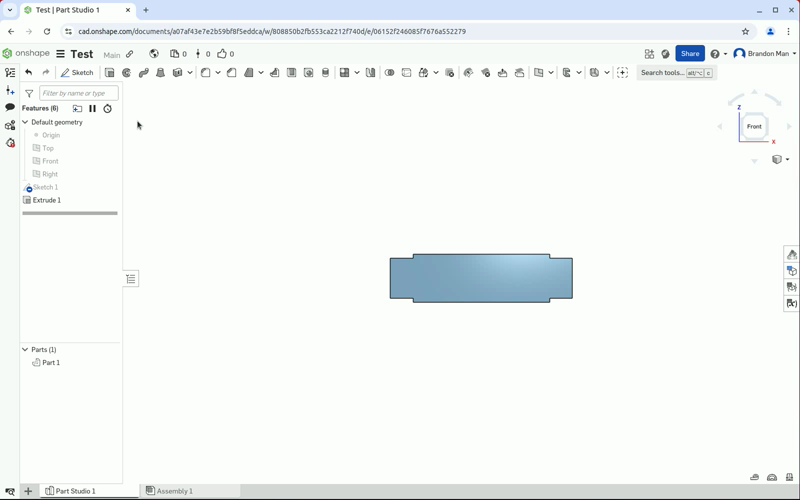
mouse_move(73, 189)
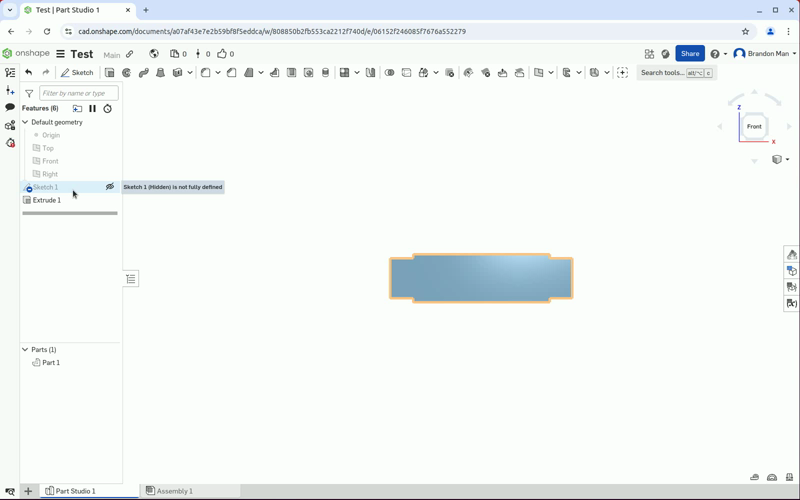
click(73, 189)
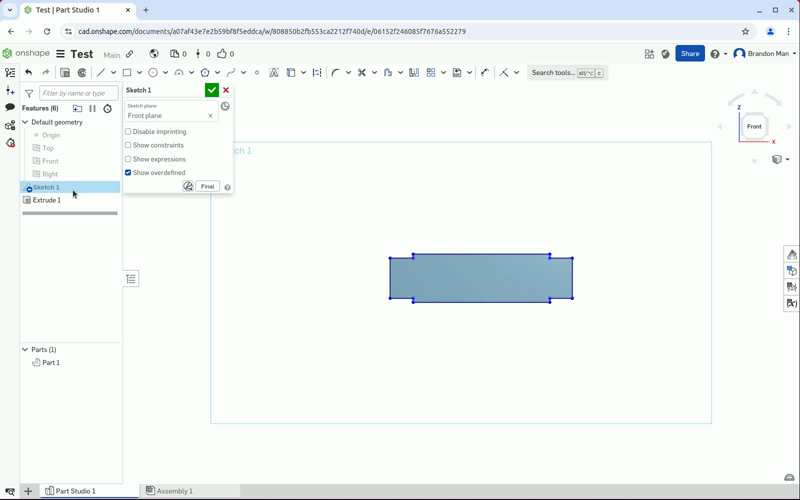
mouse_move(229, 92)
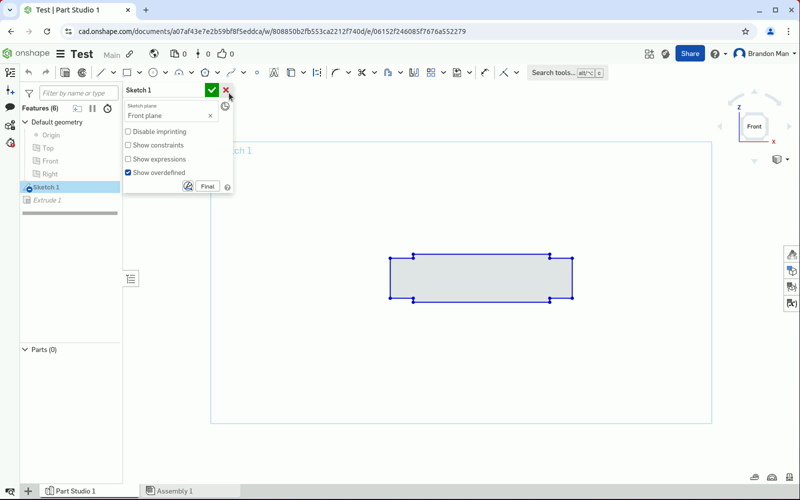
click(229, 92)
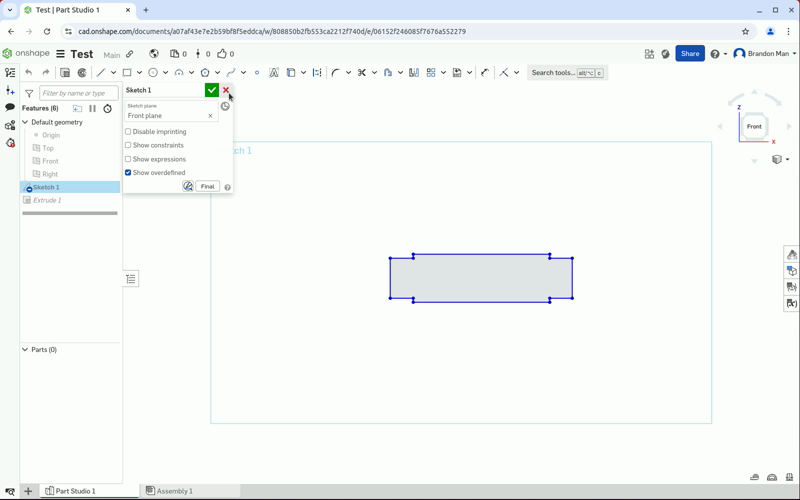
key(shift+s)
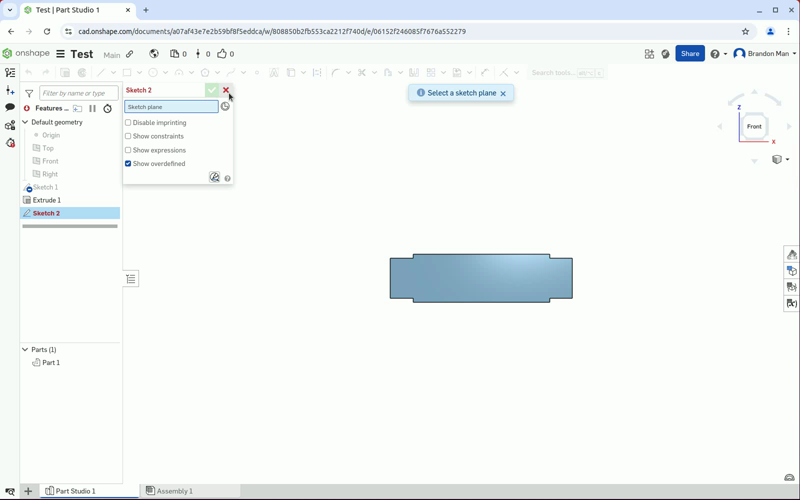
mouse_move(73, 163)
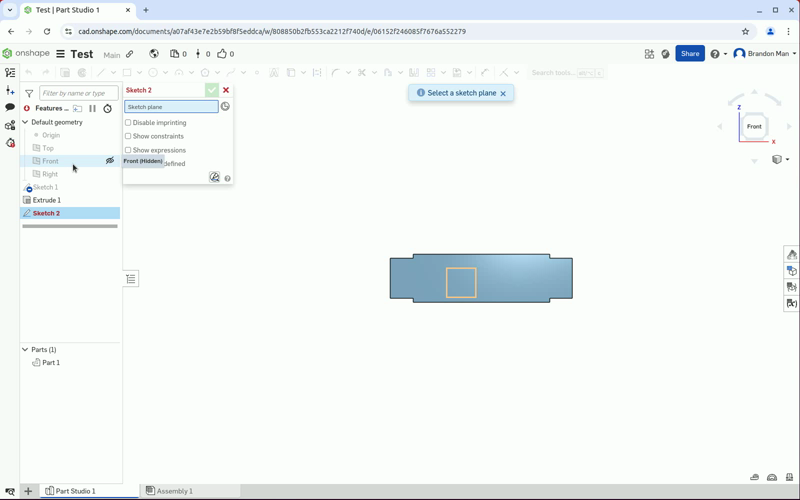
click(73, 163)
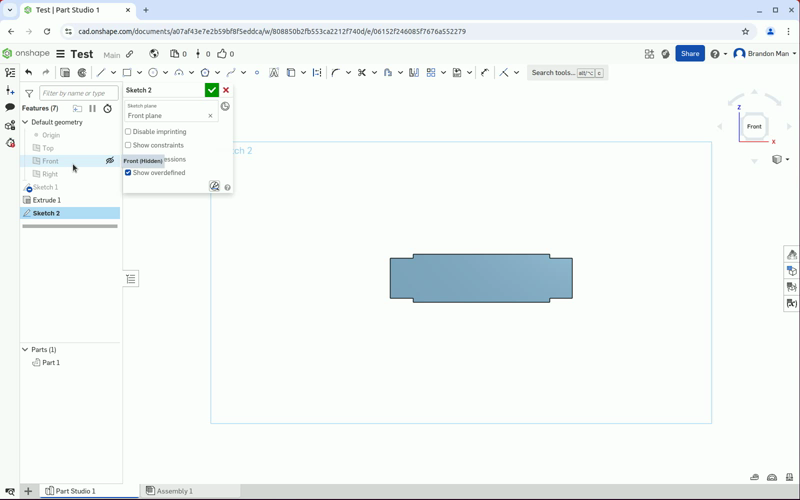
mouse_move(73, 352)
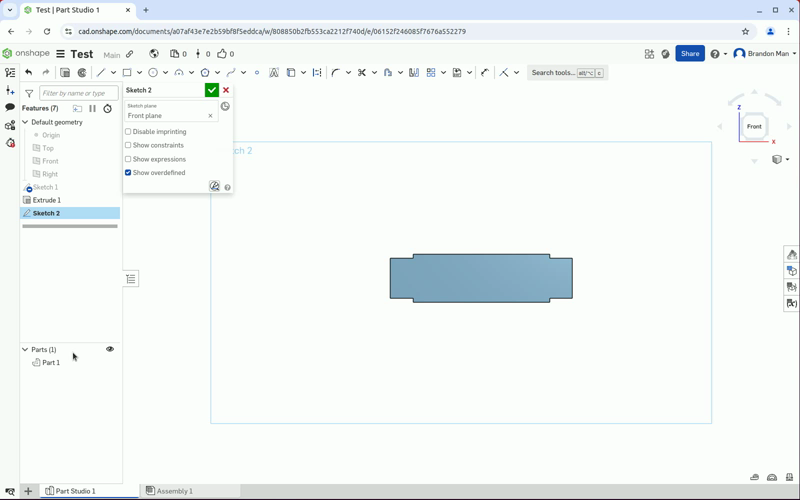
key(y)
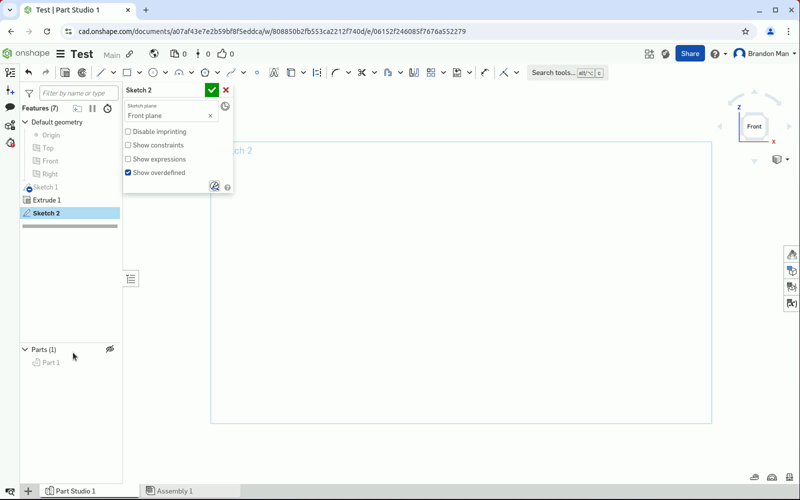
key(l)
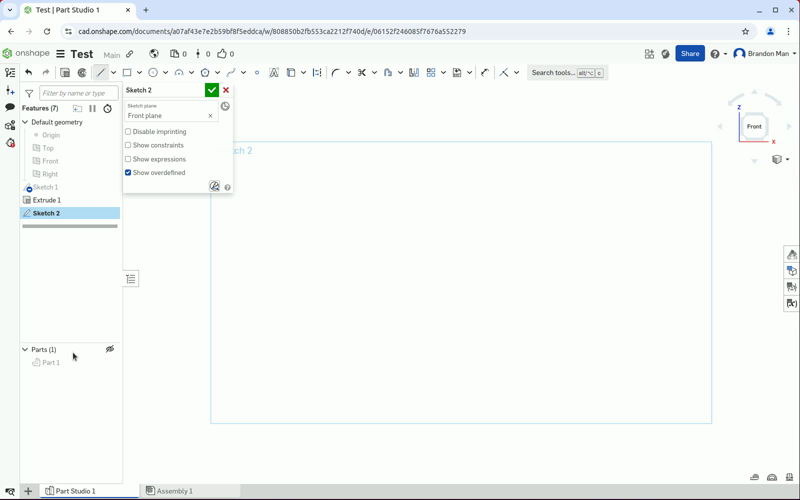
key_down(shift)
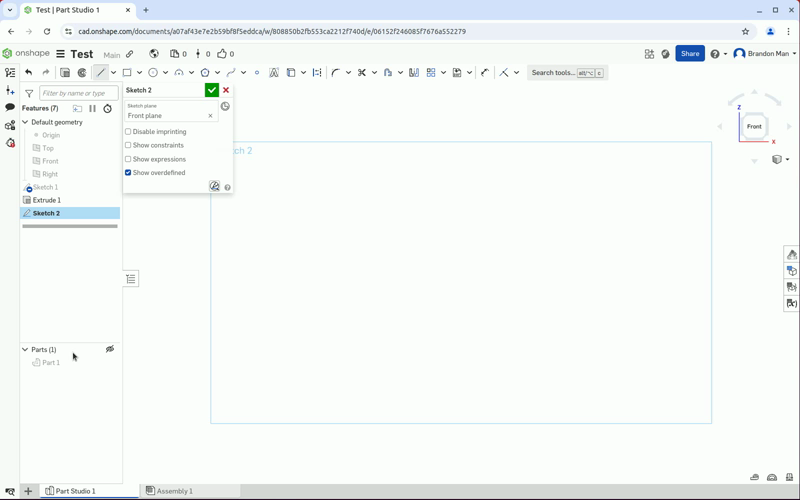
mouse_move(471, 332)
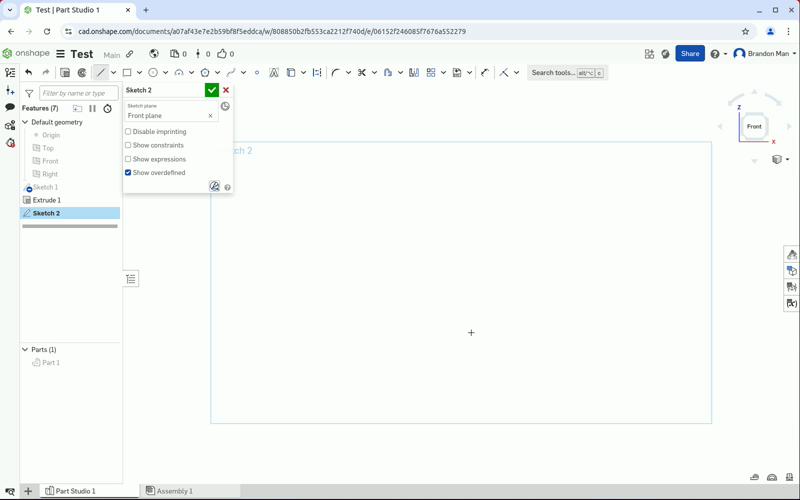
click(471, 332)
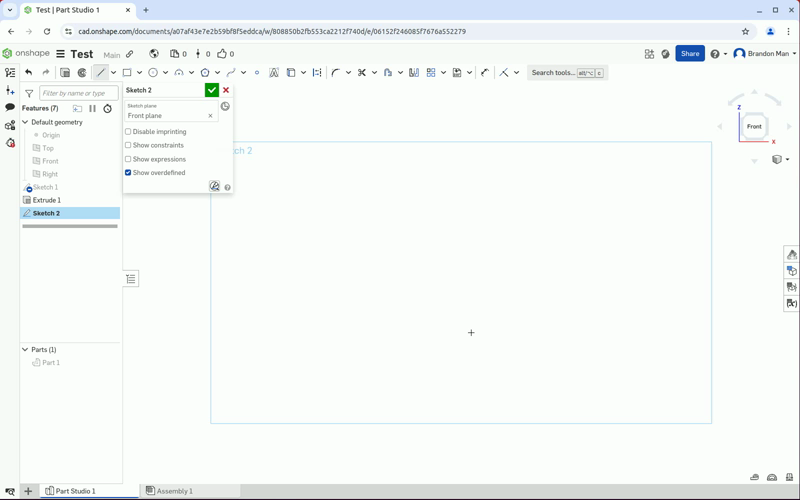
key_up(shift)
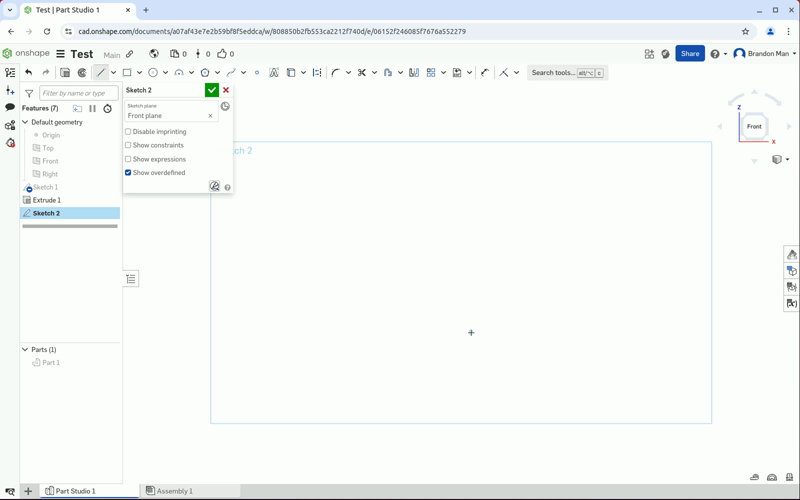
key_down(shift)
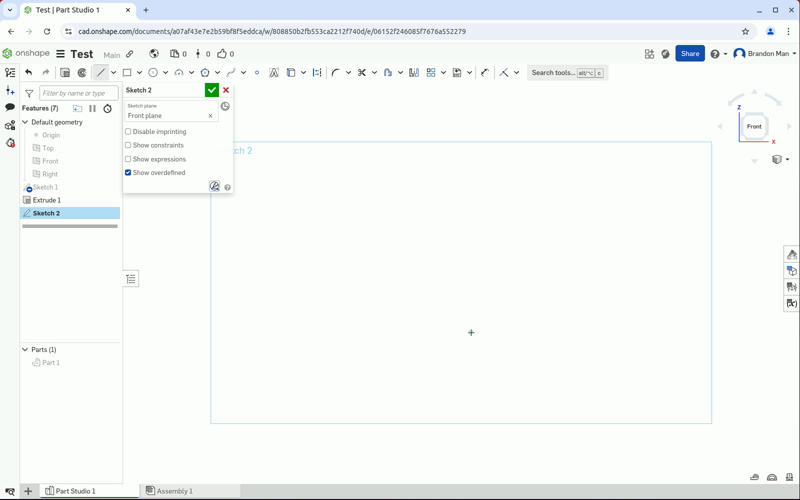
mouse_move(501, 332)
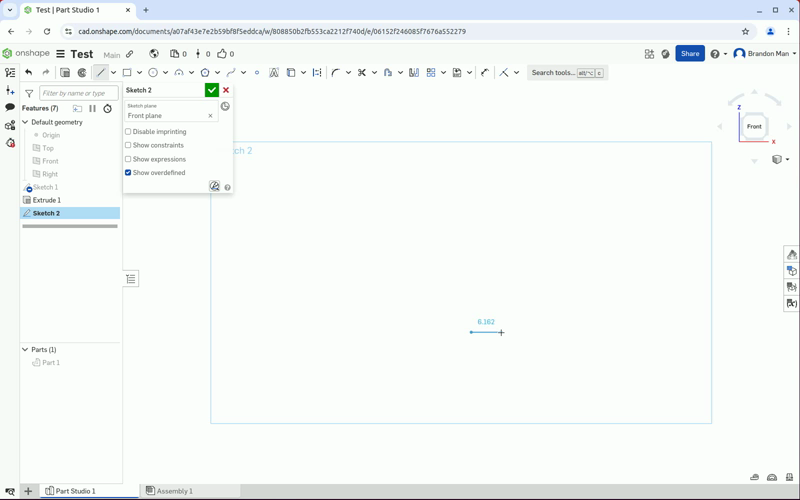
mouse_move(521, 332)
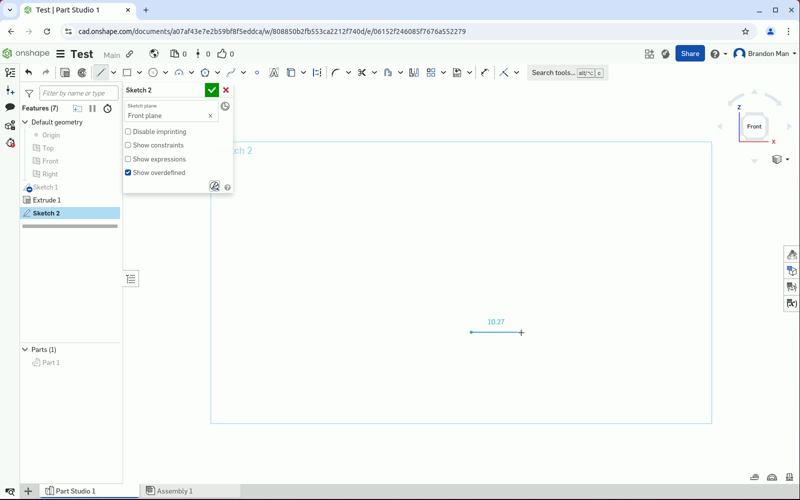
click(521, 332)
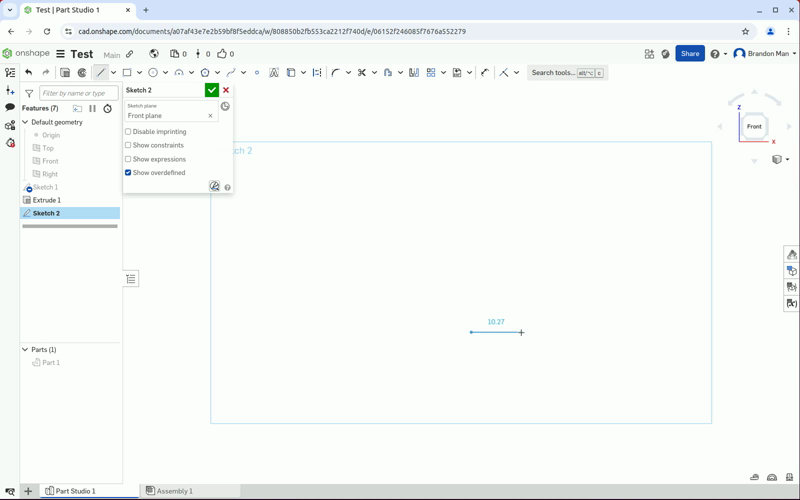
key_up(shift)
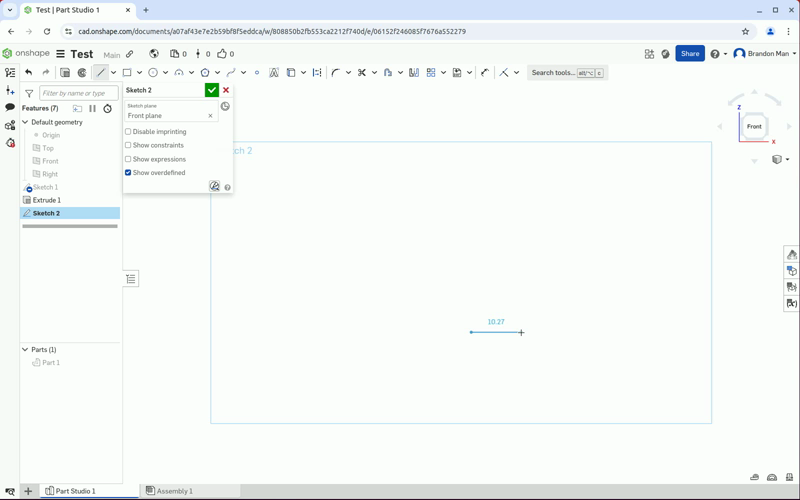
key_down(shift)
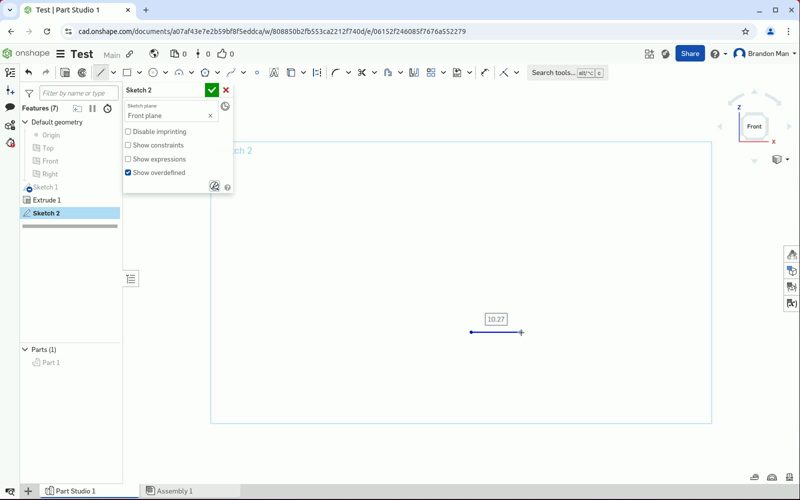
mouse_move(551, 332)
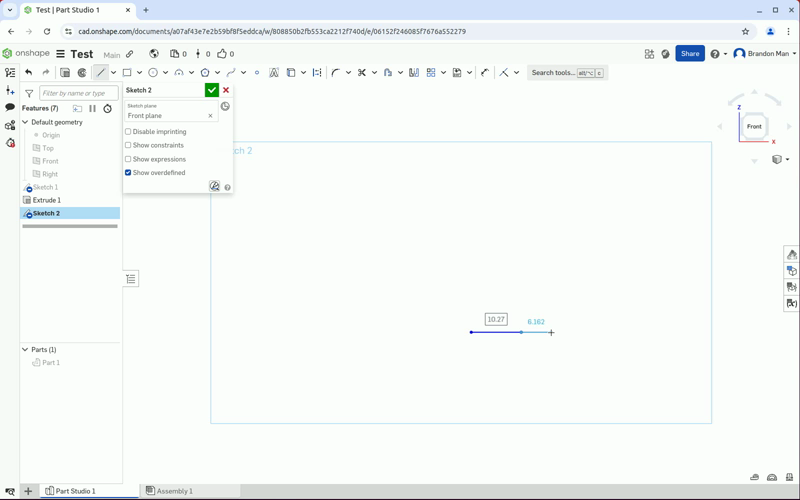
mouse_move(521, 309)
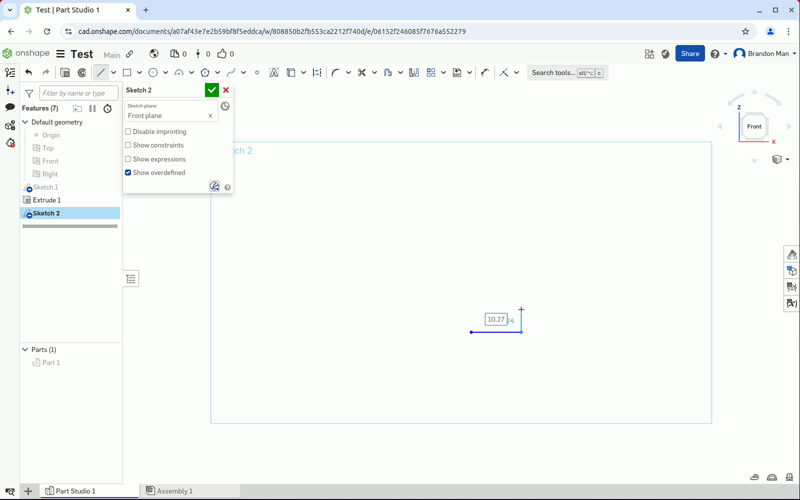
click(521, 309)
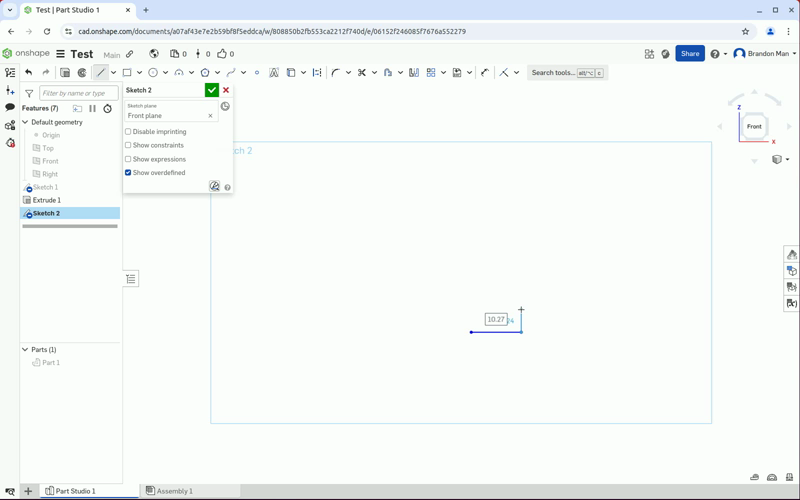
key_up(shift)
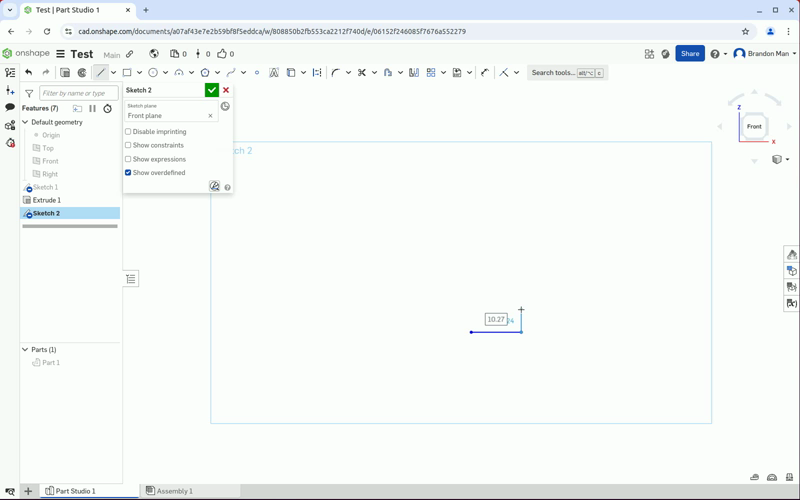
key_down(shift)
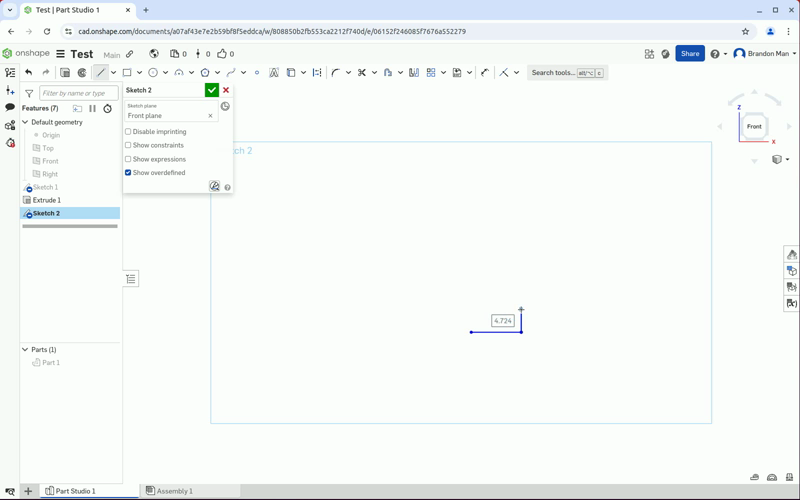
mouse_move(551, 309)
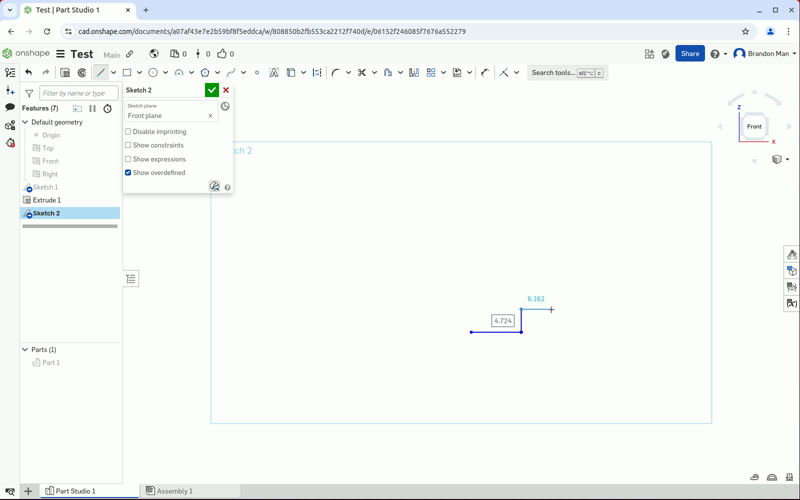
mouse_move(471, 309)
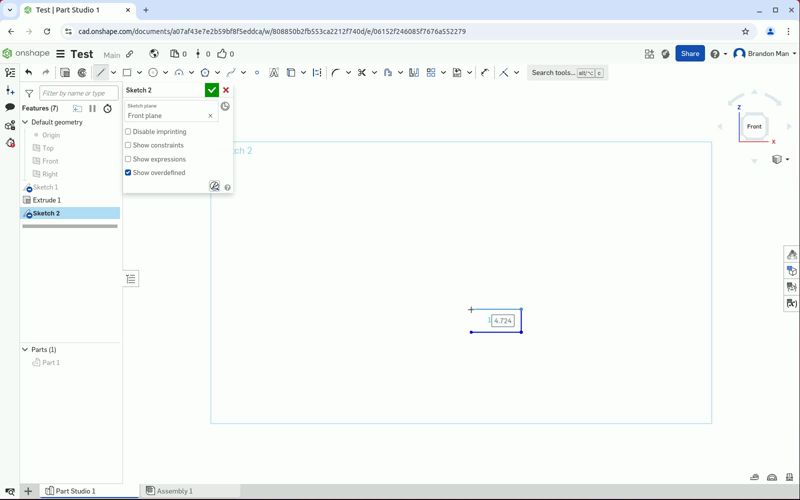
click(471, 309)
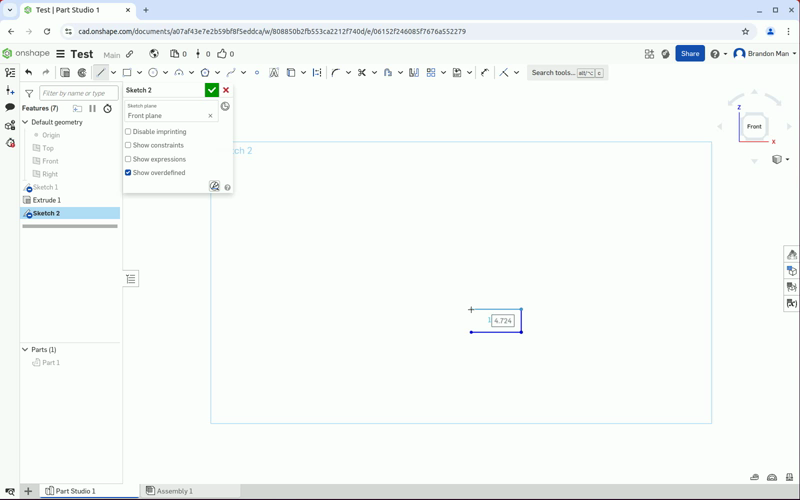
key_up(shift)
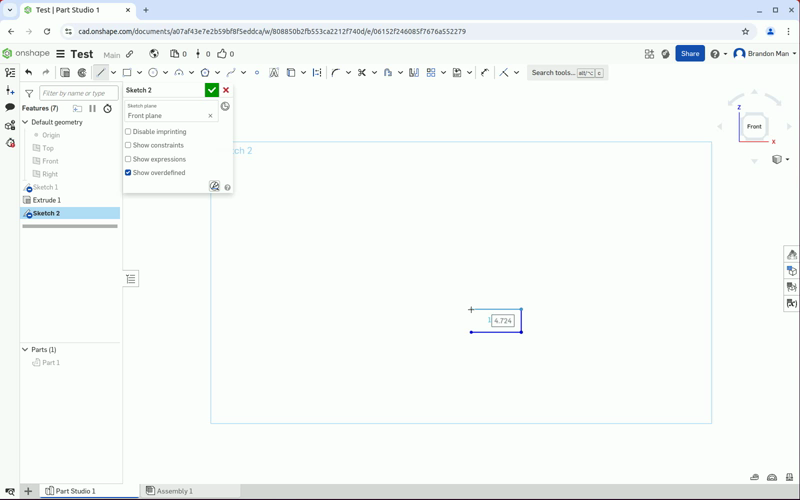
mouse_move(501, 309)
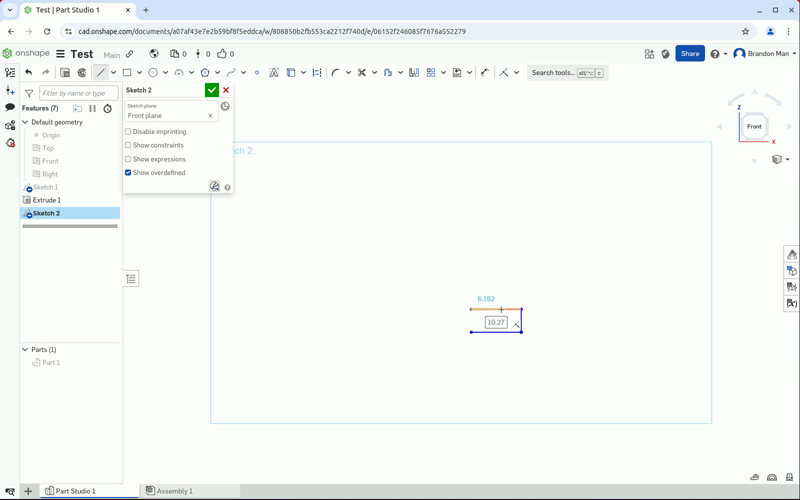
key_down(shift)
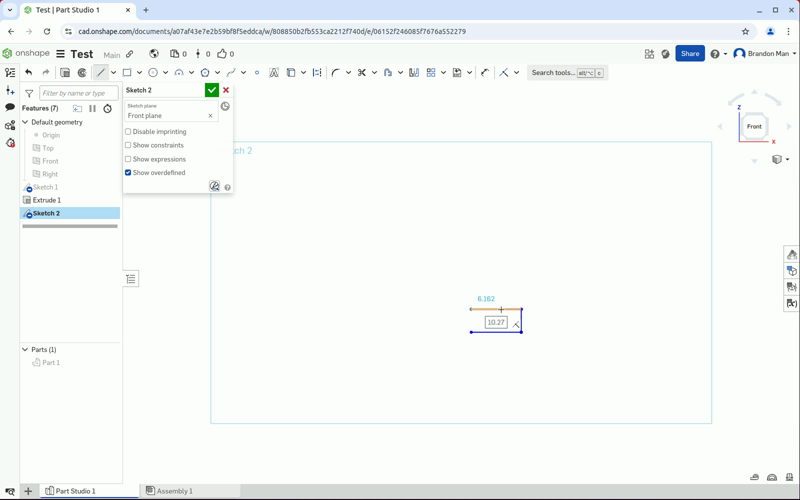
mouse_move(471, 332)
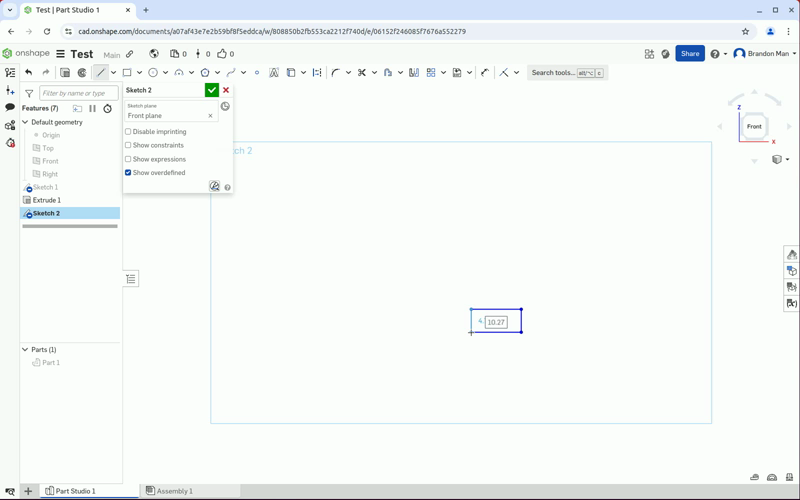
key_up(shift)
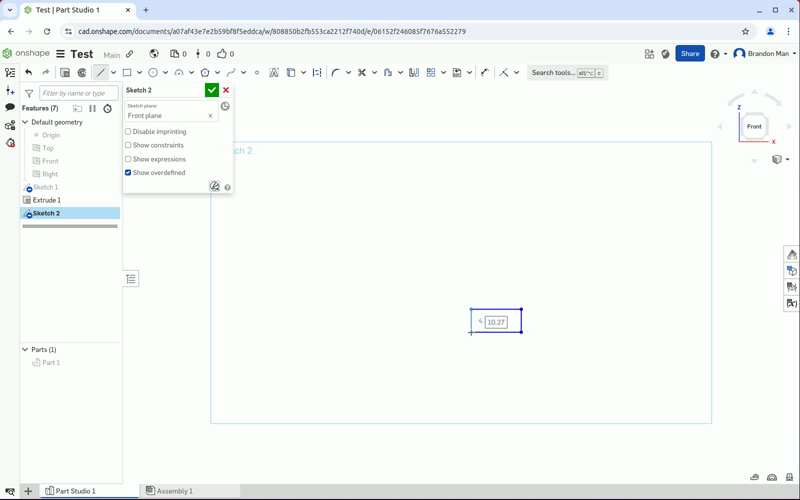
click(471, 332)
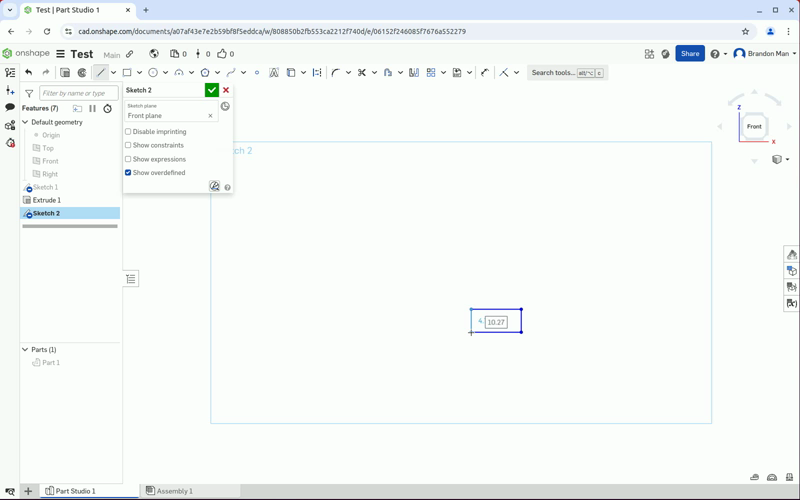
key(esc)
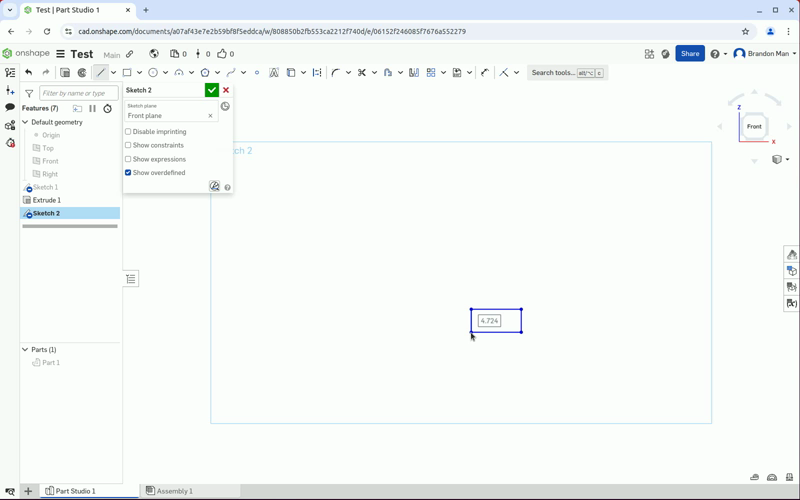
mouse_move(498, 319)
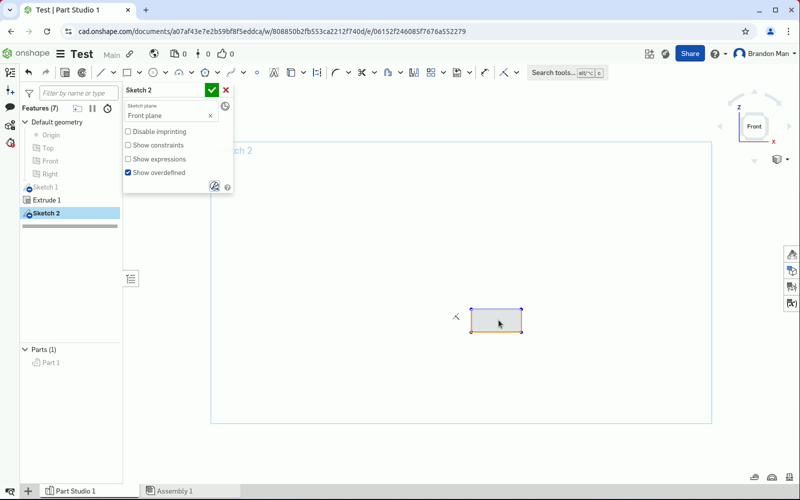
scroll(6)
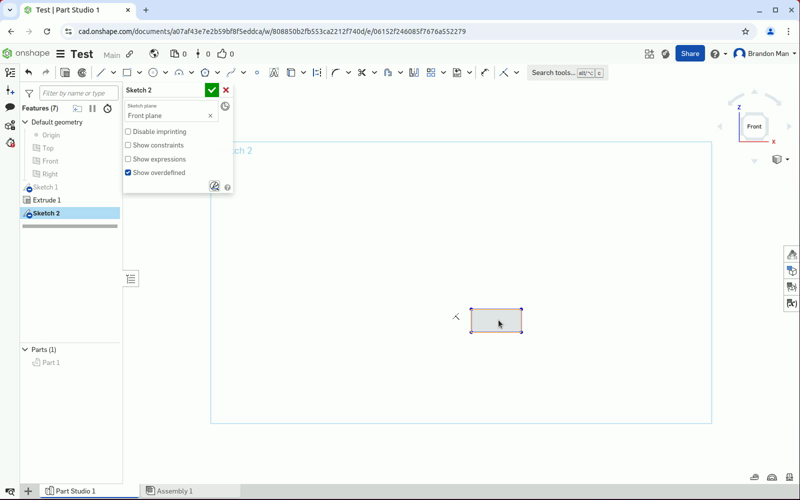
scroll(6)
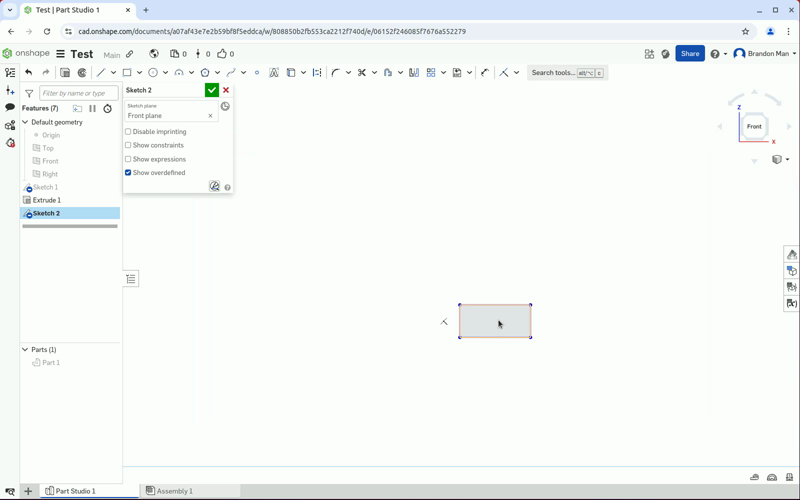
scroll(6)
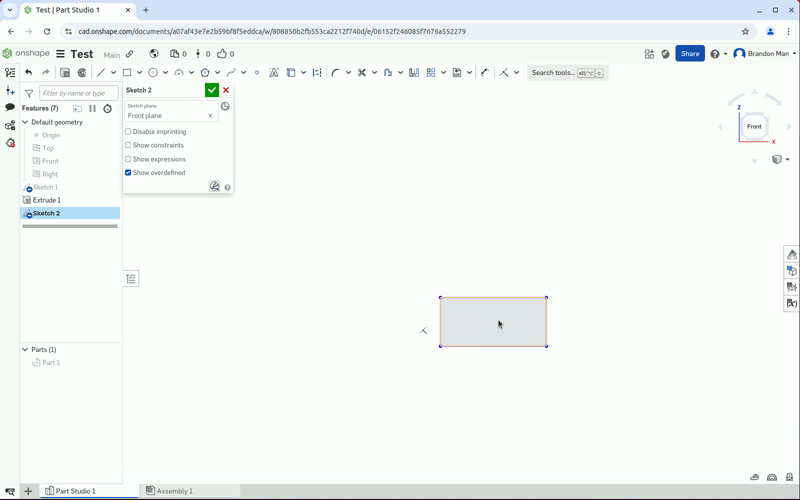
scroll(6)
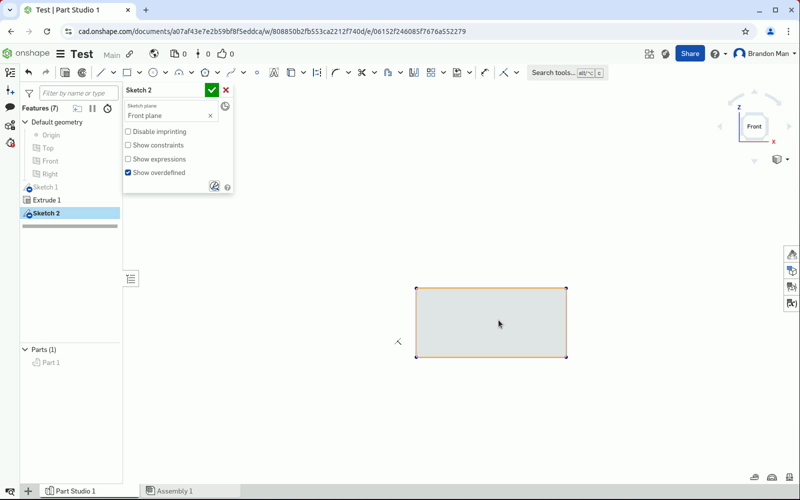
scroll(6)
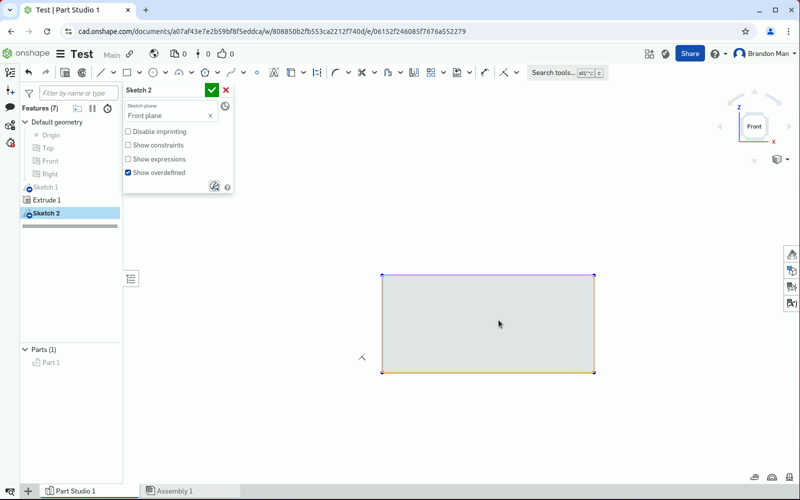
scroll(6)
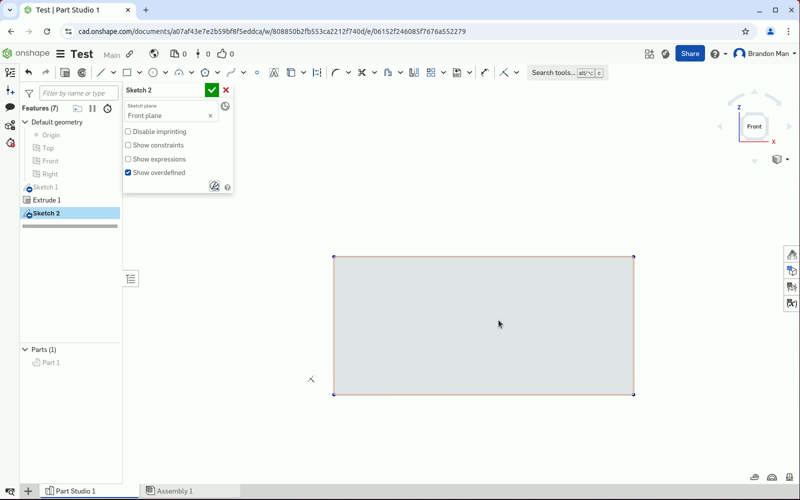
scroll(6)
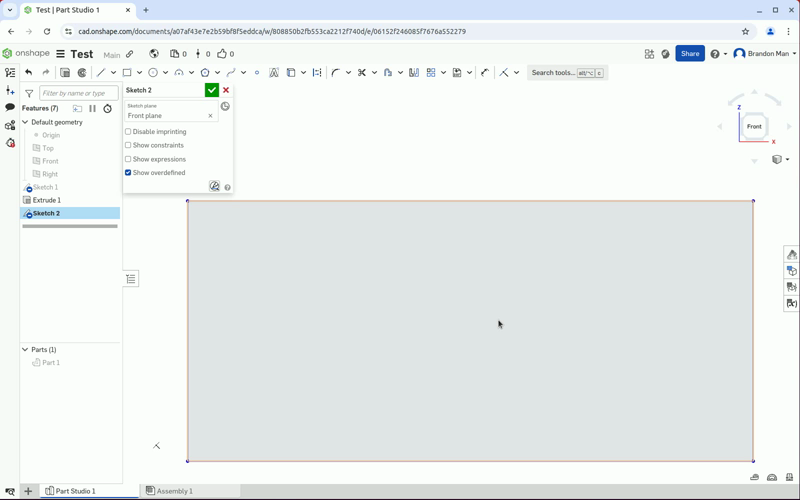
click(498, 319)
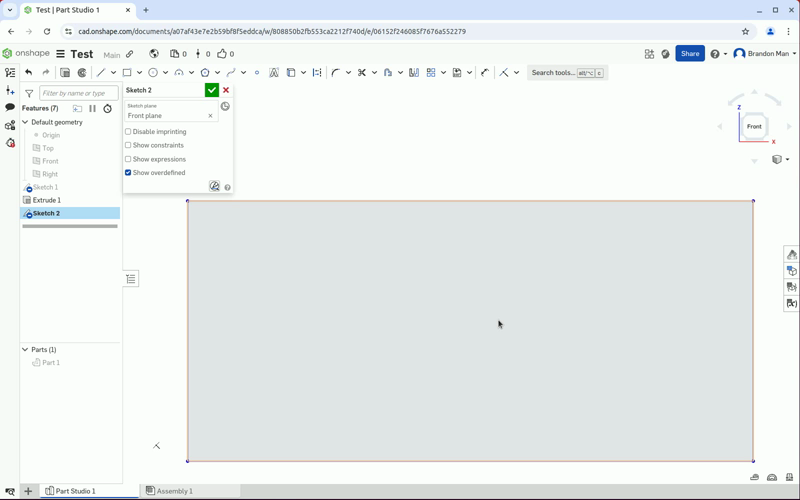
scroll(-6)
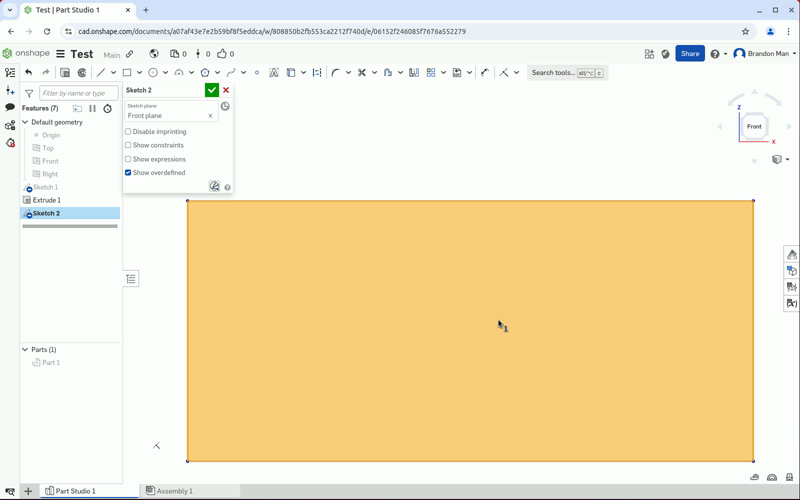
scroll(-6)
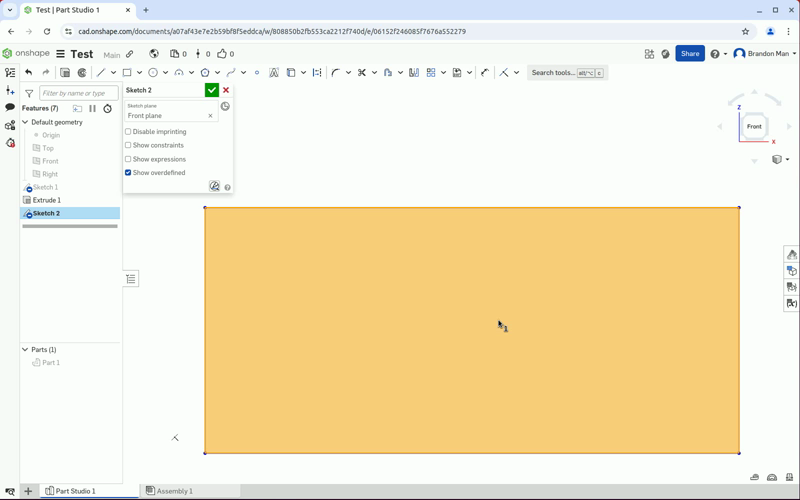
scroll(-6)
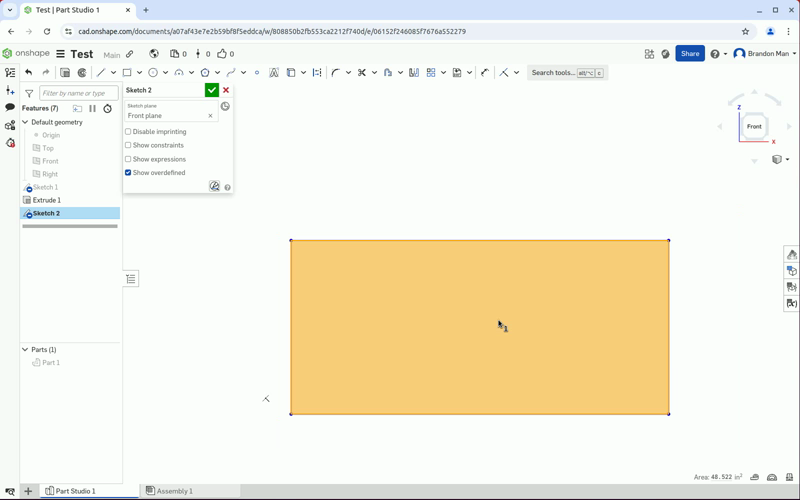
scroll(-6)
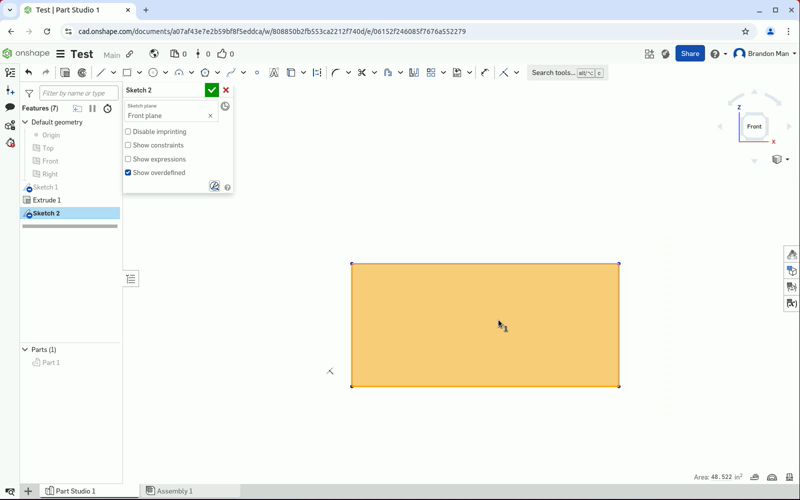
scroll(-6)
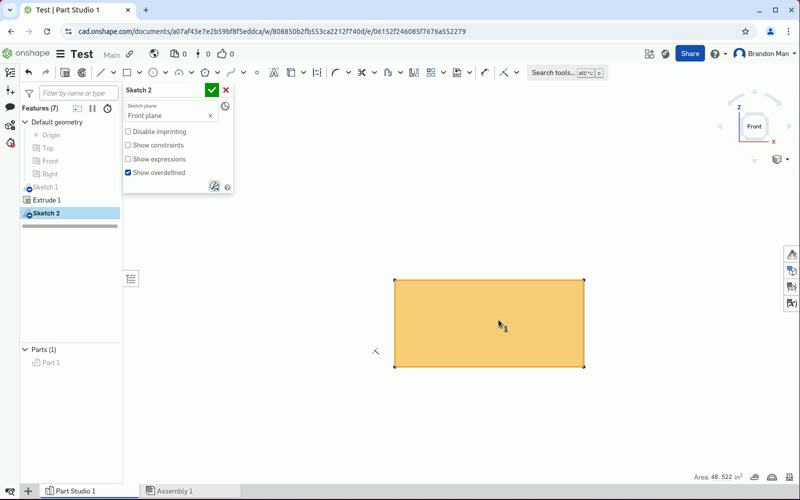
scroll(-6)
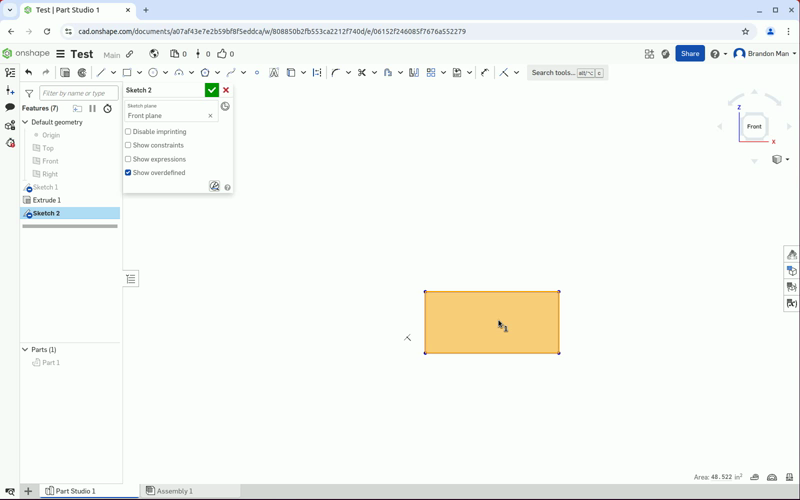
scroll(-6)
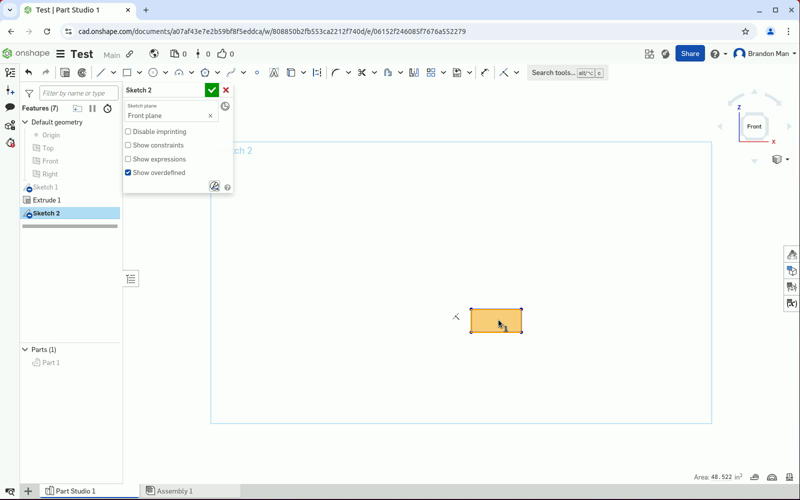
mouse_move(73, 352)
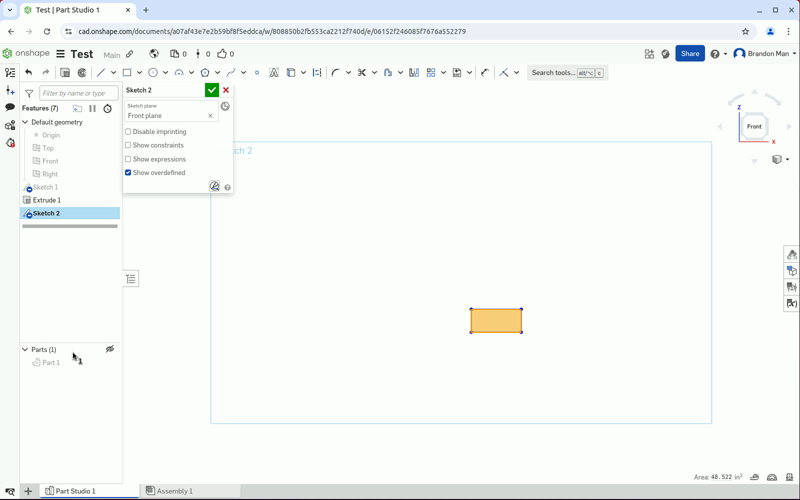
key(shift+y)
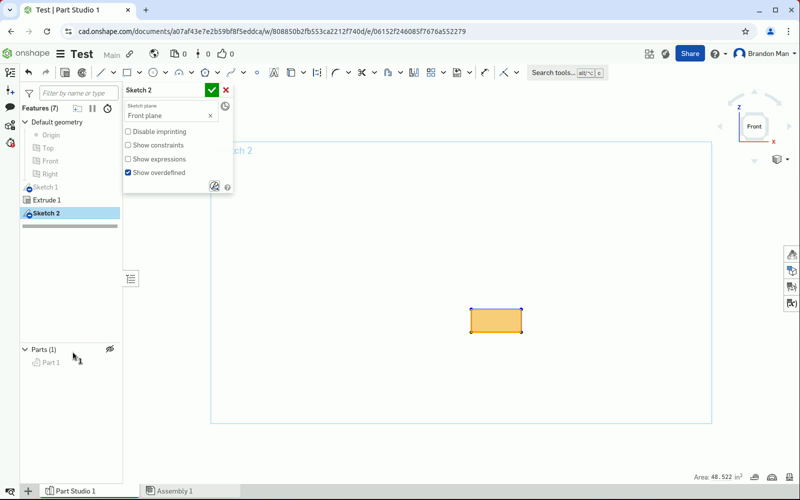
key(shift+e)
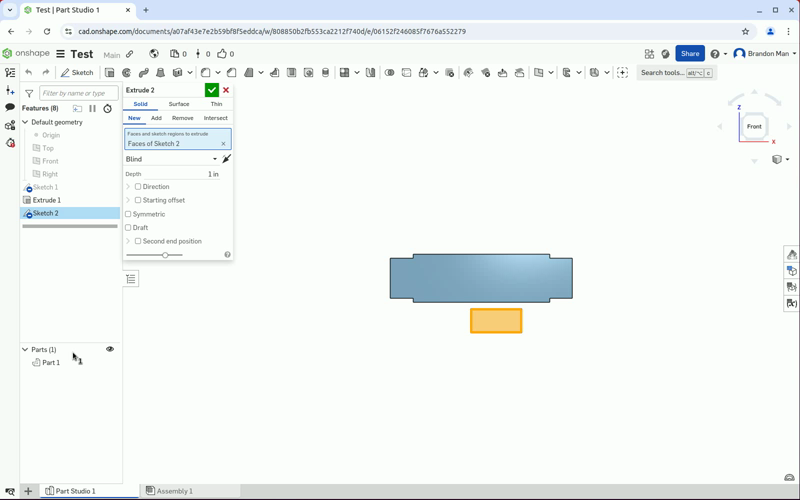
mouse_move(143, 106)
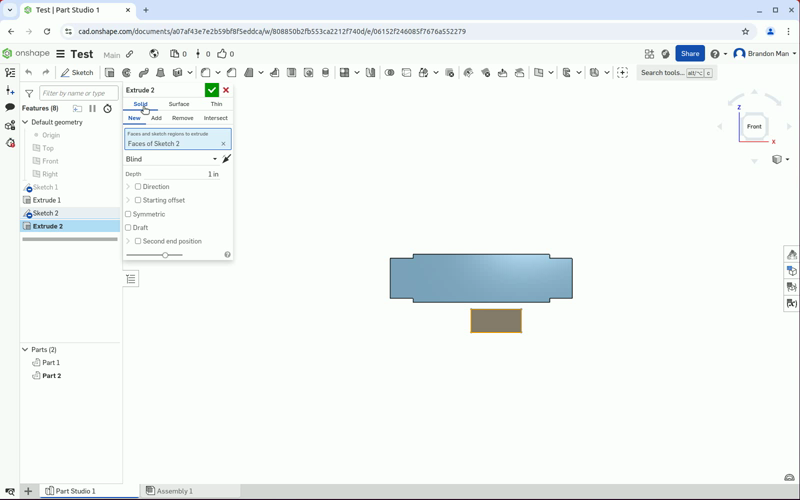
click(143, 106)
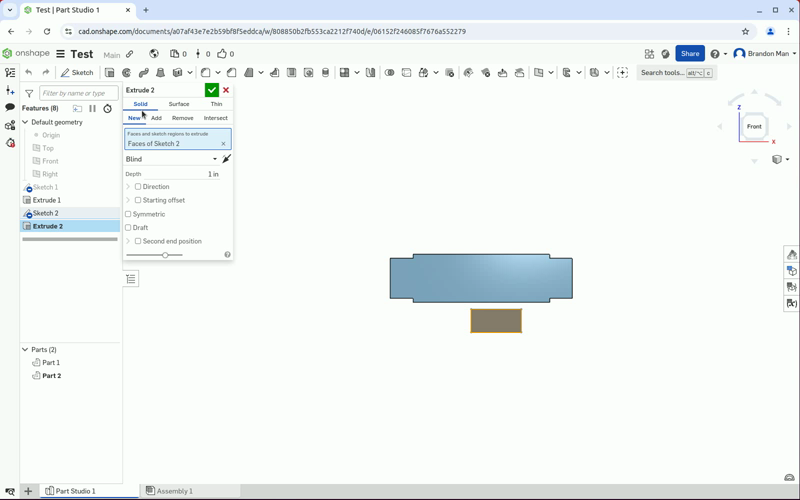
mouse_move(137, 120)
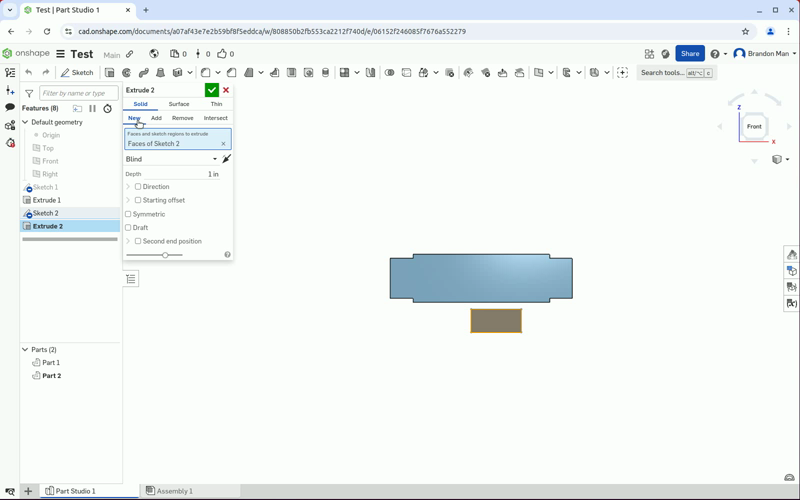
click(137, 120)
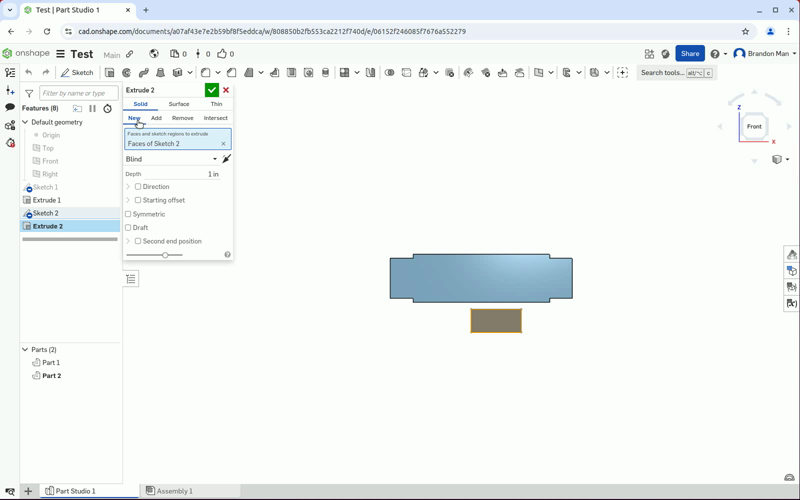
key(tab, 4)
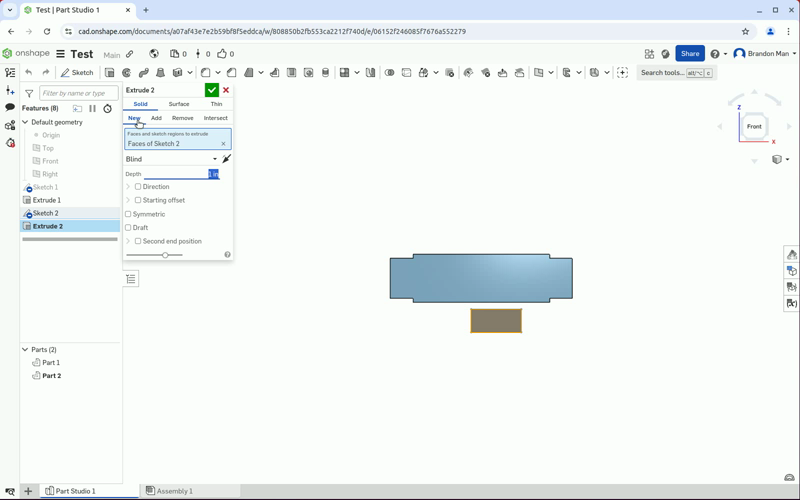
text(0.481)
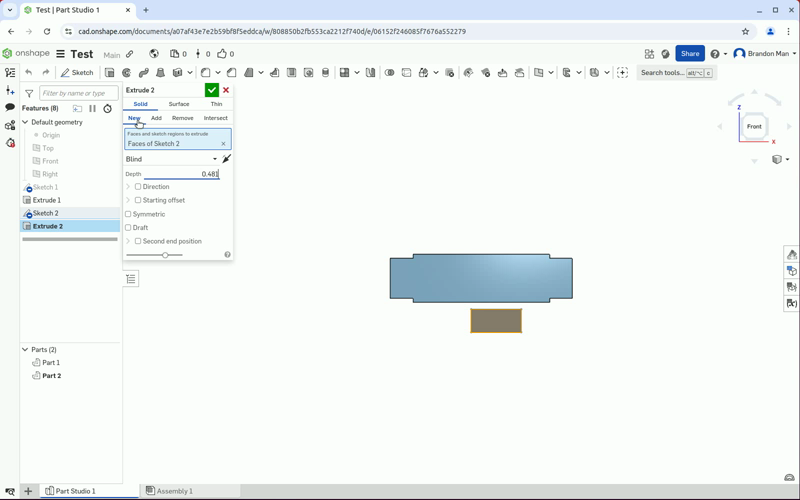
key(enter)
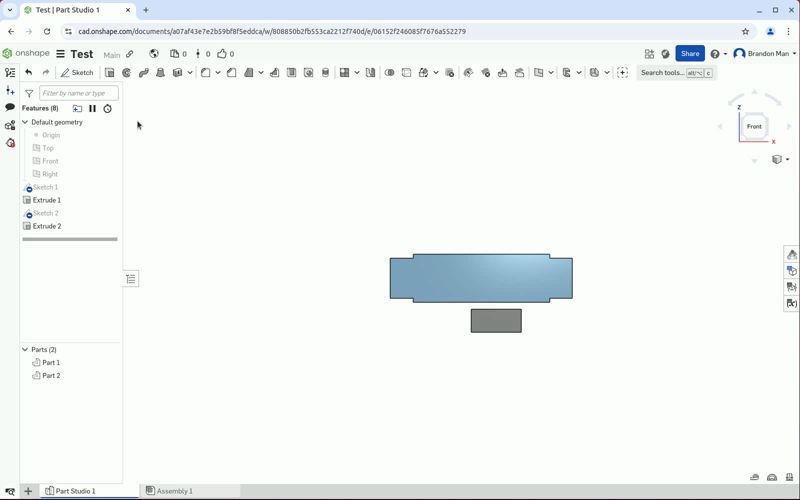
key(shift+h)
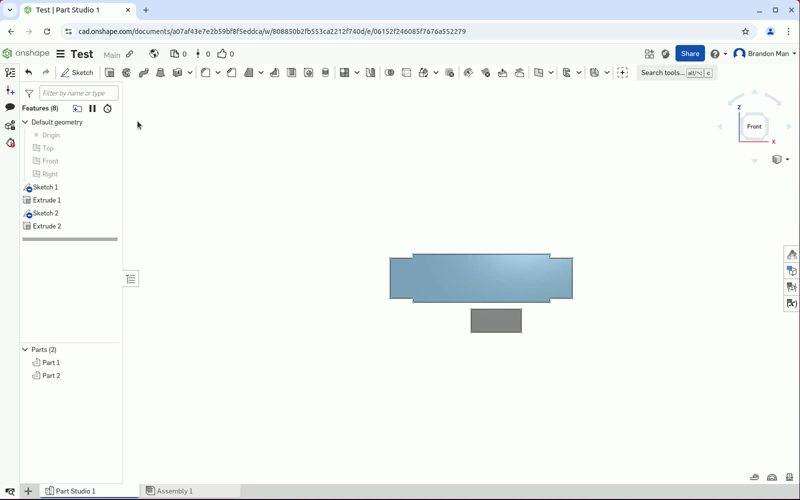
key(shift+h)
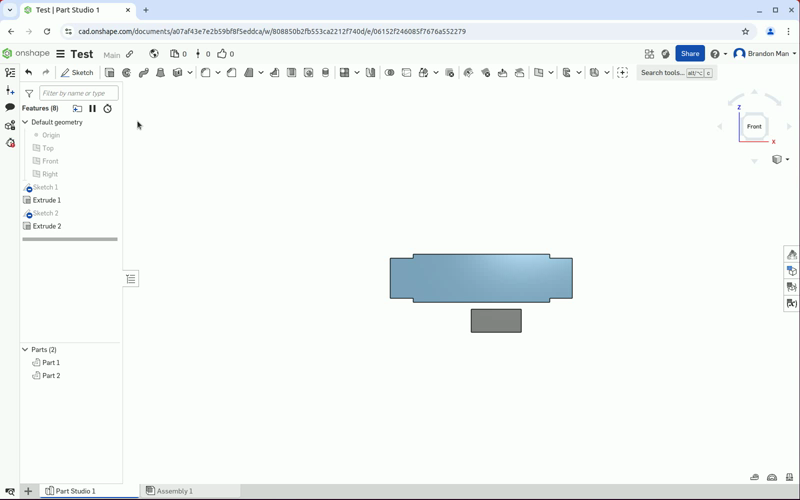
mouse_move(73, 189)
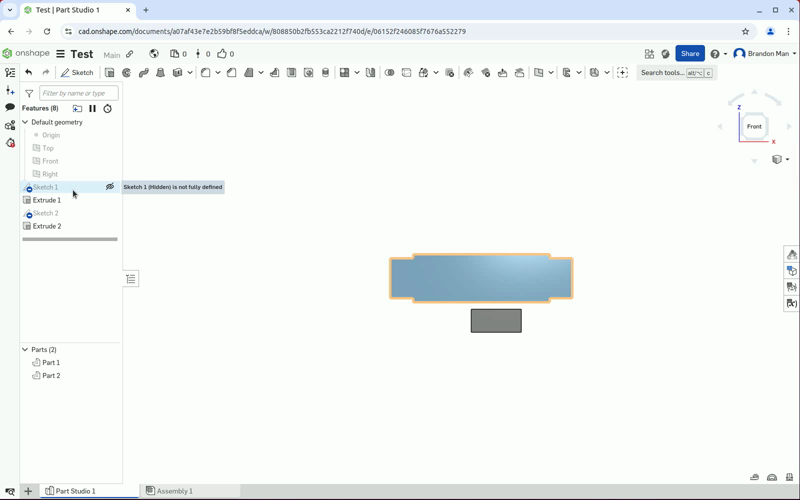
click(73, 189)
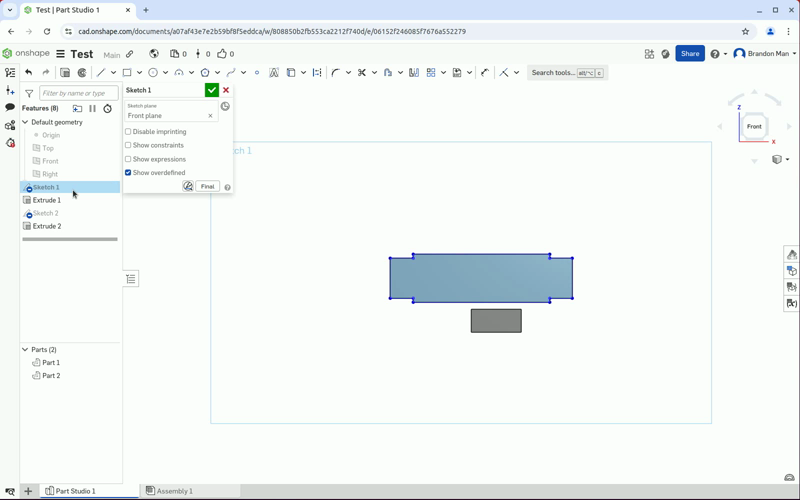
mouse_move(229, 92)
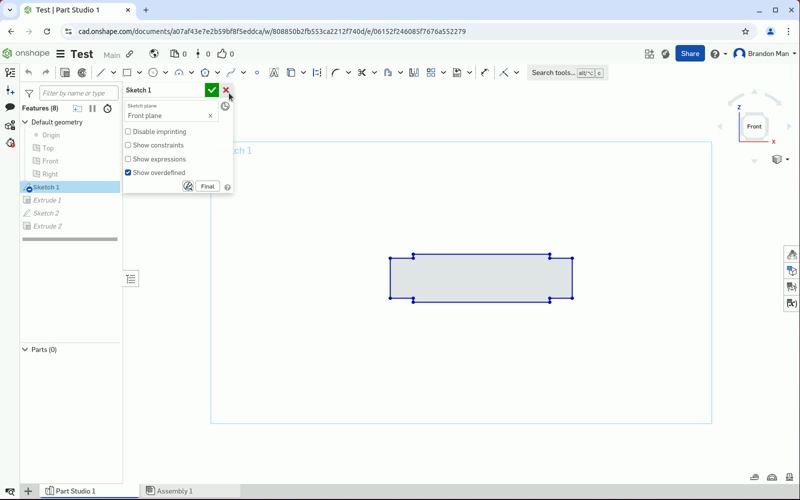
click(229, 92)
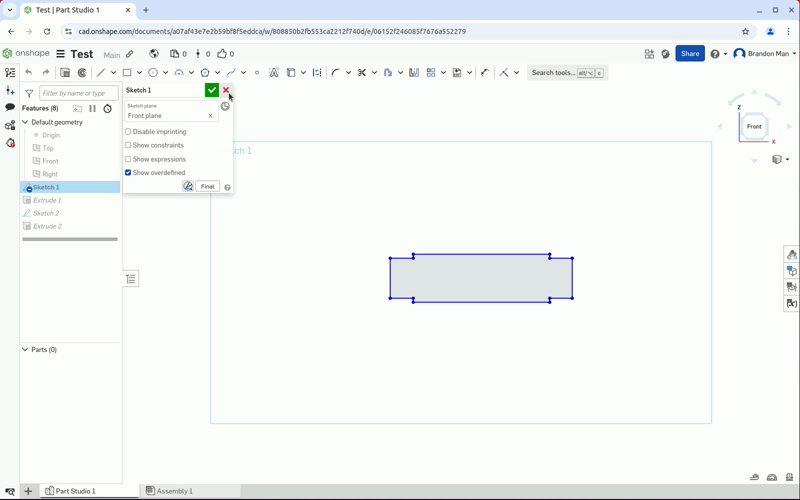
key(shift+s)
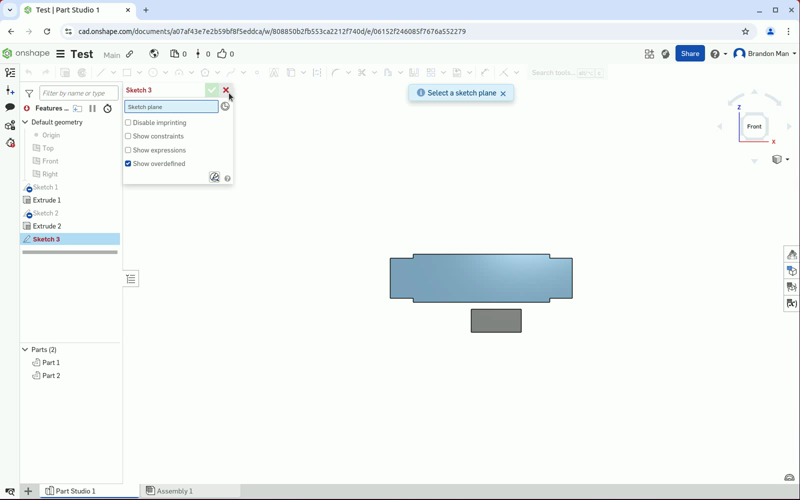
mouse_move(73, 163)
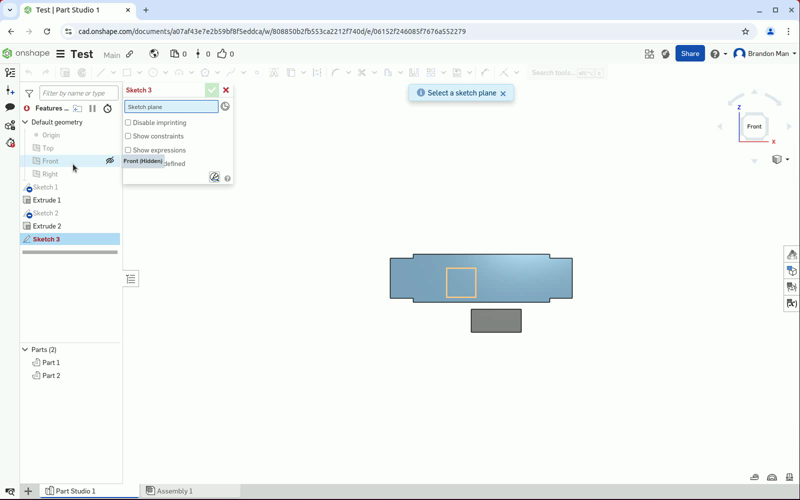
click(73, 163)
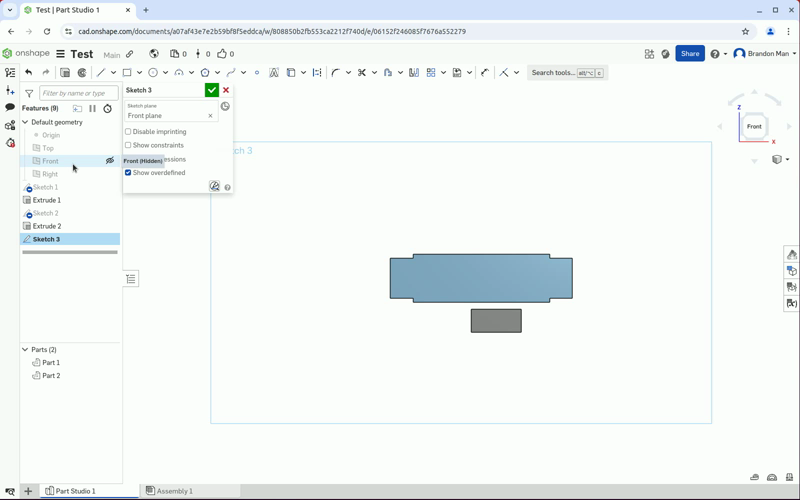
mouse_move(73, 352)
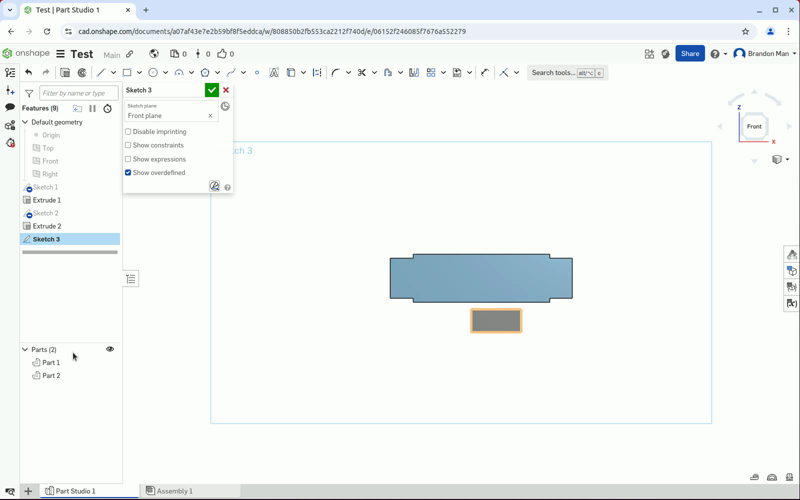
key(y)
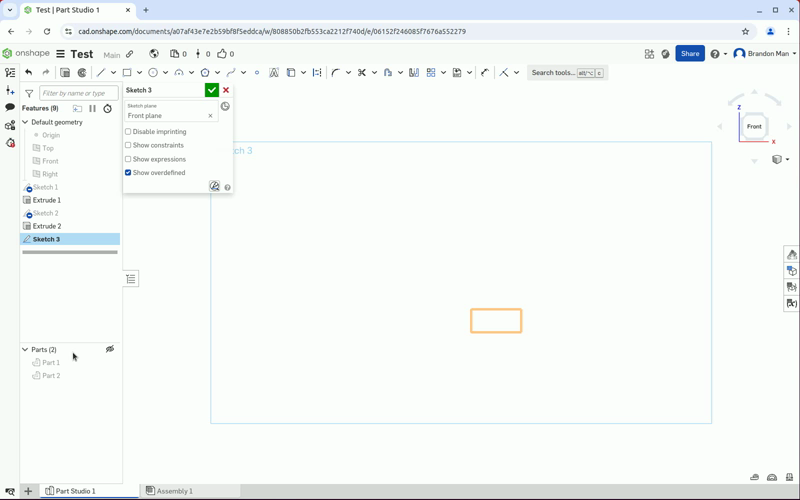
key(l)
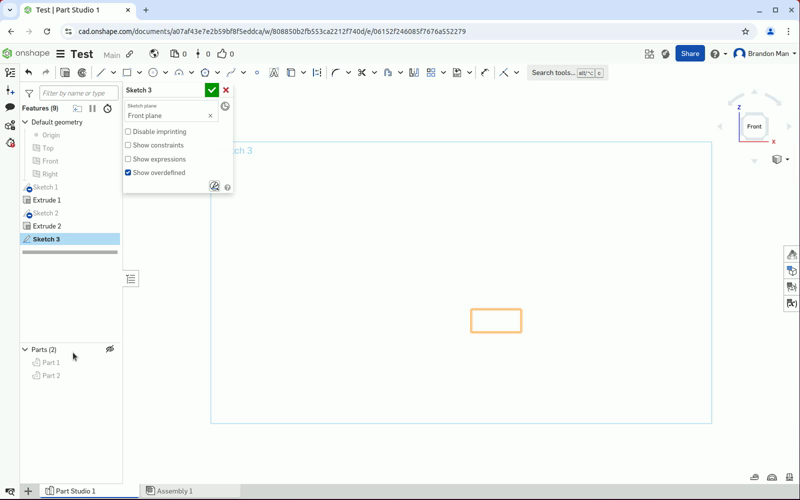
key_down(shift)
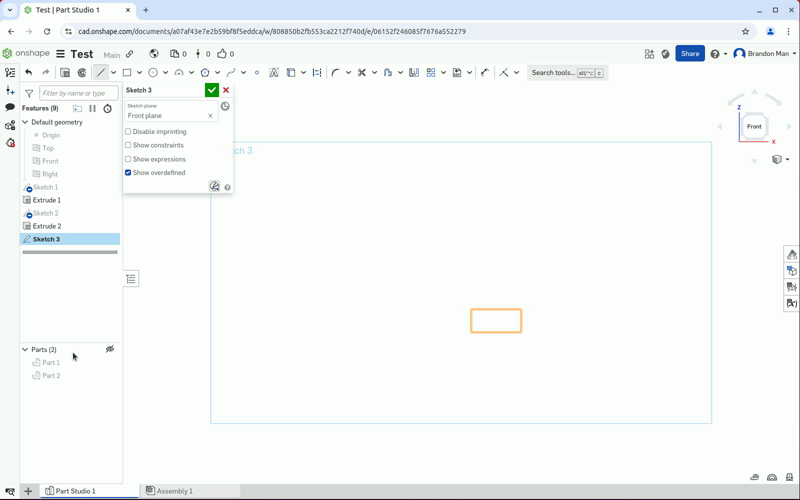
mouse_move(416, 332)
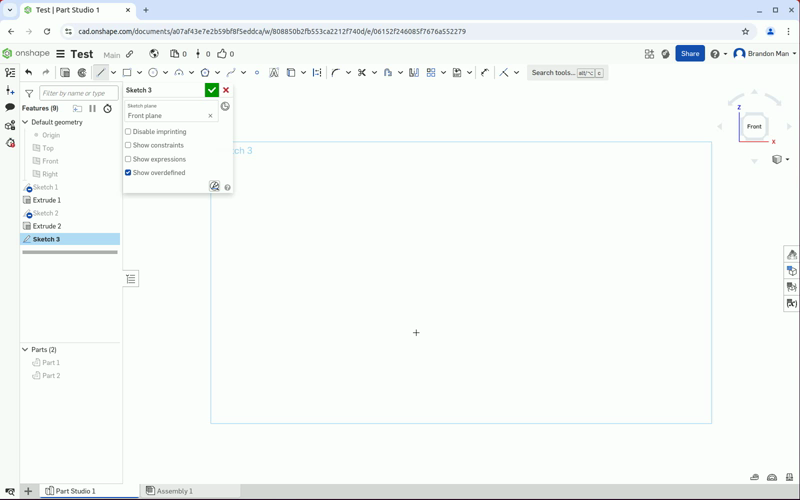
click(416, 332)
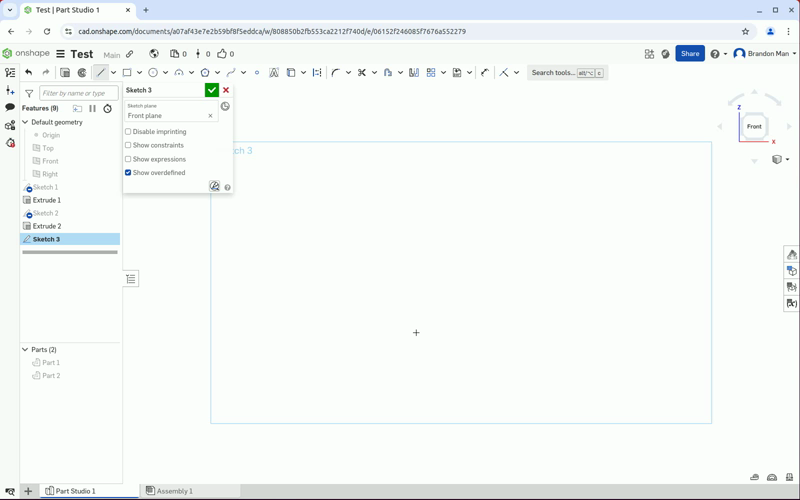
key_up(shift)
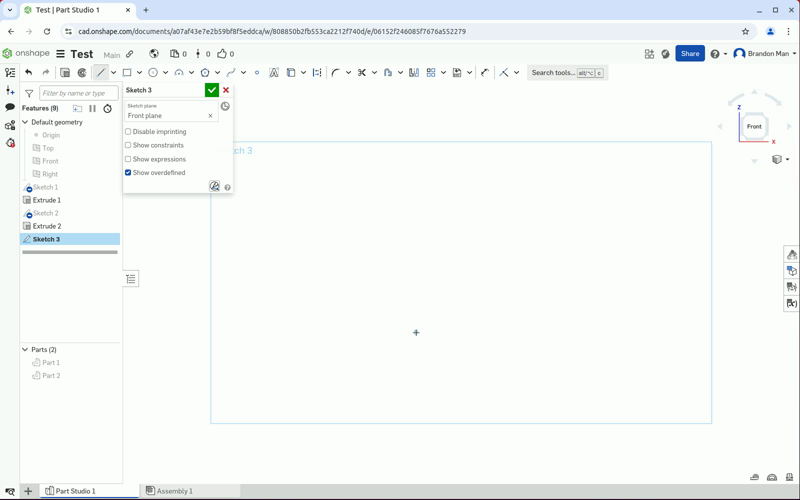
key_down(shift)
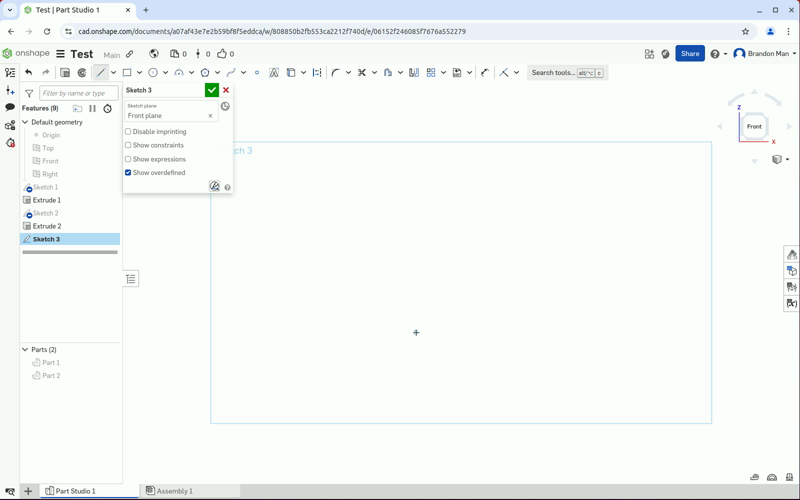
mouse_move(446, 332)
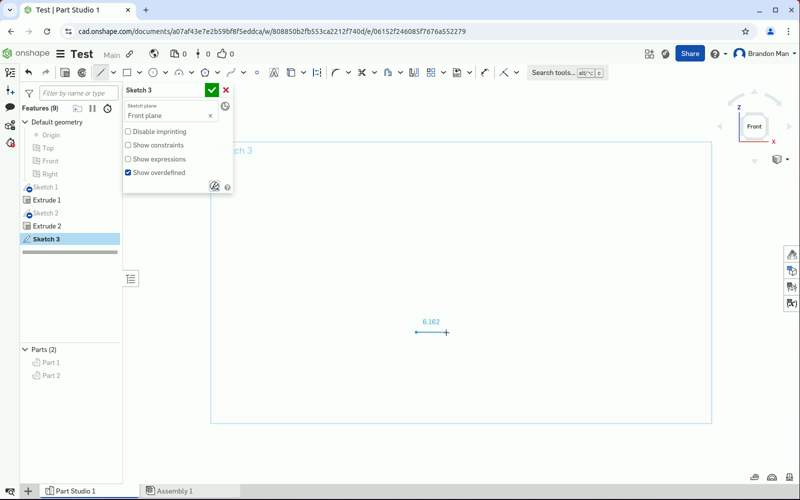
mouse_move(466, 332)
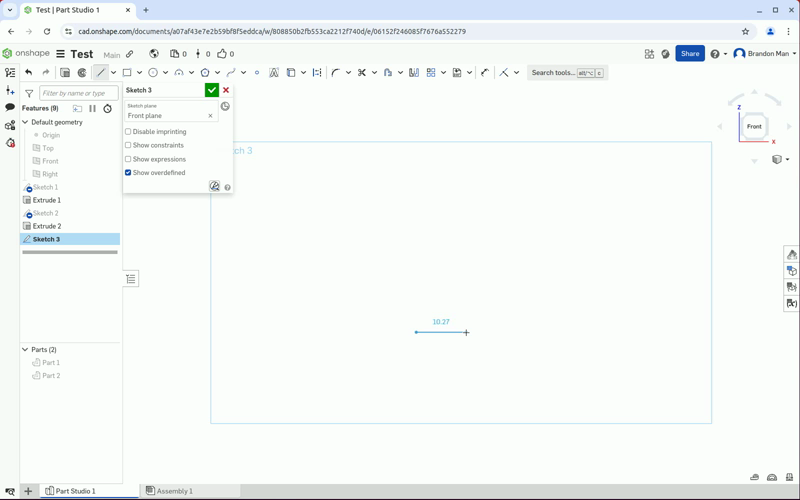
click(466, 332)
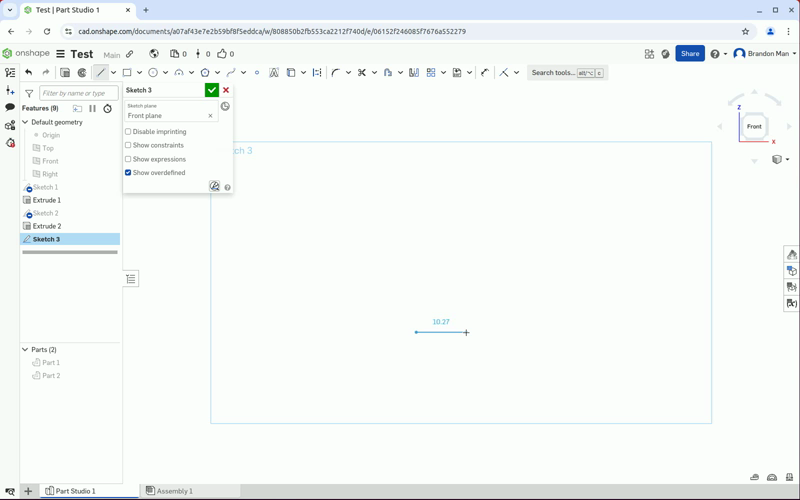
key_up(shift)
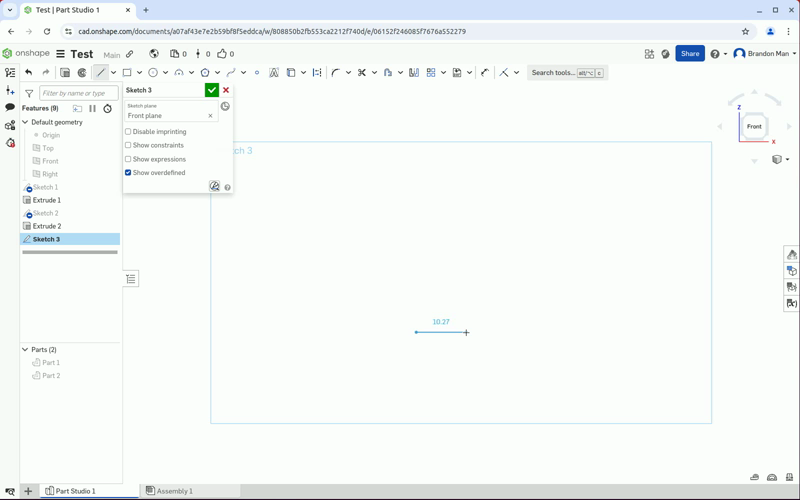
key_down(shift)
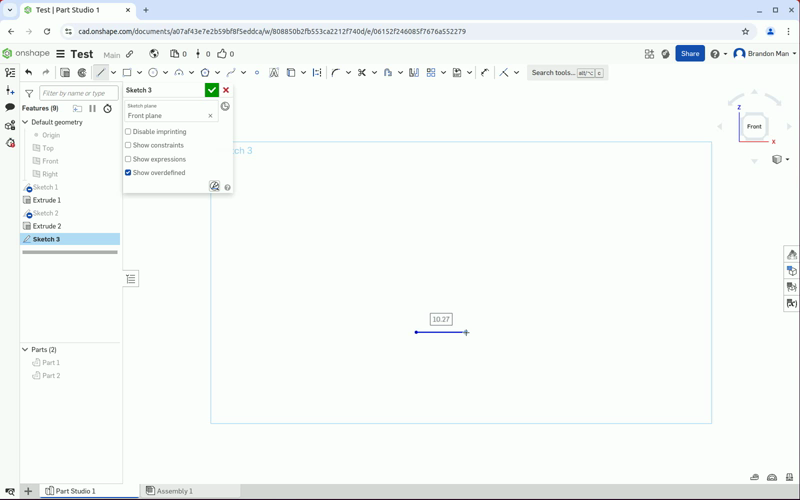
mouse_move(496, 332)
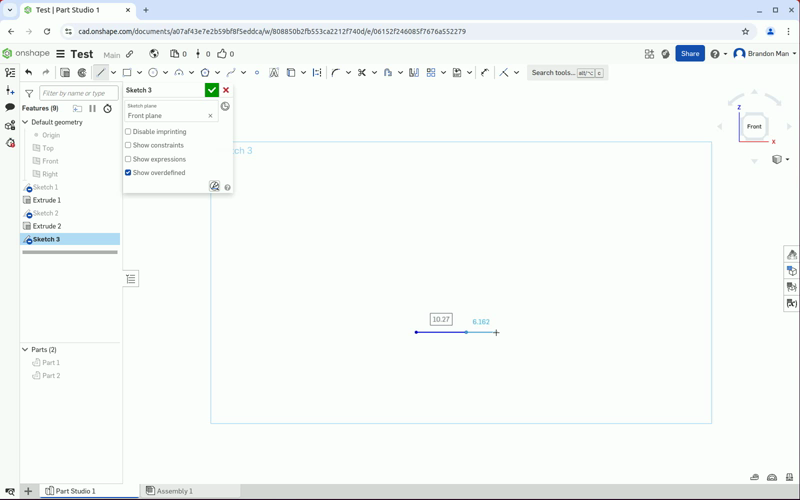
mouse_move(466, 309)
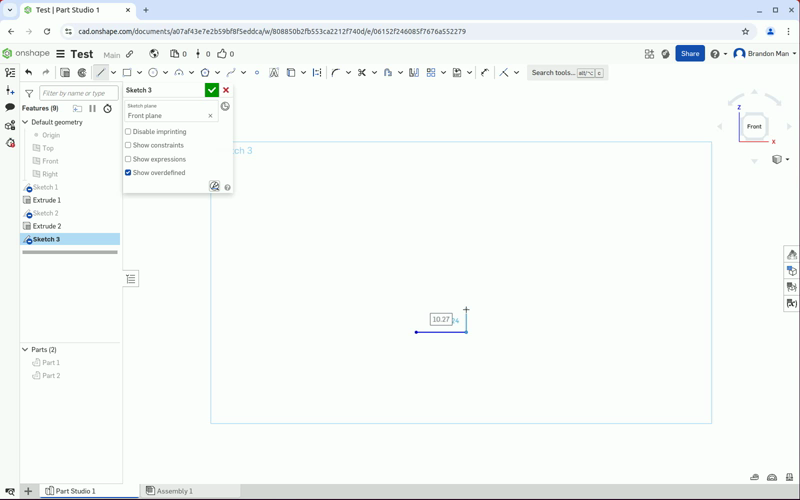
click(466, 309)
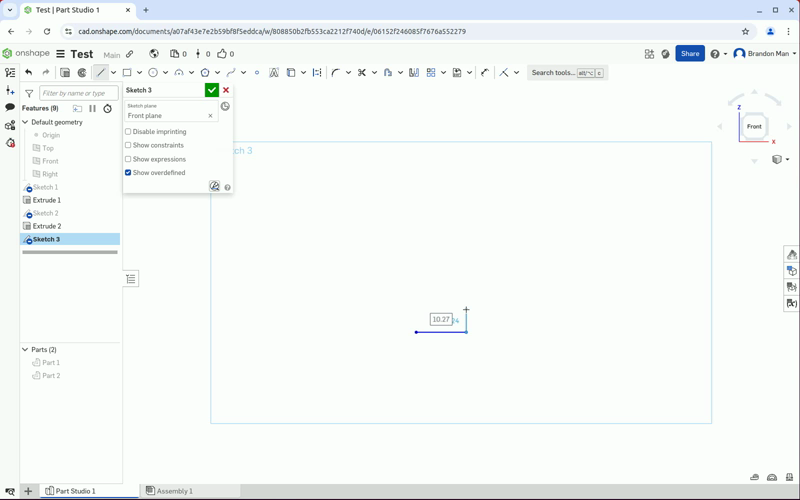
key_up(shift)
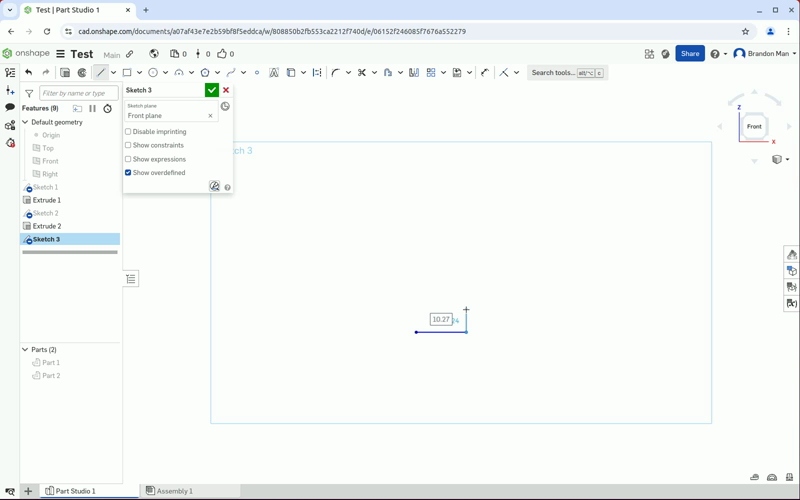
key_down(shift)
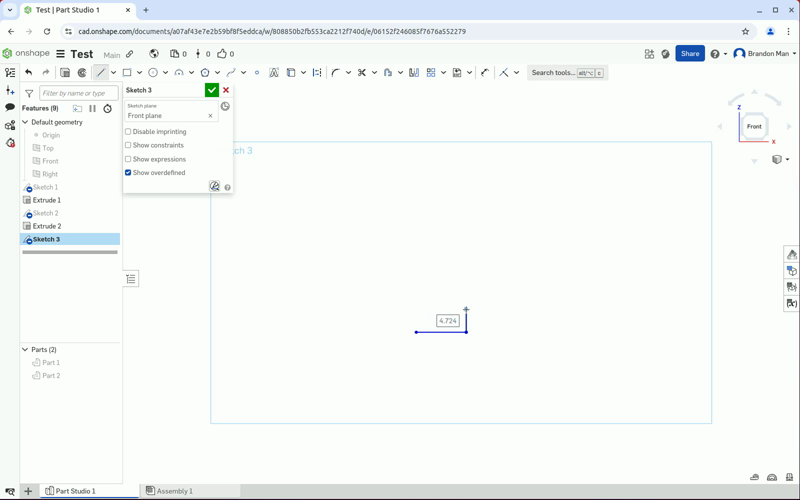
mouse_move(496, 309)
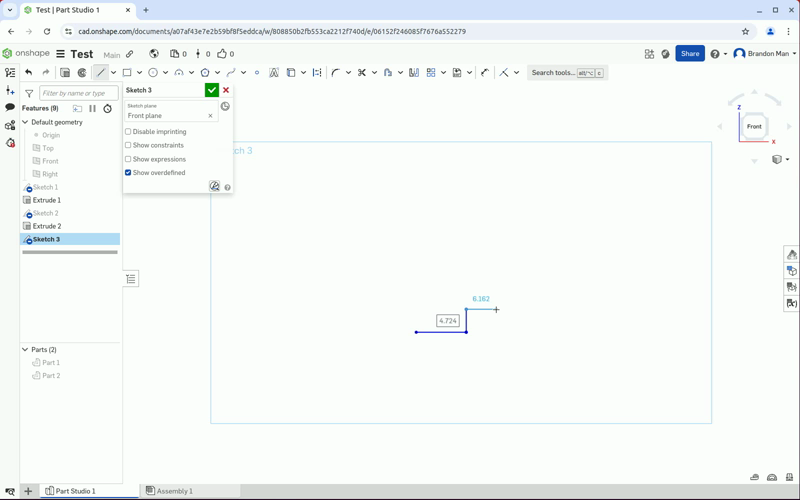
mouse_move(416, 309)
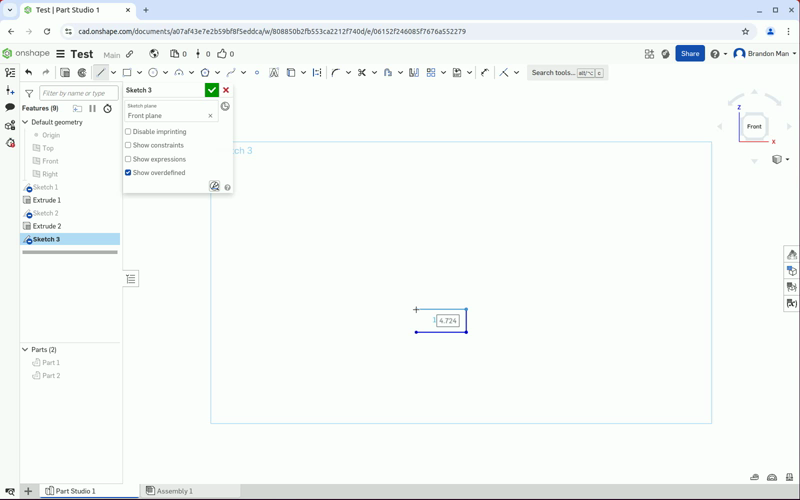
click(416, 309)
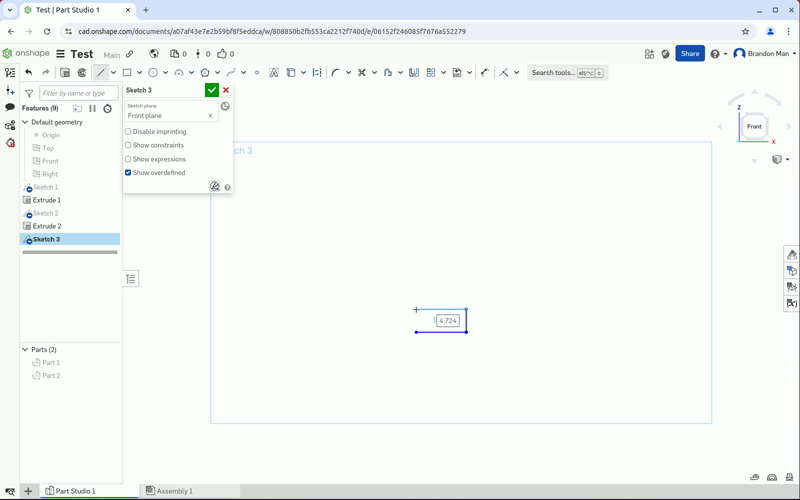
key_up(shift)
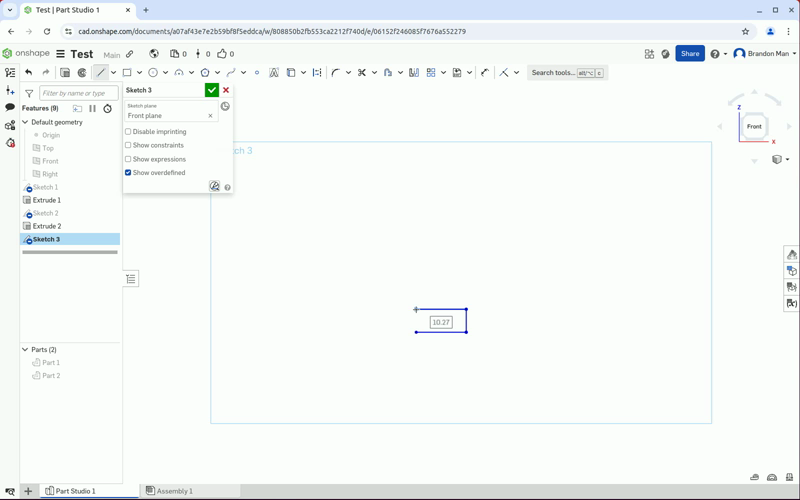
mouse_move(446, 309)
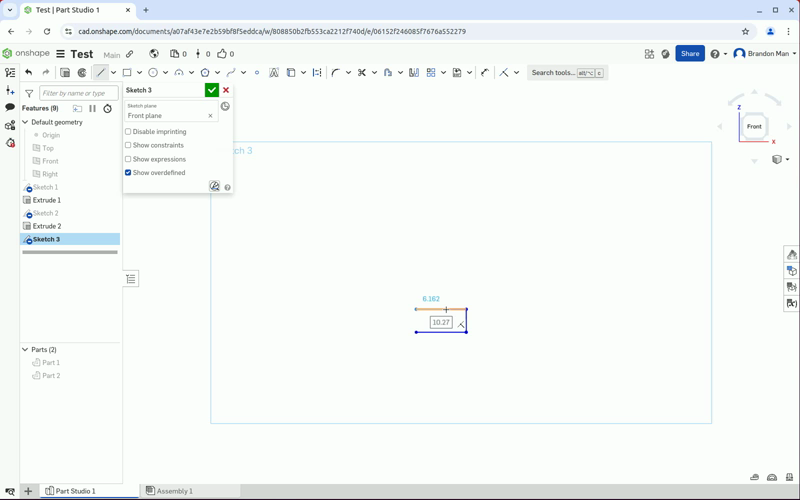
key_down(shift)
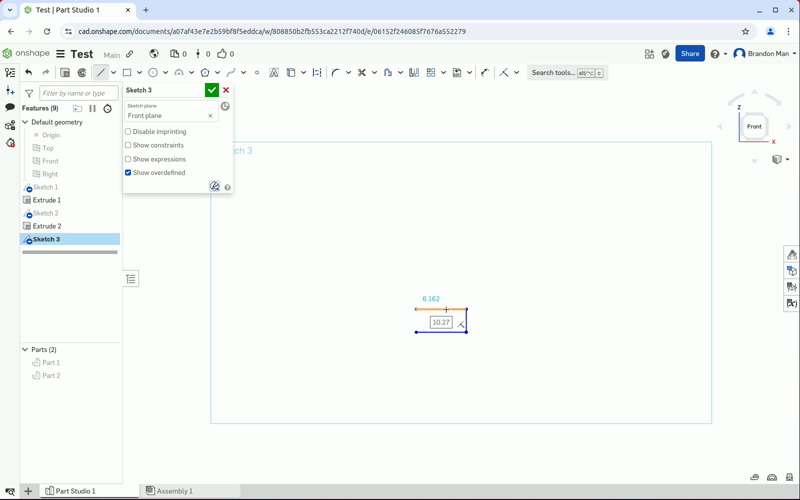
mouse_move(416, 332)
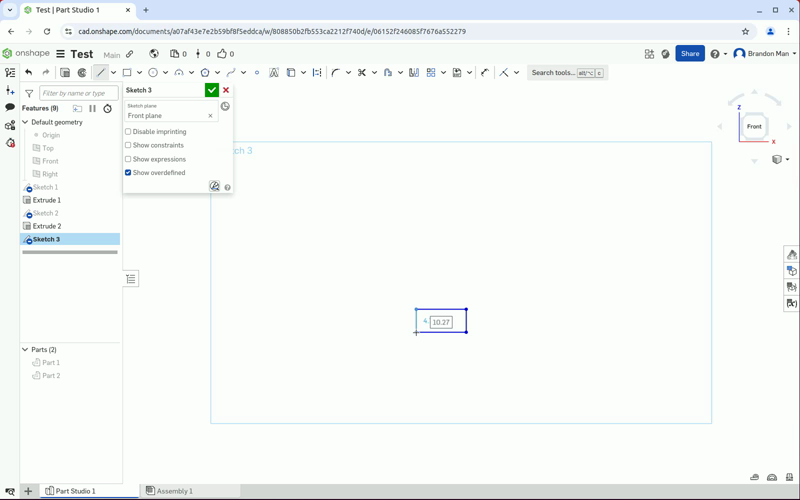
key_up(shift)
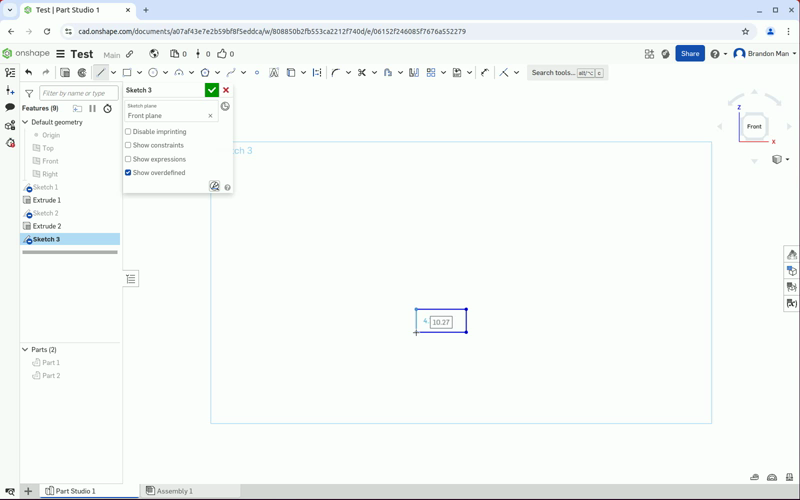
click(416, 332)
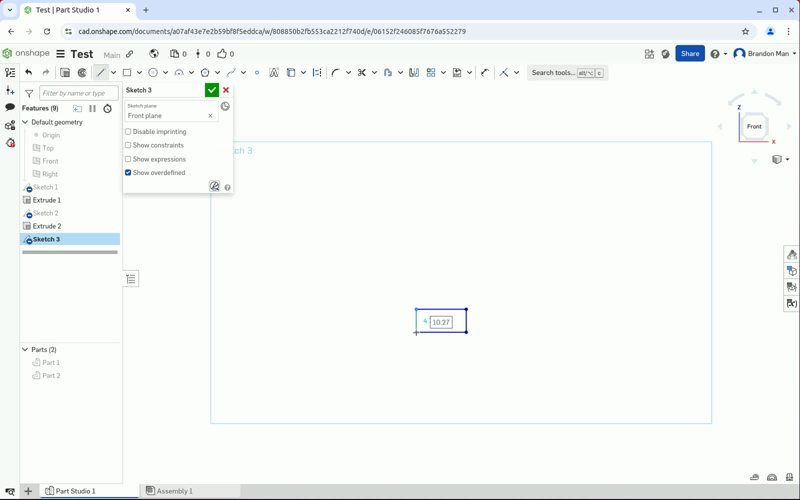
key(esc)
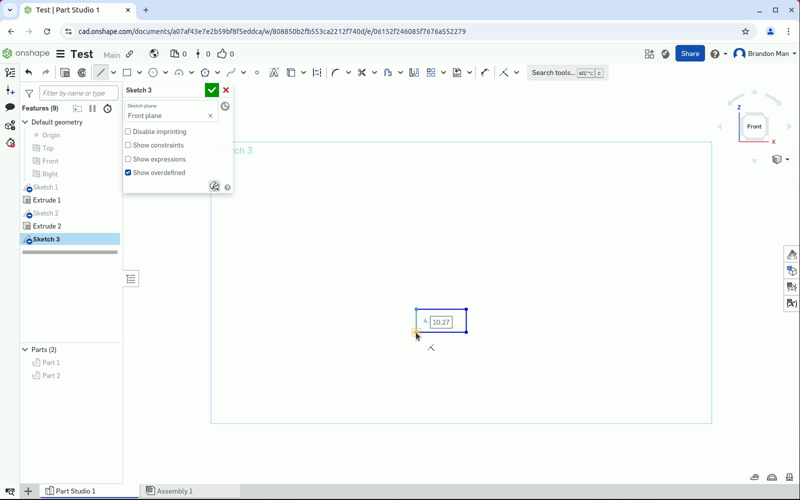
mouse_move(428, 326)
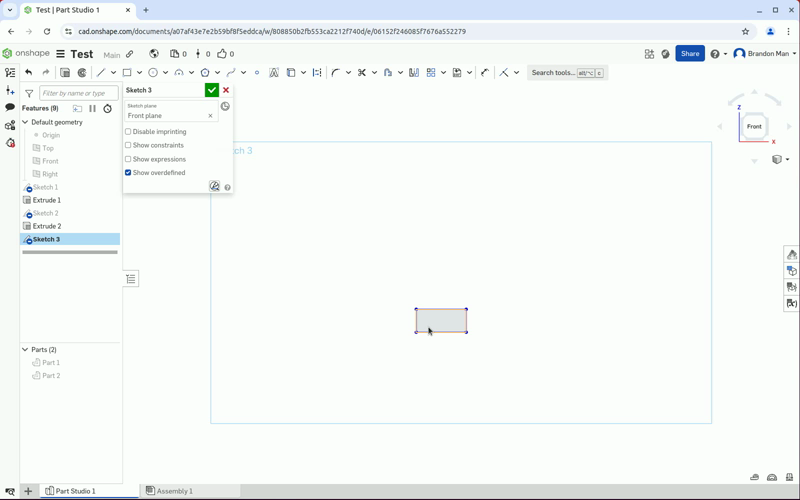
scroll(6)
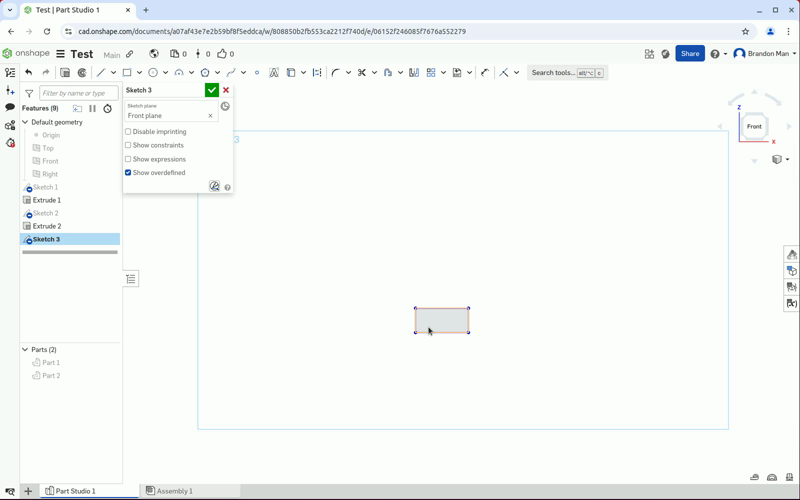
scroll(6)
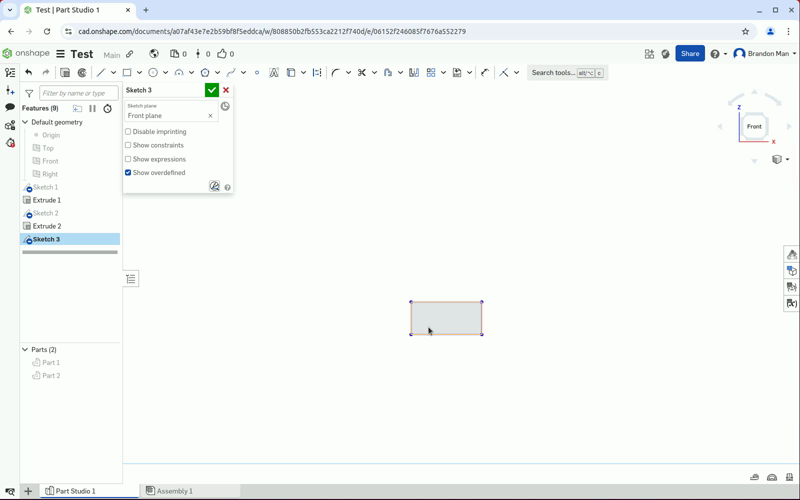
scroll(6)
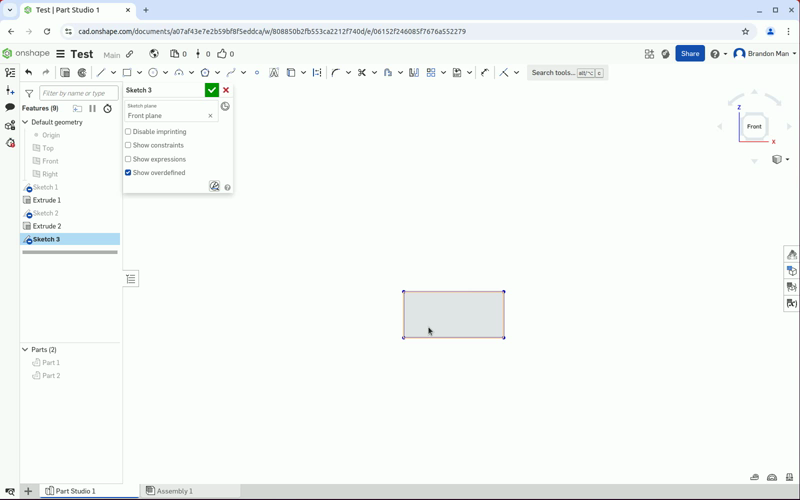
scroll(6)
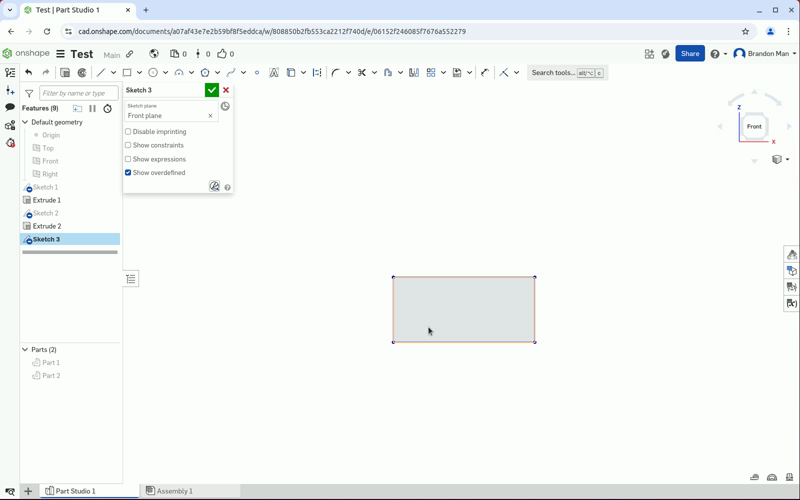
scroll(6)
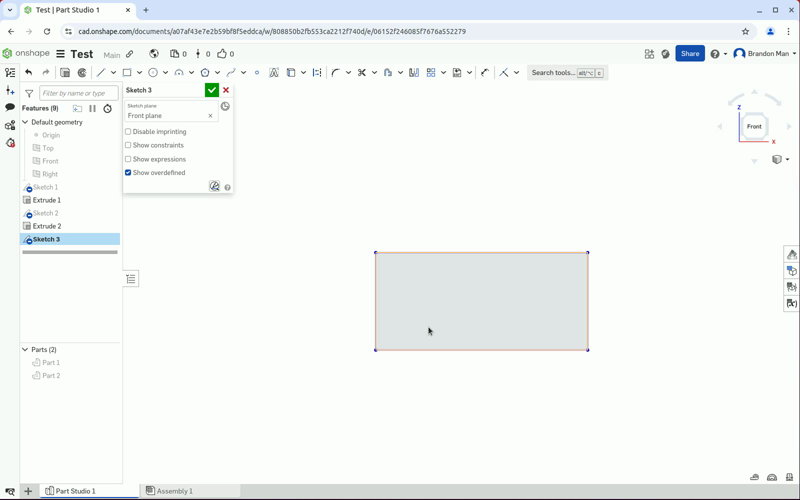
scroll(6)
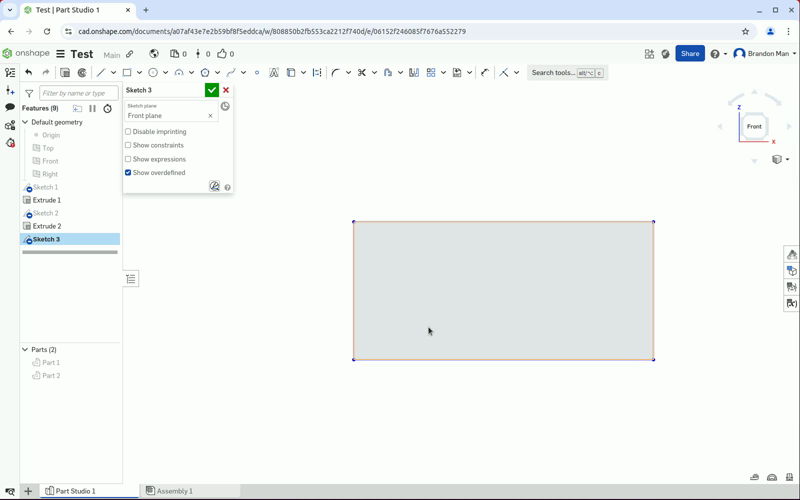
scroll(6)
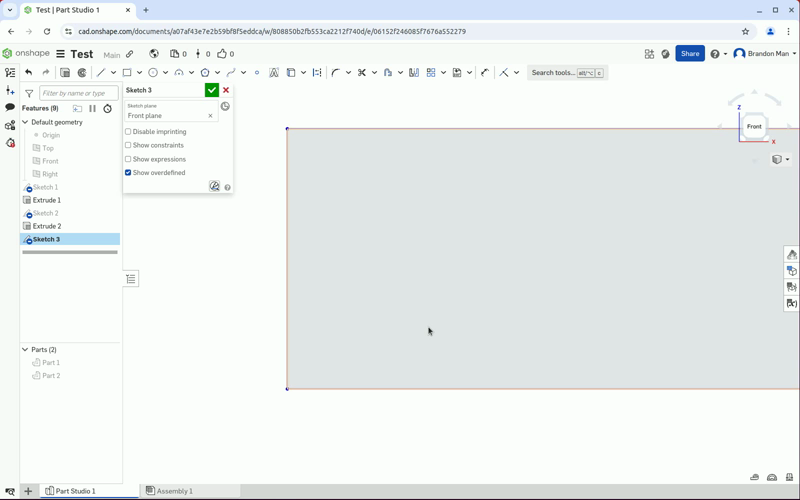
click(428, 326)
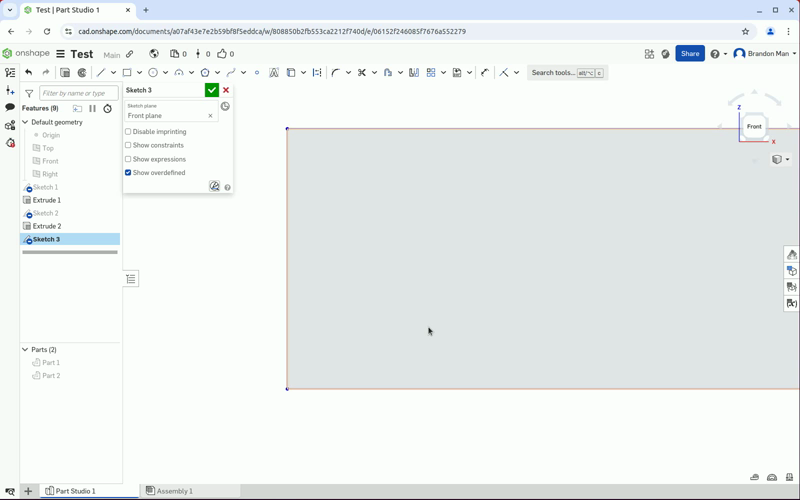
scroll(-6)
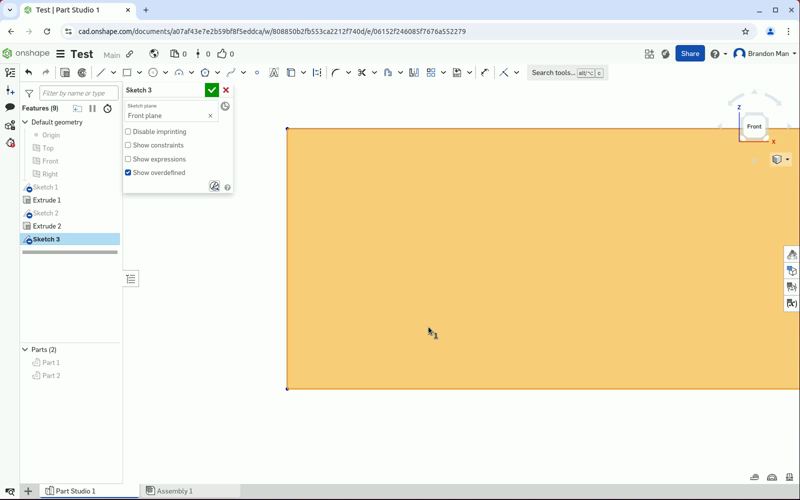
scroll(-6)
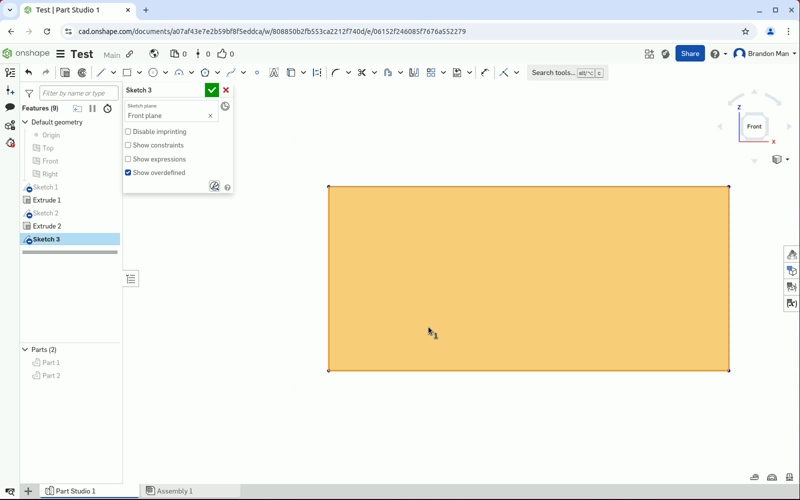
scroll(-6)
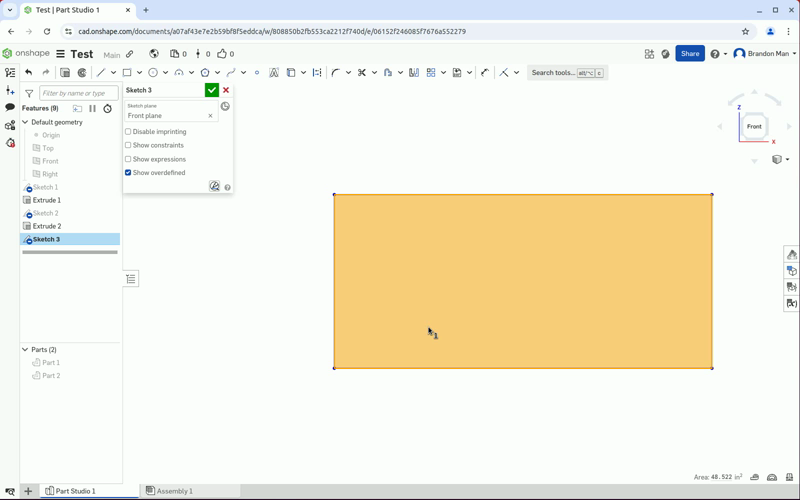
scroll(-6)
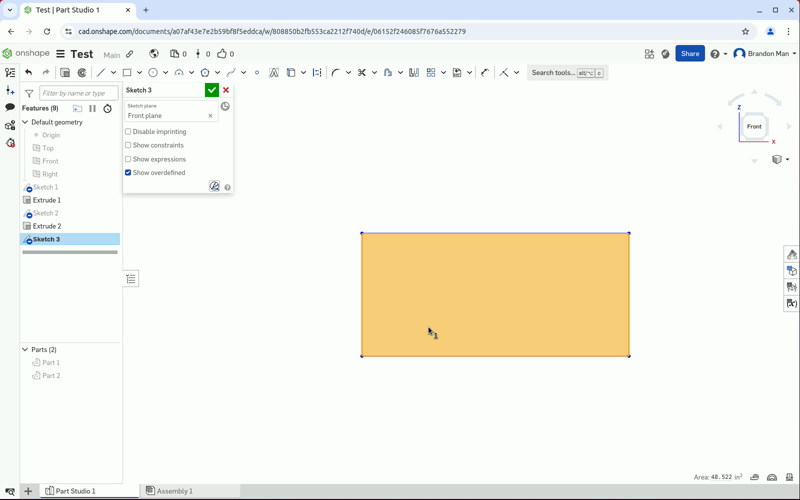
scroll(-6)
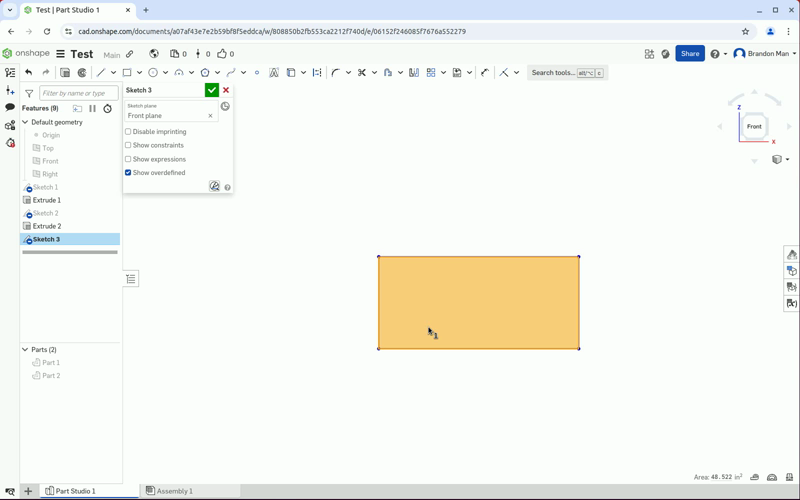
scroll(-6)
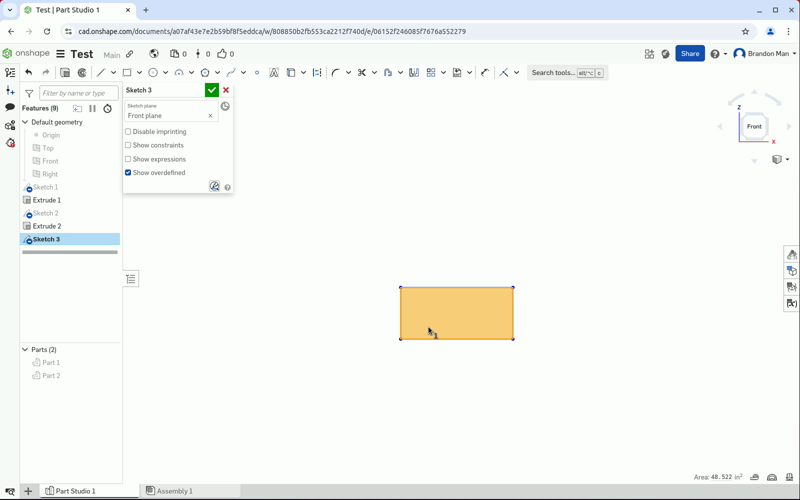
scroll(-6)
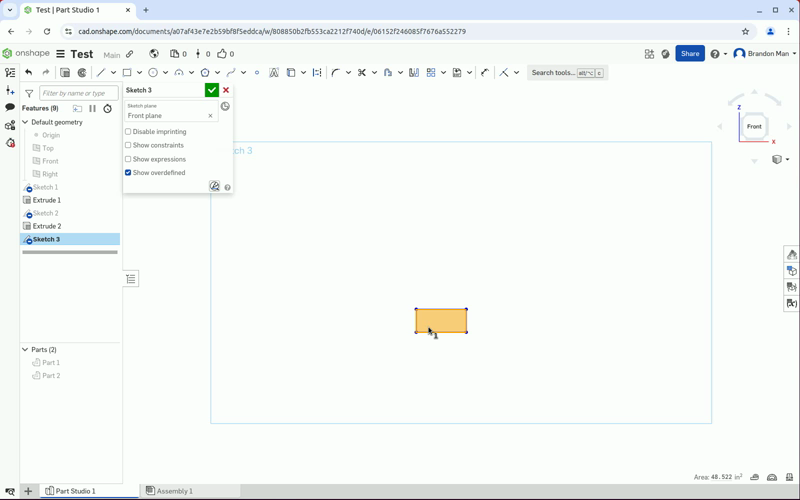
mouse_move(73, 352)
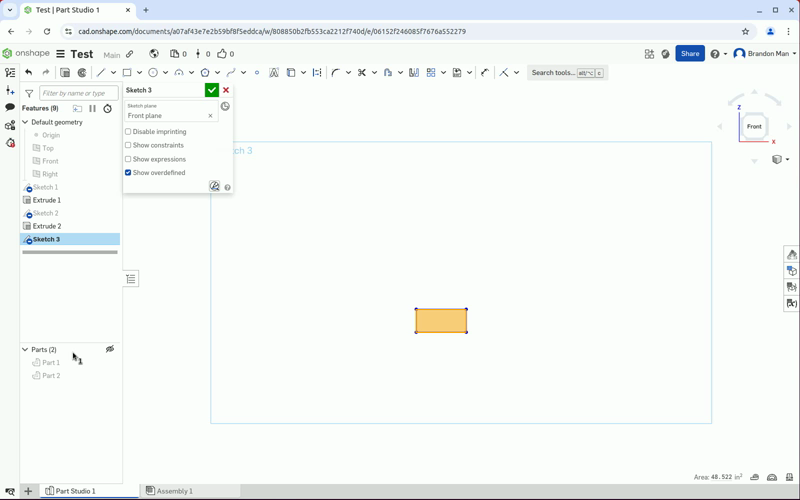
key(shift+y)
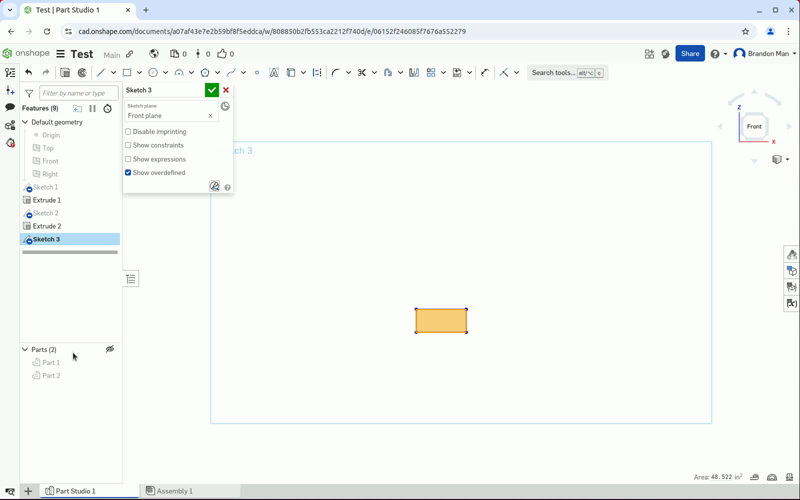
key(shift+e)
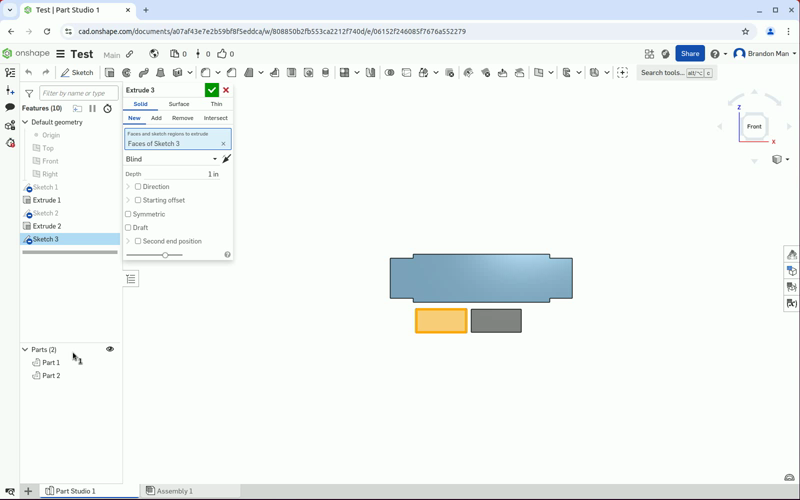
mouse_move(143, 106)
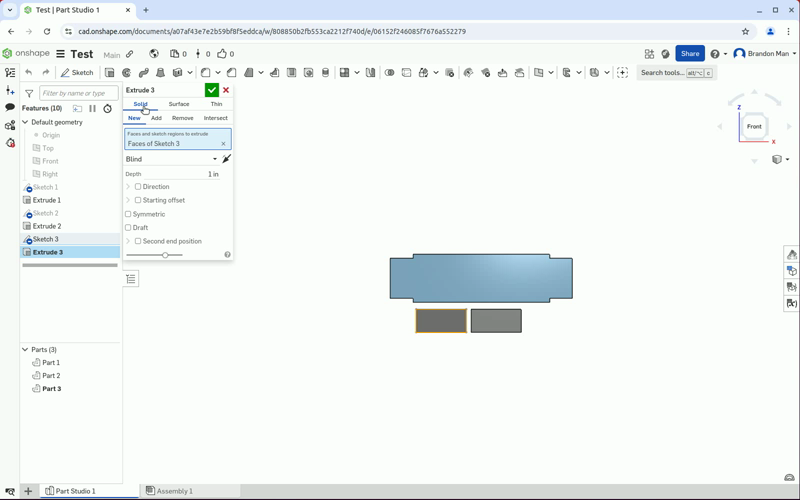
click(143, 106)
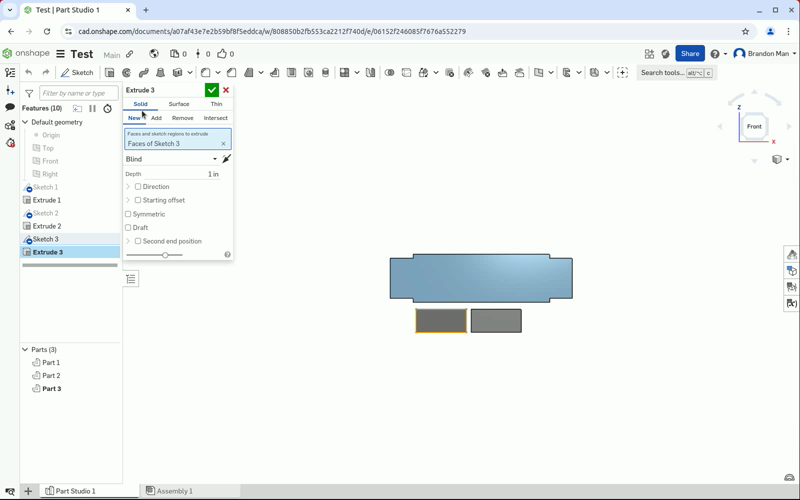
mouse_move(137, 120)
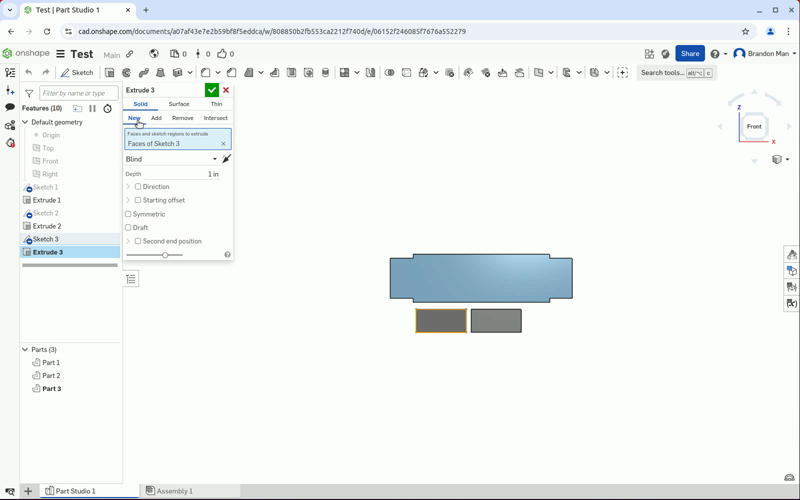
click(137, 120)
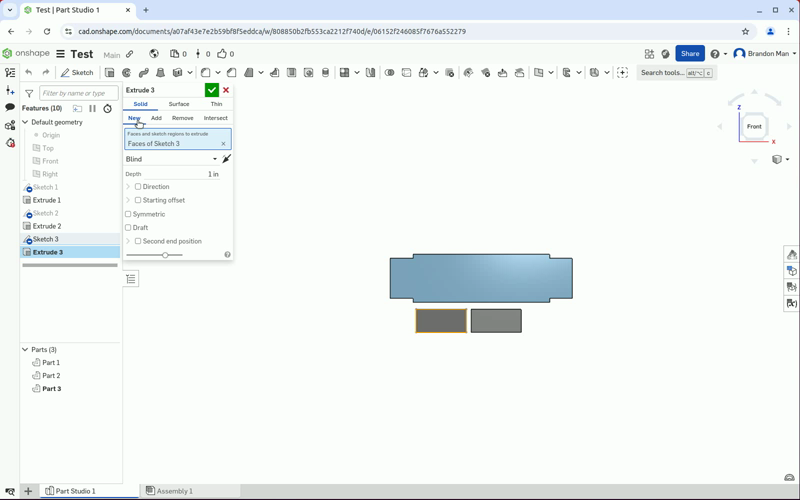
key(tab, 4)
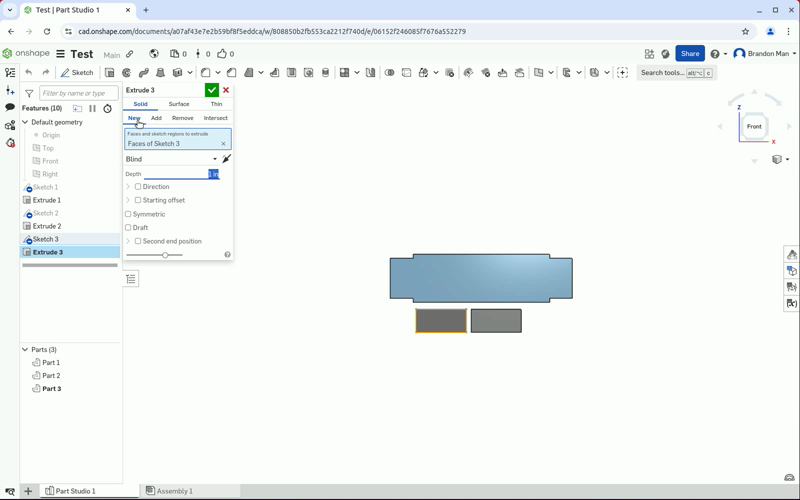
text(0.481)
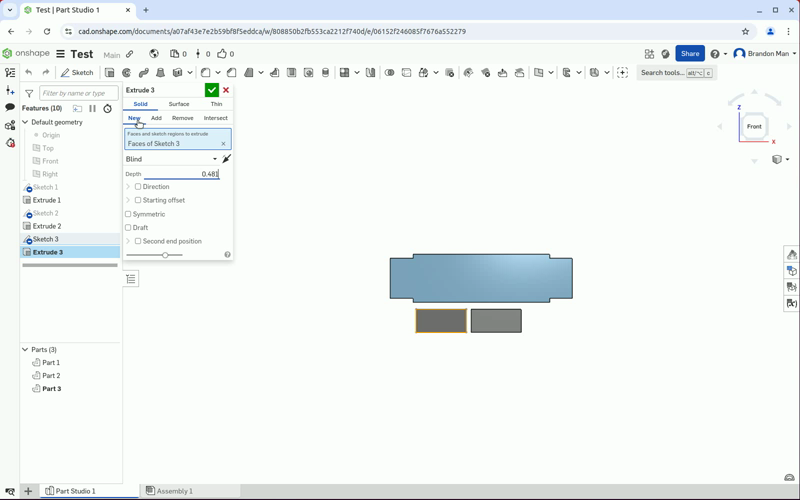
key(enter)
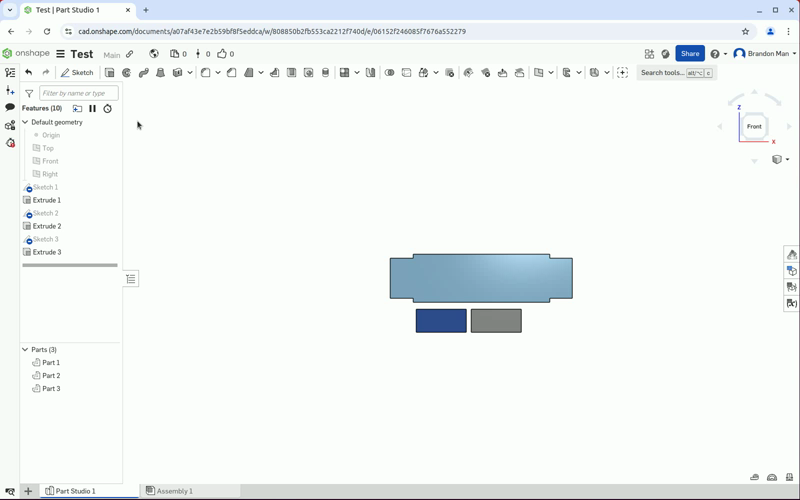
key(shift+h)
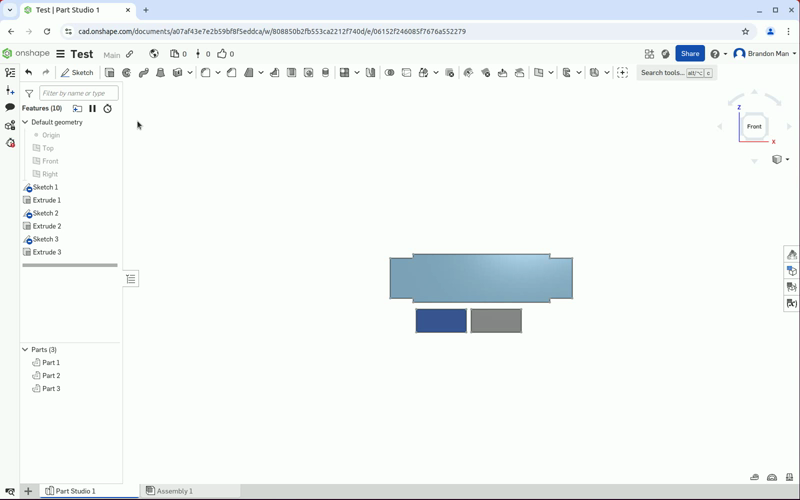
key(shift+h)
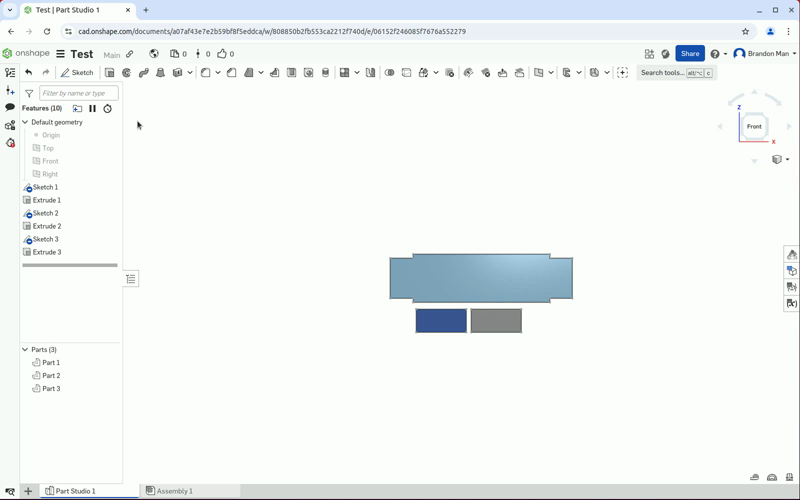
key(shift+7)
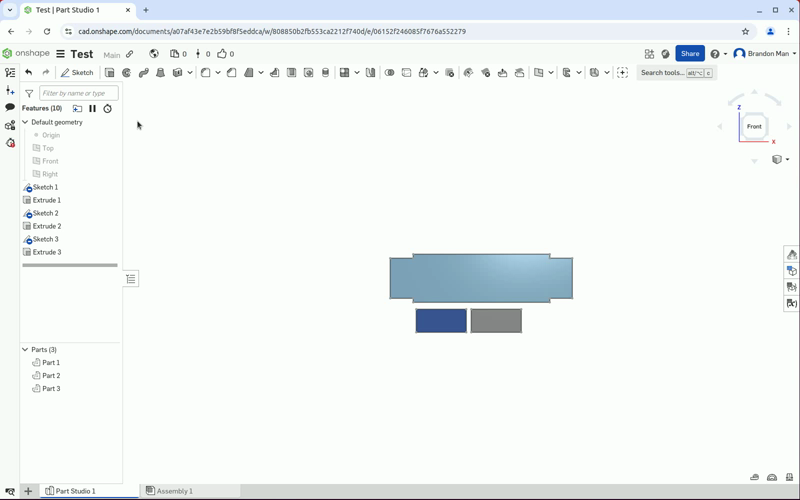
key(left, 2)
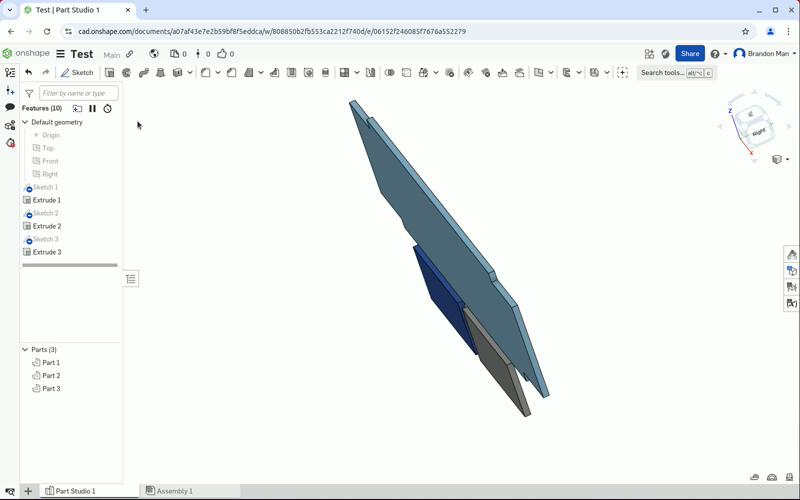
key(down, 2)
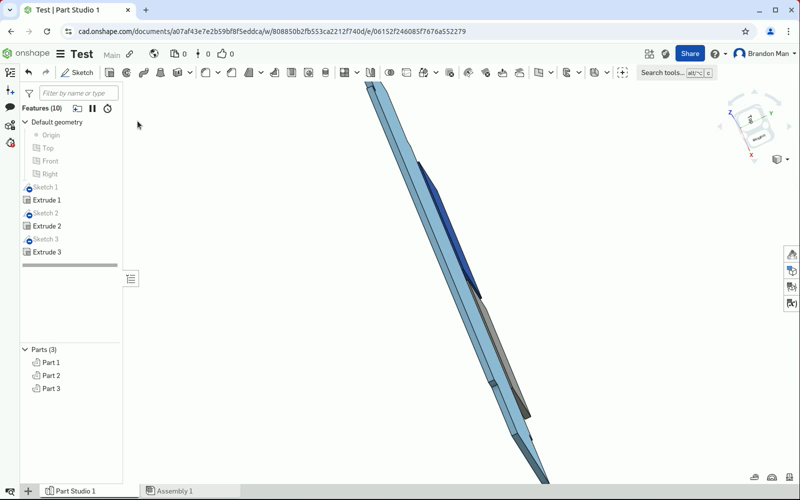
key(up, 2)
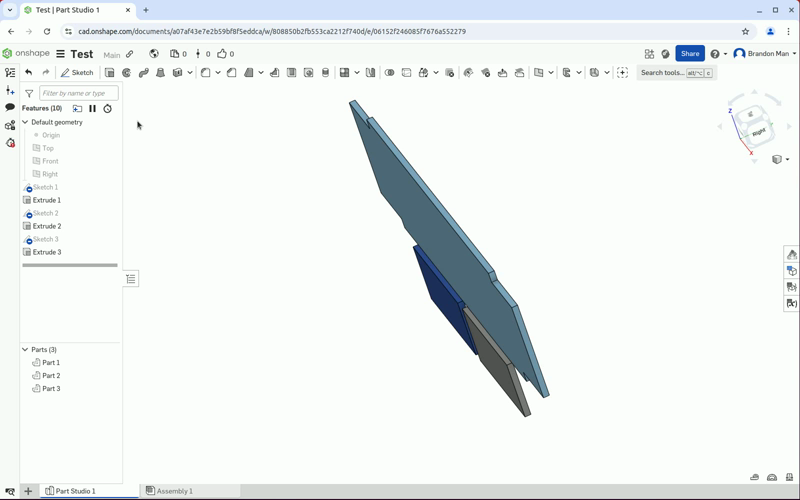
key(right, 2)
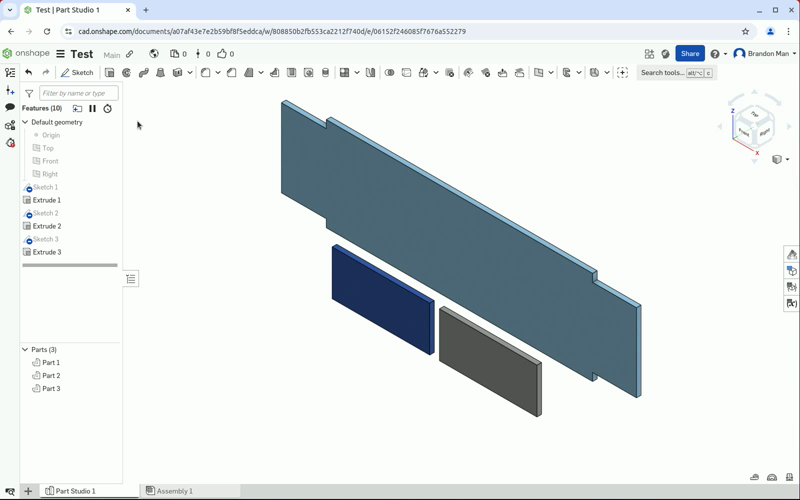
mouse_move(73, 189)
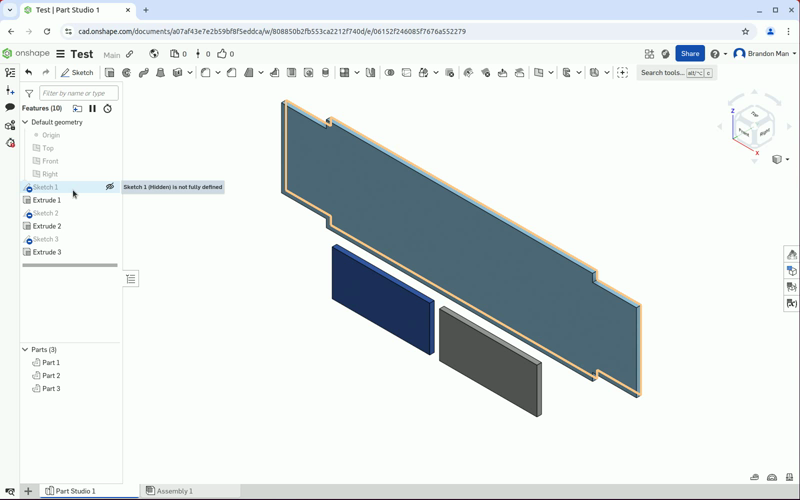
click(73, 189)